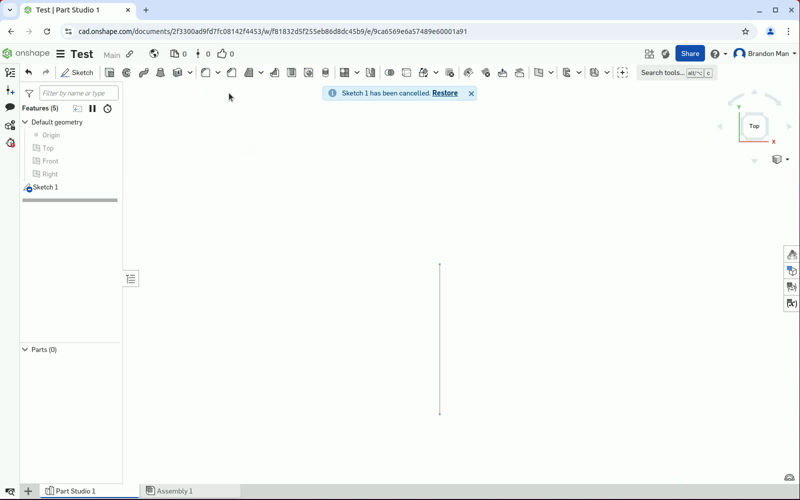
key(shift+h)
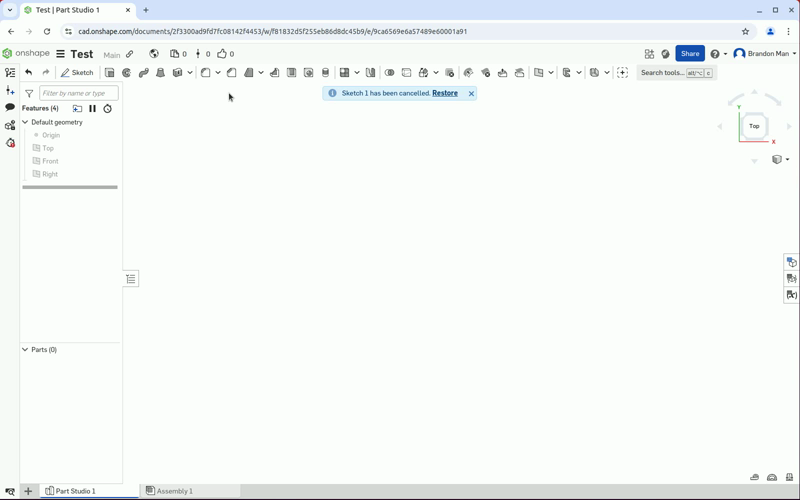
mouse_move(73, 352)
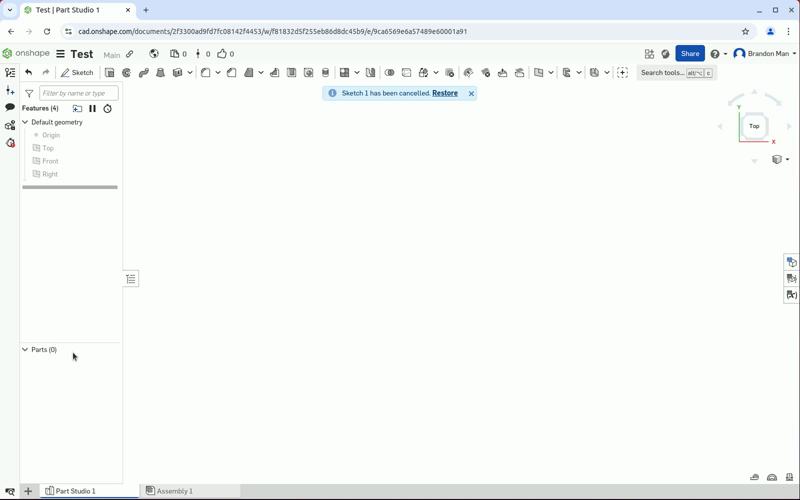
key(y)
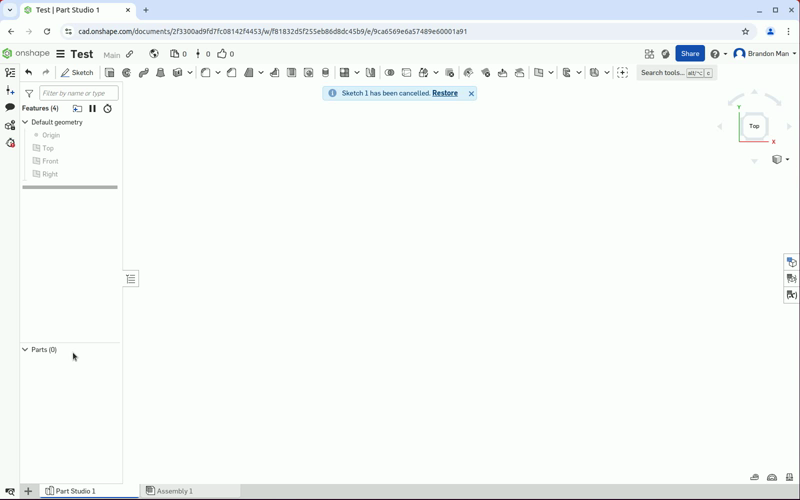
key(shift+p)
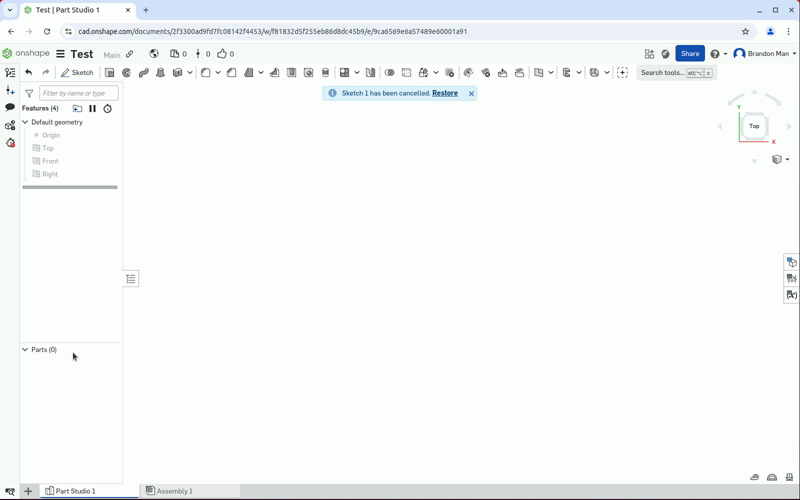
key(space)
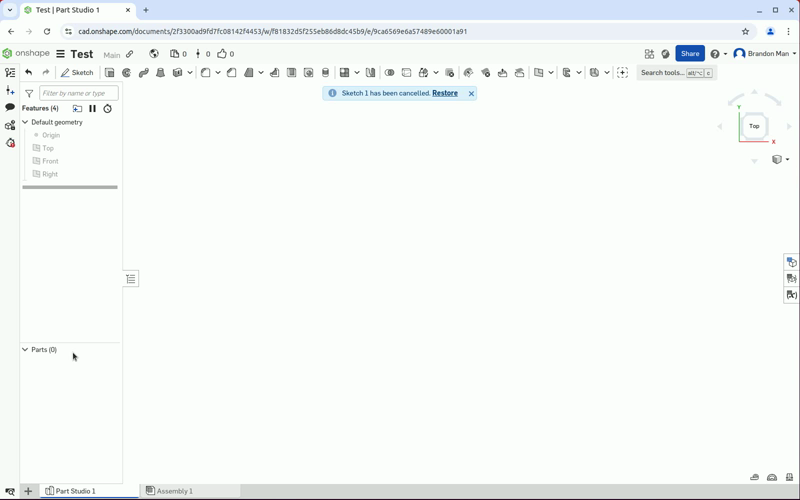
key_down(shift)
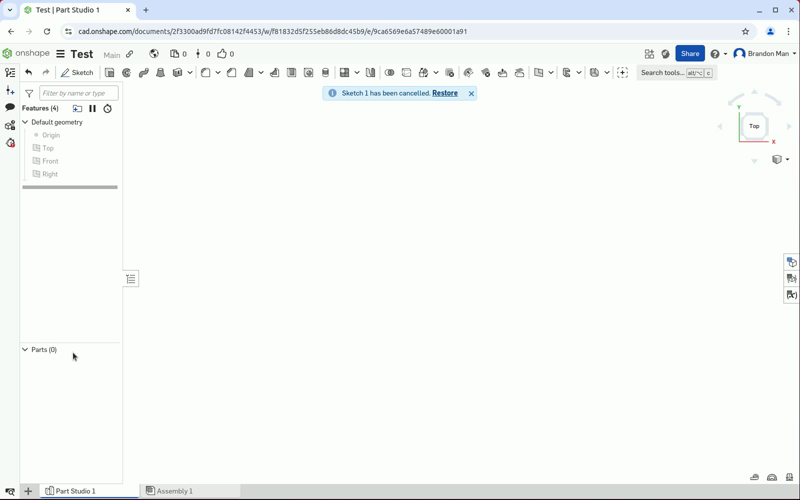
key(up)
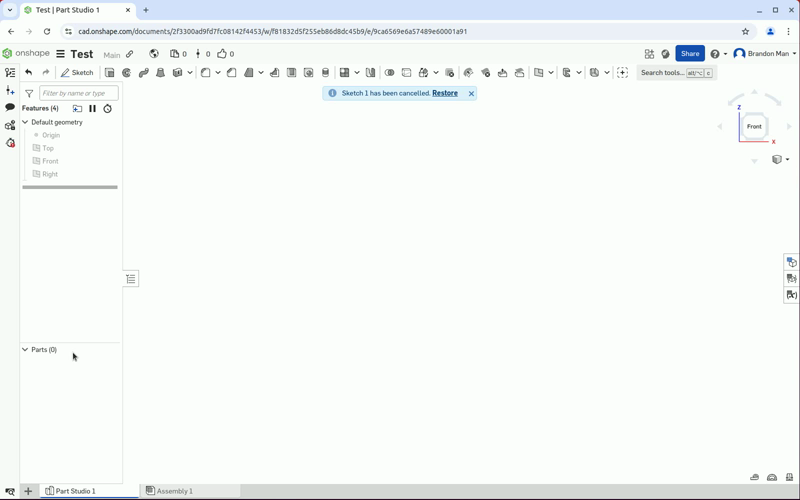
key_up(shift)
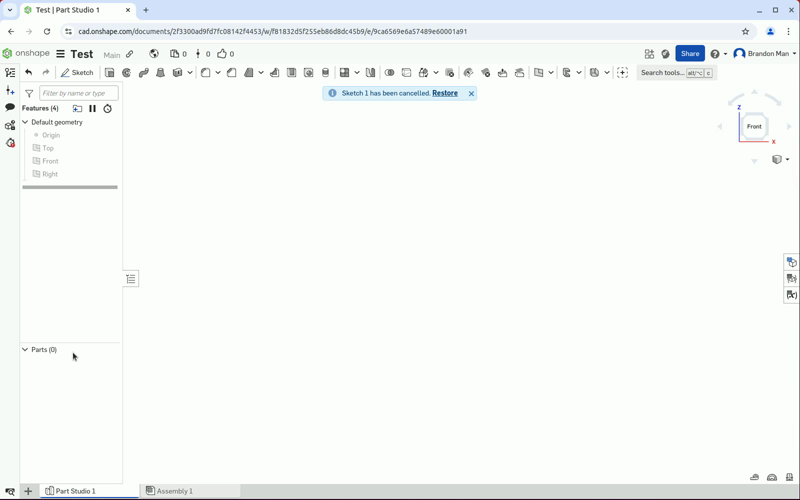
key(space)
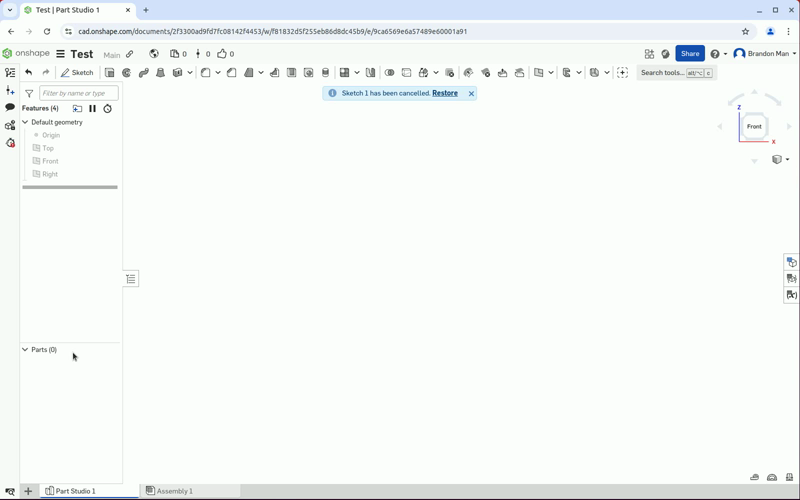
key_down(shift)
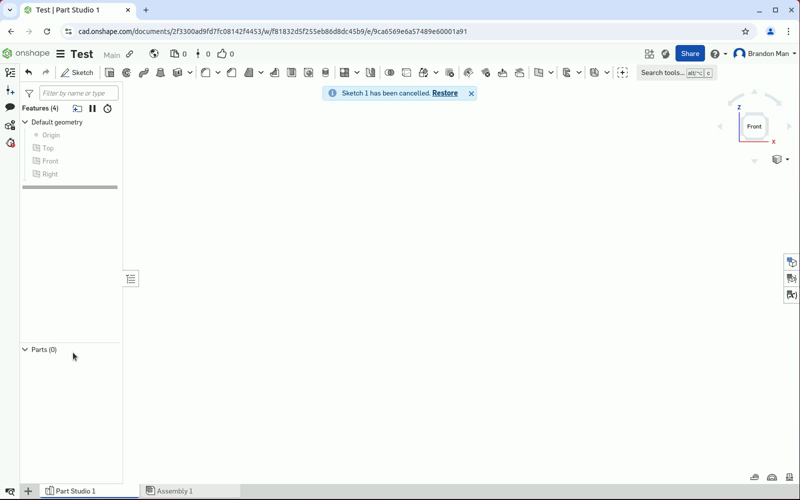
key(left)
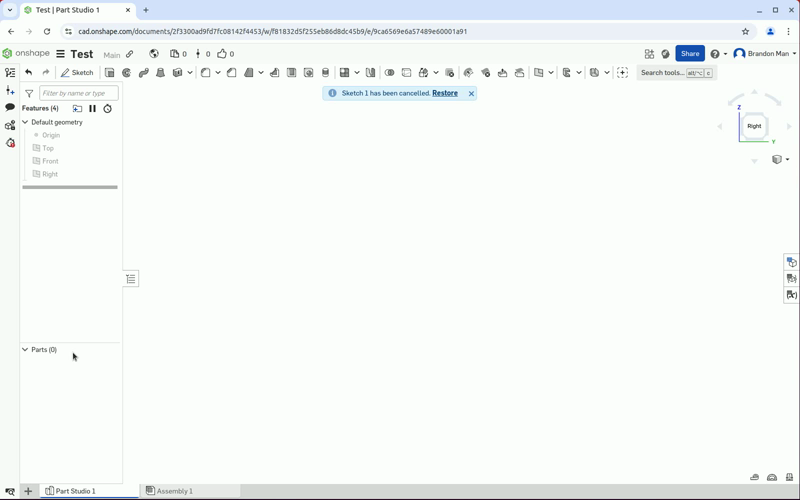
key_up(shift)
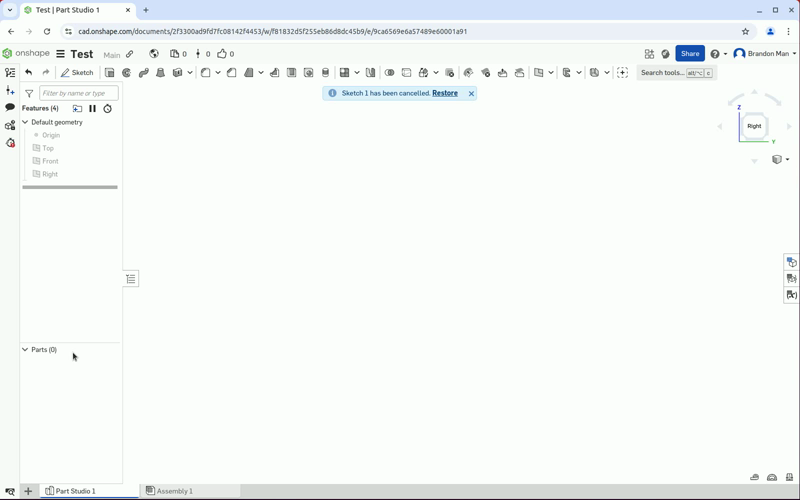
mouse_move(73, 352)
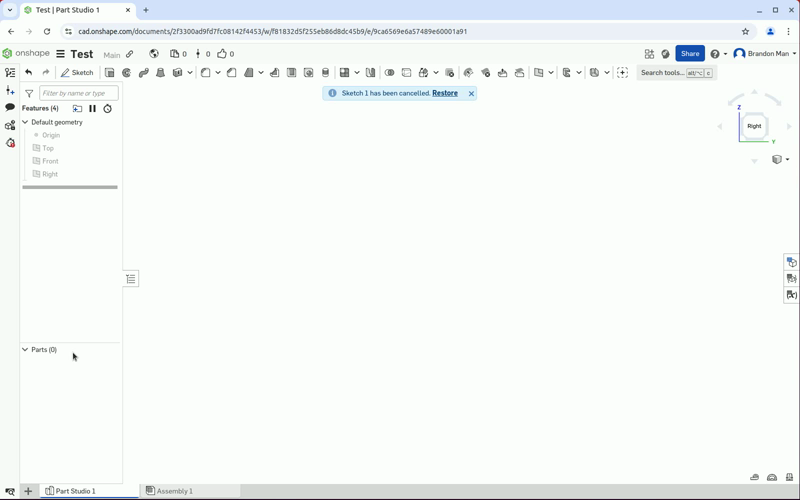
key(shift+y)
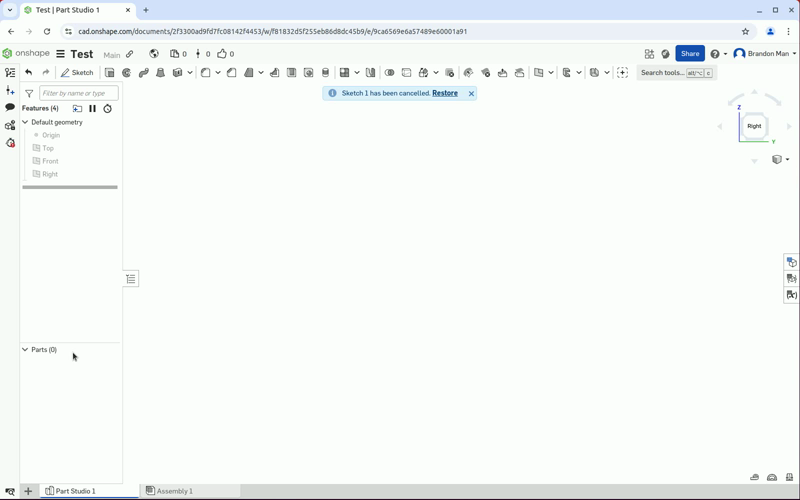
key(shift+s)
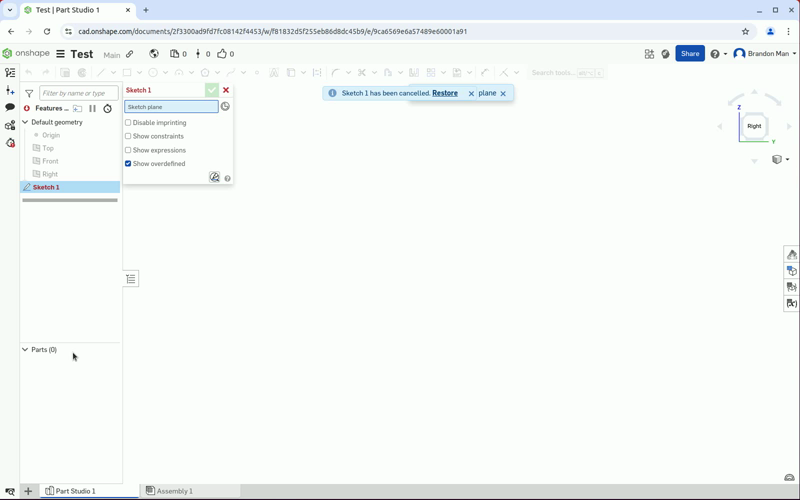
mouse_move(73, 176)
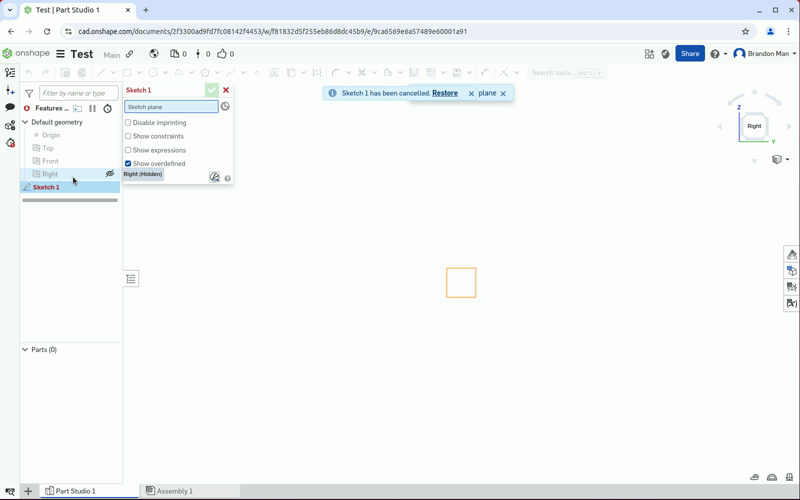
click(73, 176)
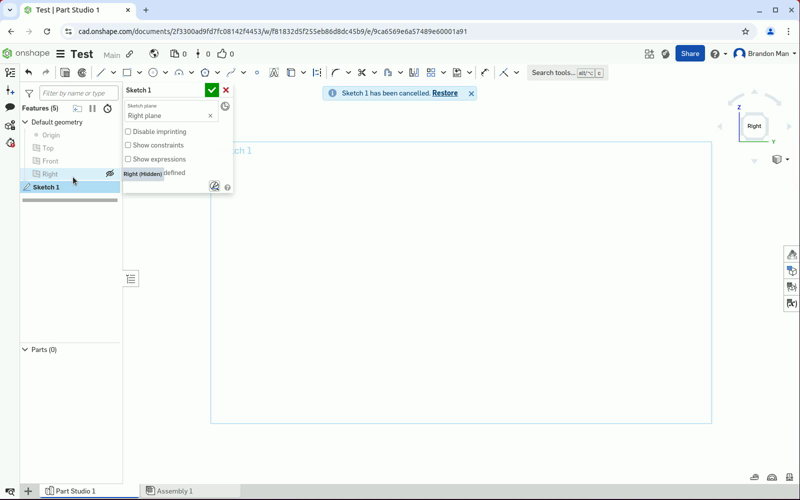
mouse_move(73, 352)
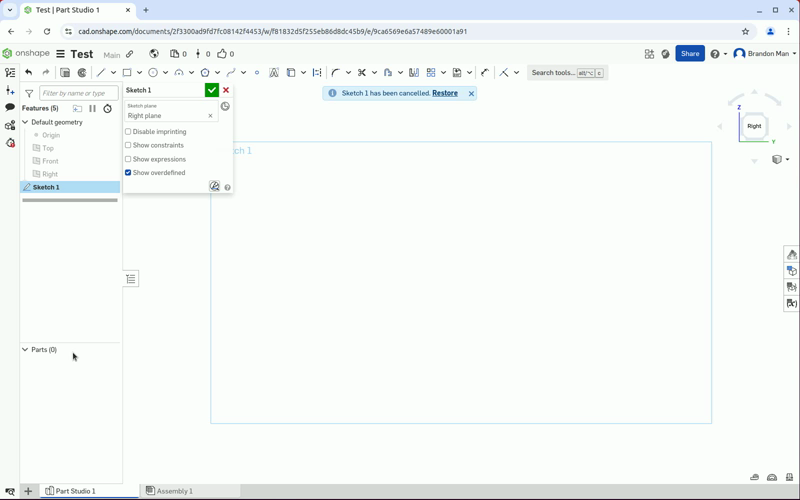
key(y)
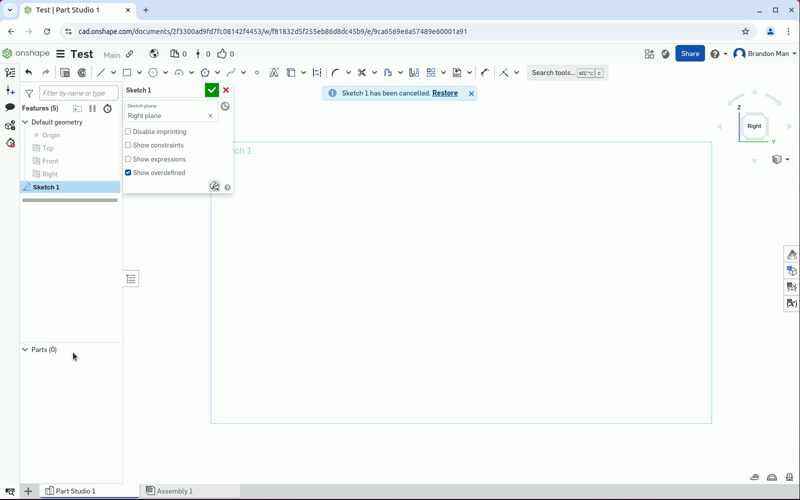
key(l)
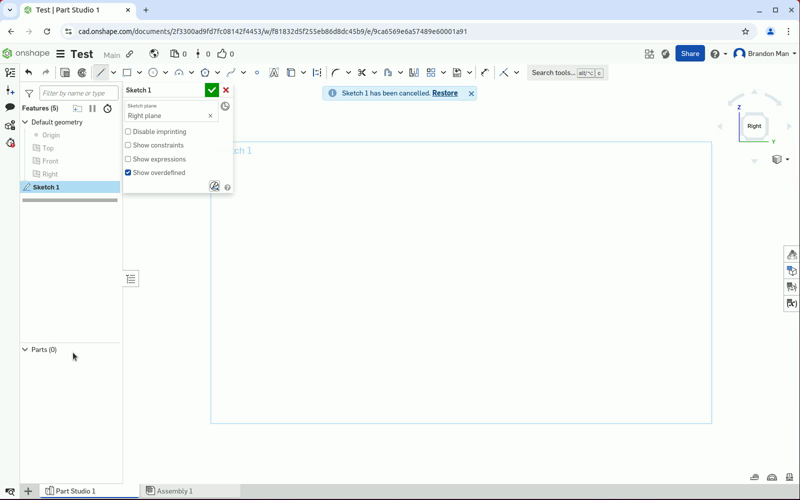
key_down(shift)
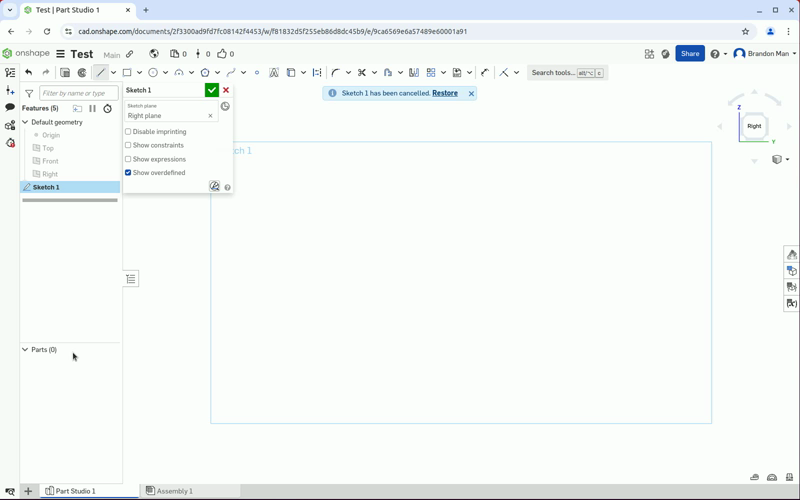
mouse_move(413, 282)
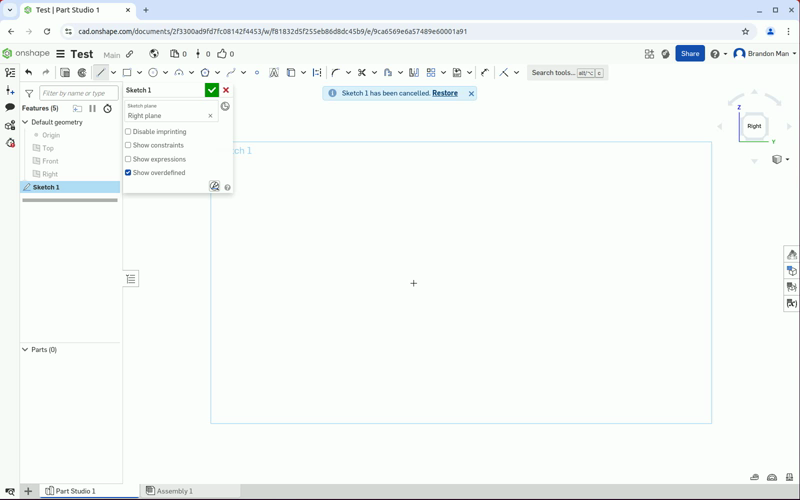
click(413, 282)
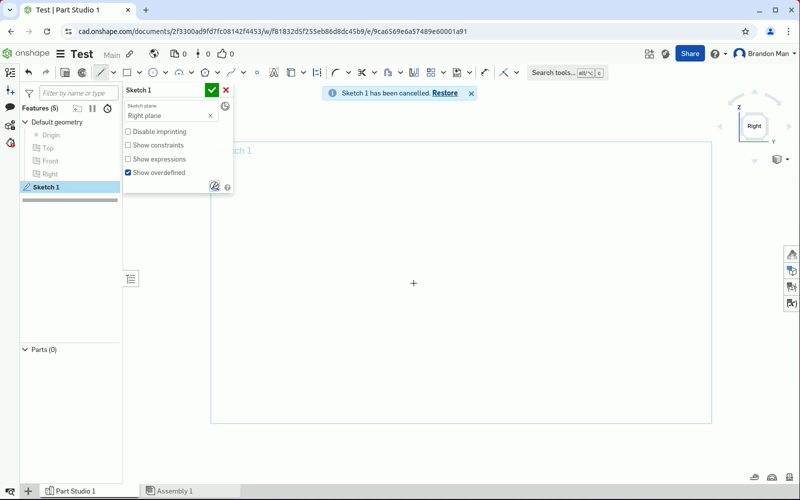
key_up(shift)
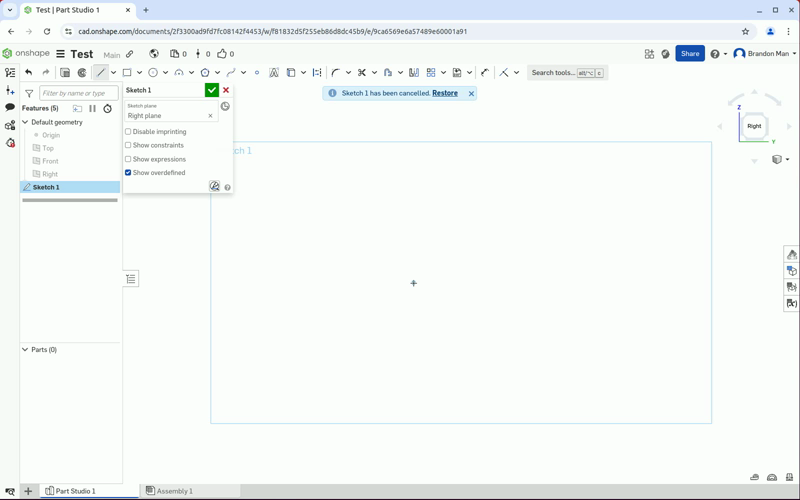
key_down(shift)
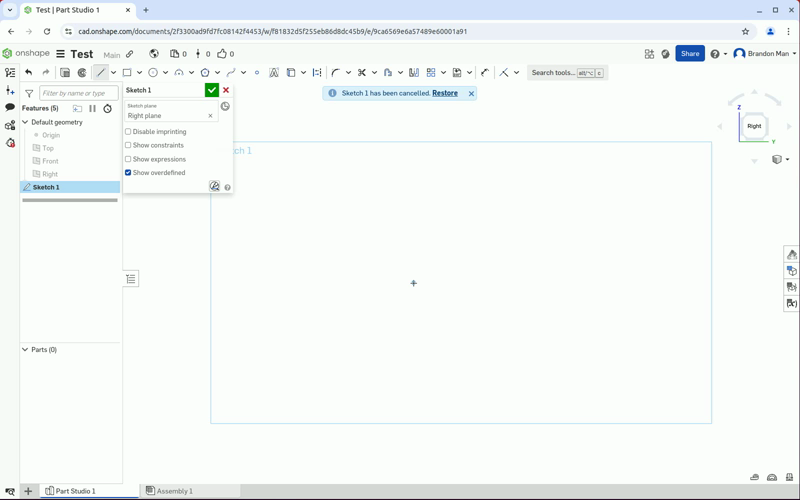
mouse_move(444, 282)
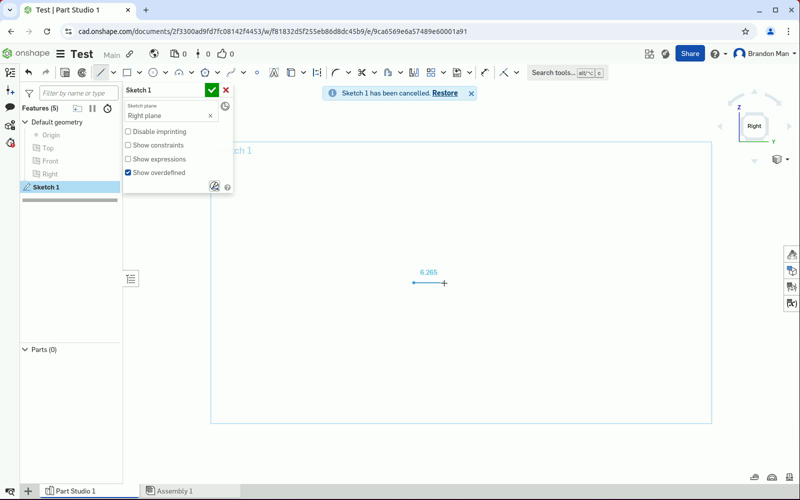
mouse_move(416, 282)
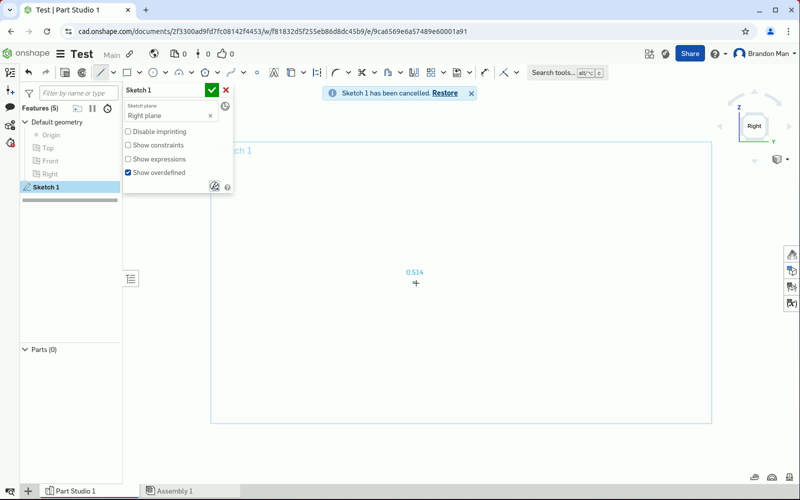
scroll(6)
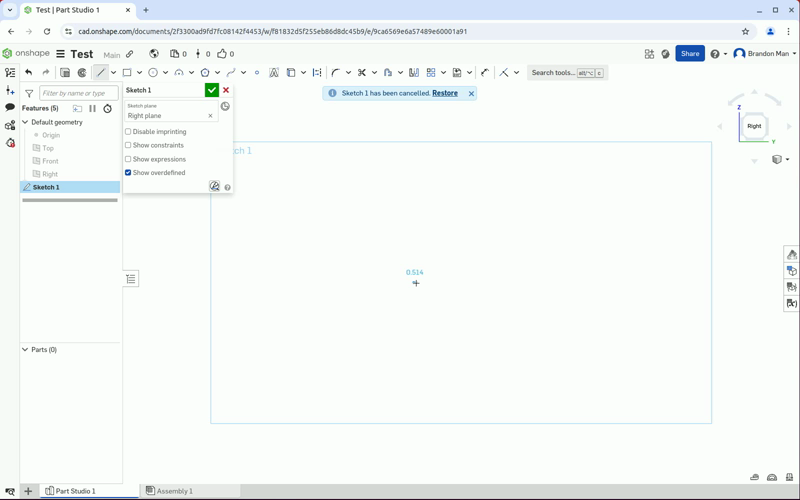
scroll(6)
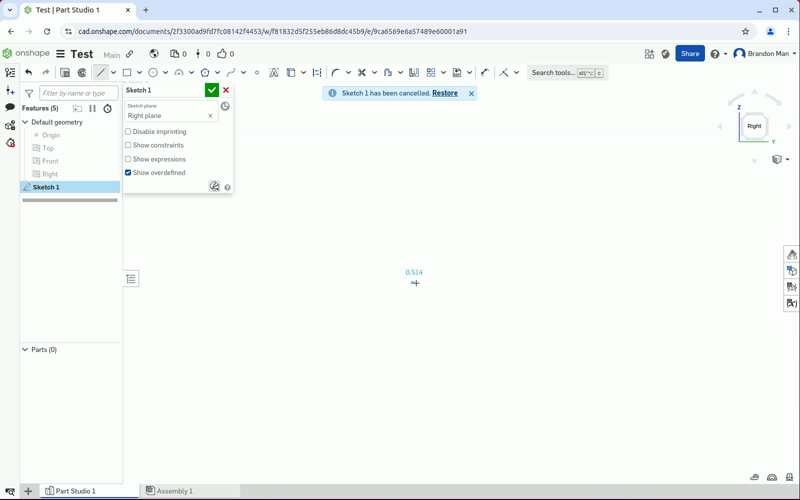
scroll(6)
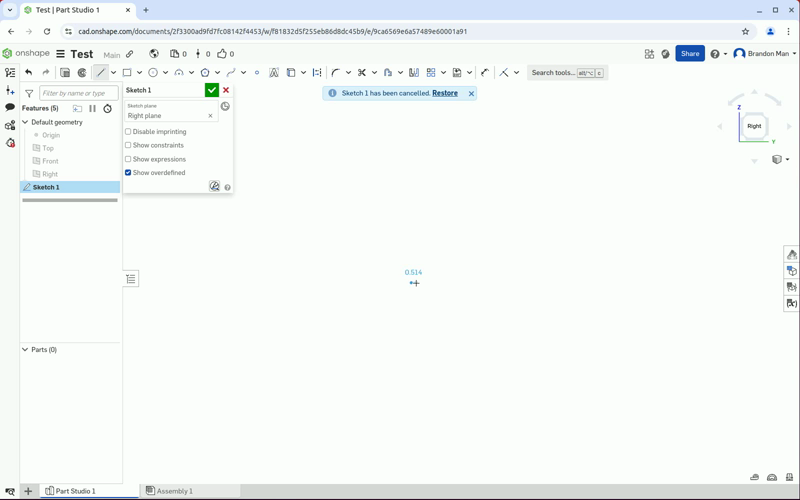
scroll(6)
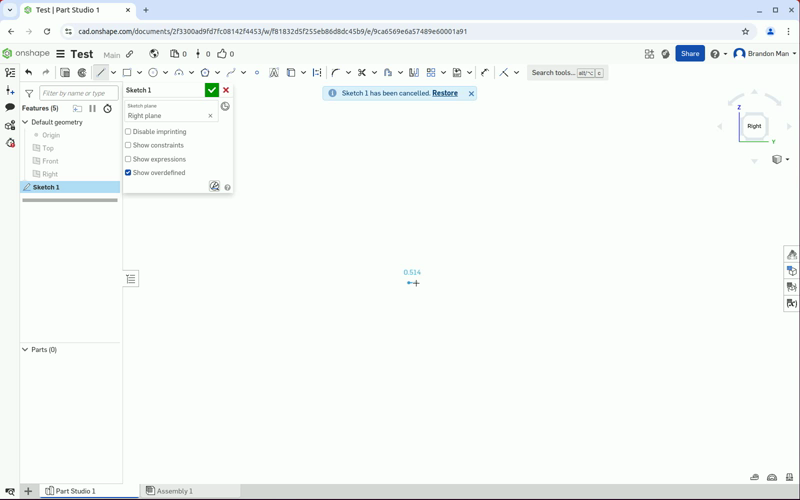
scroll(6)
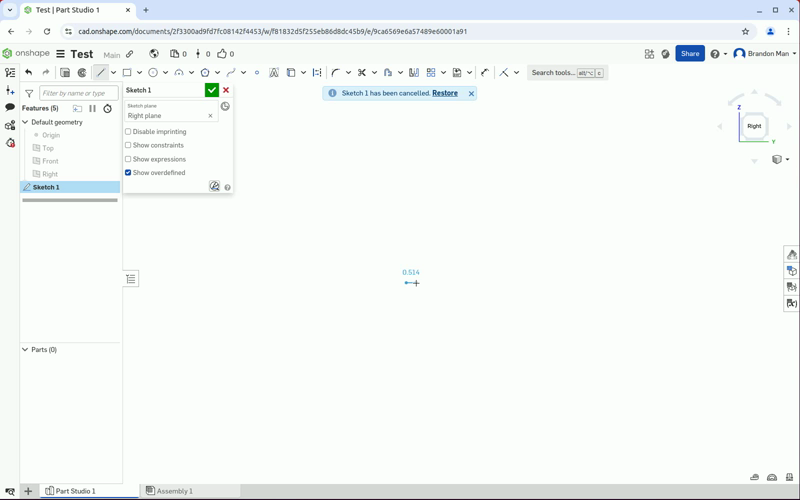
scroll(6)
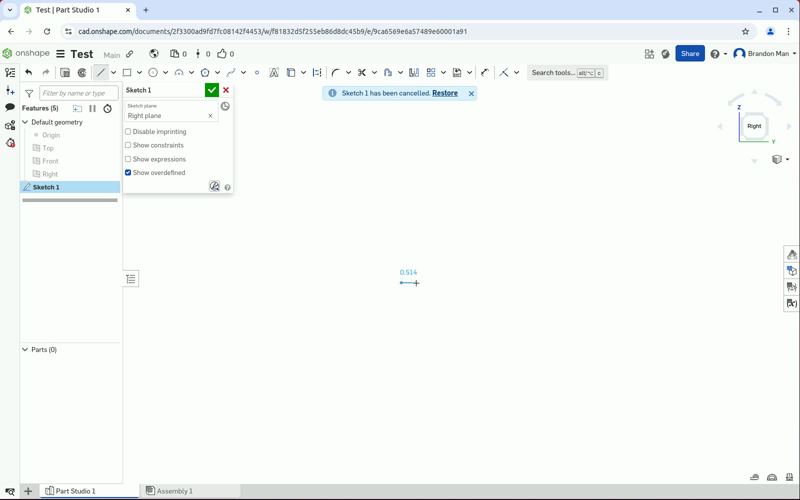
scroll(6)
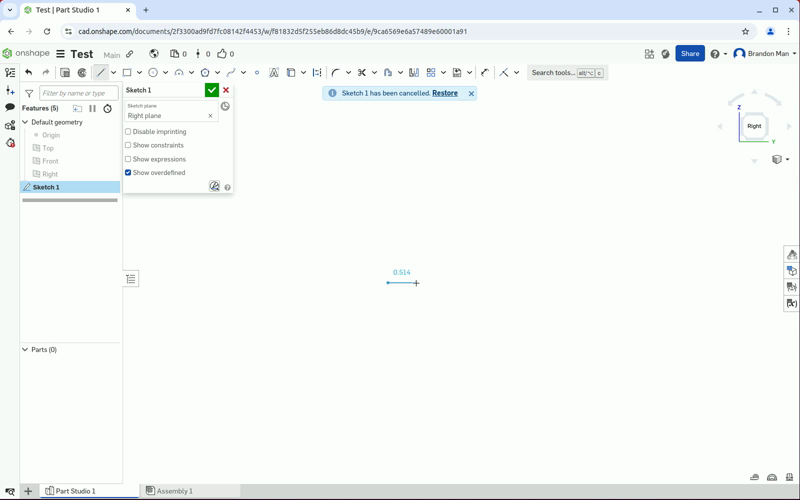
click(416, 282)
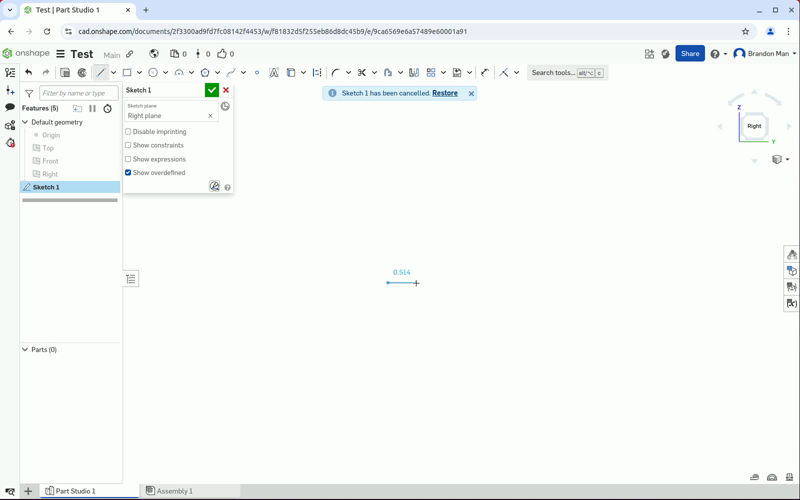
scroll(-6)
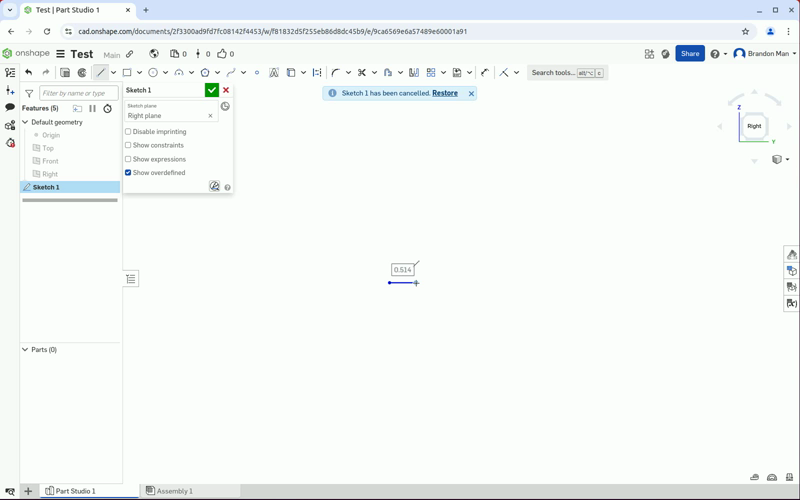
scroll(-6)
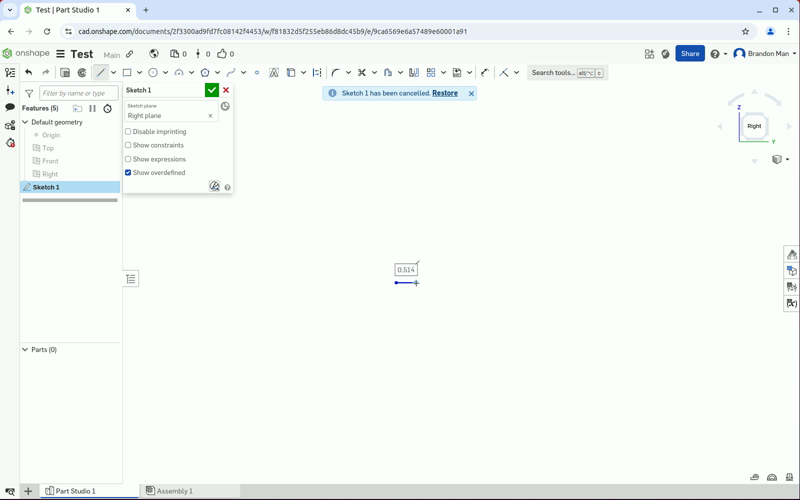
scroll(-6)
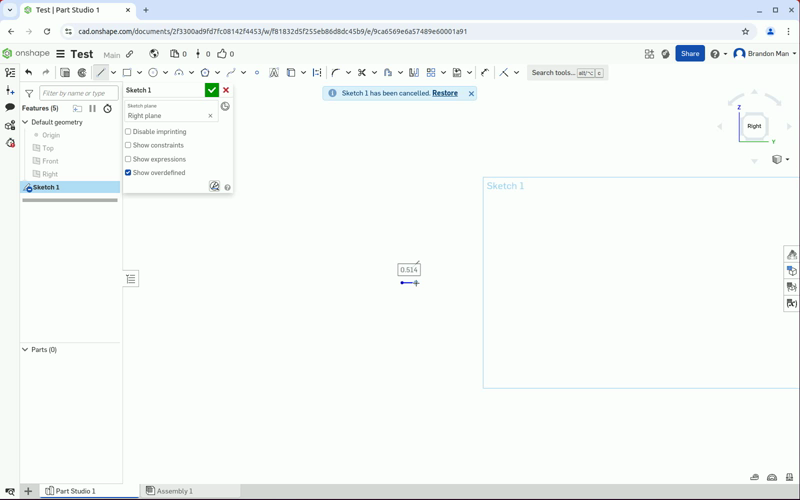
scroll(-6)
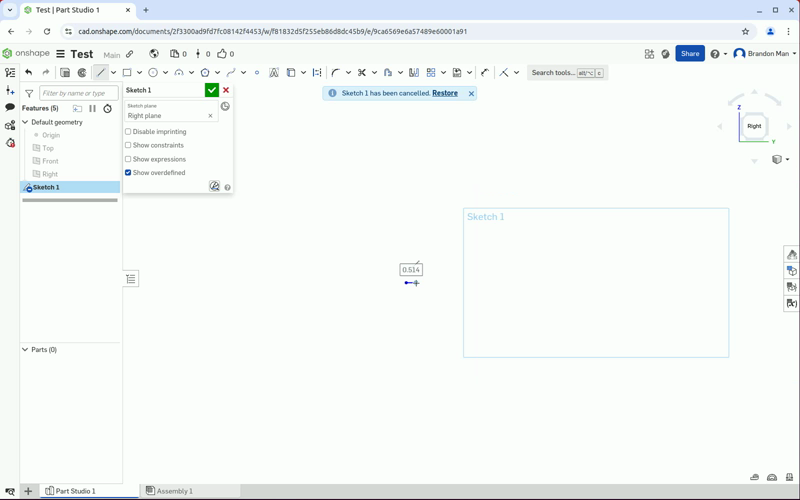
scroll(-6)
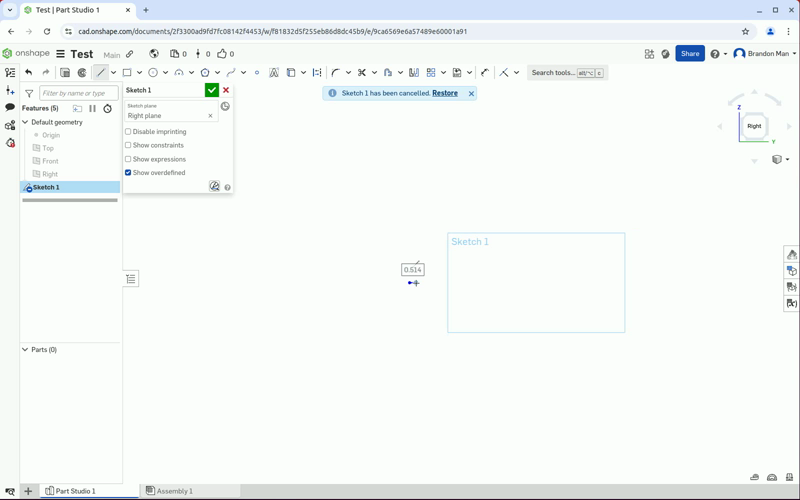
scroll(-6)
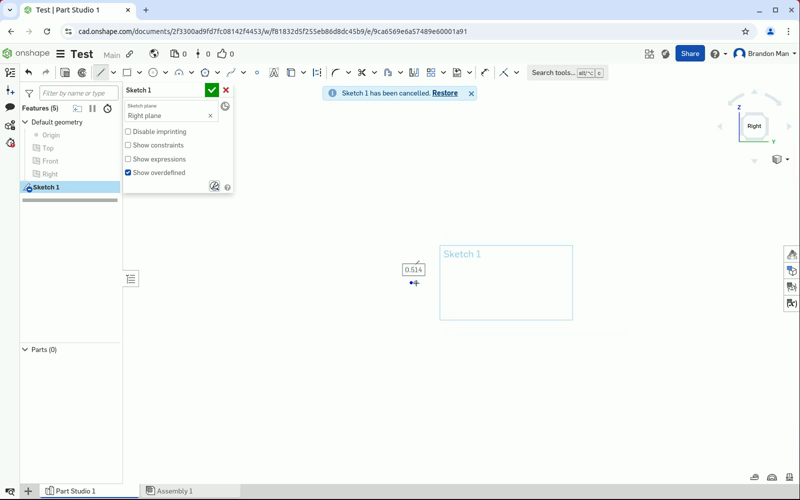
scroll(-6)
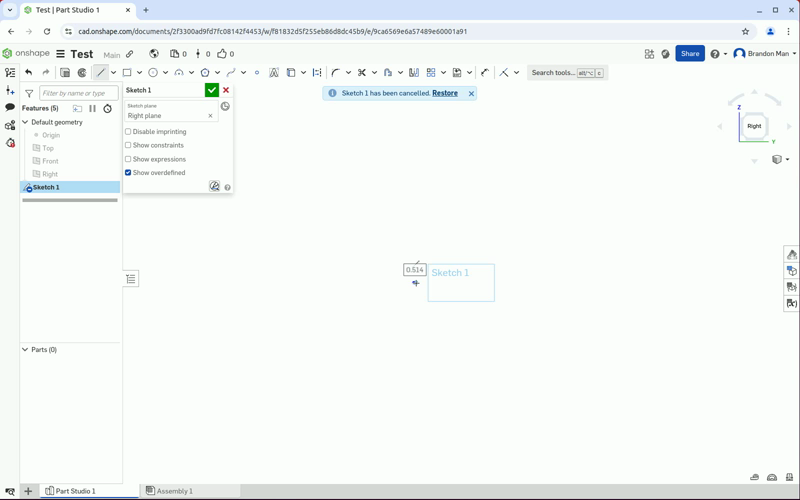
key_up(shift)
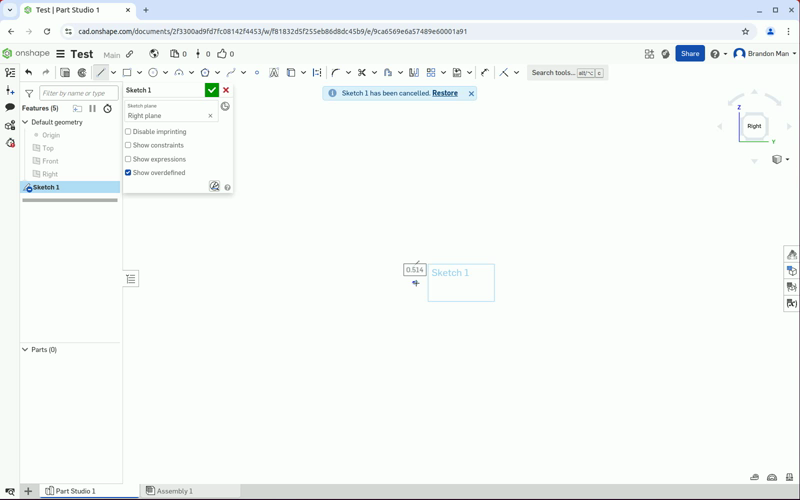
key(esc)
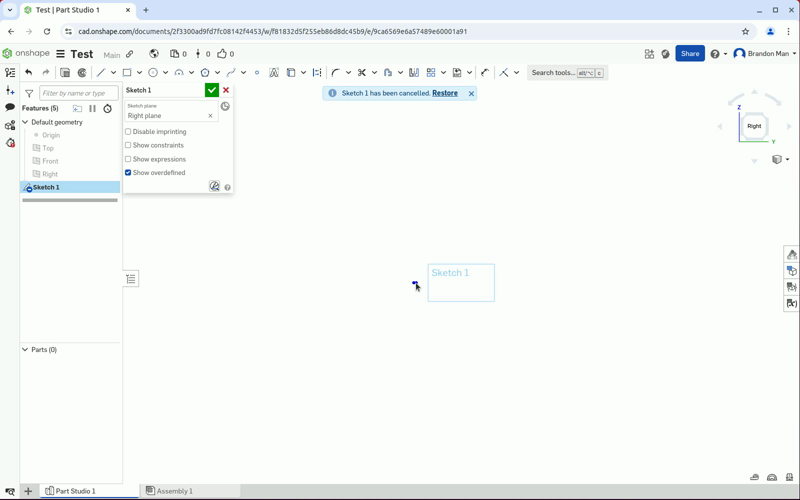
key(a)
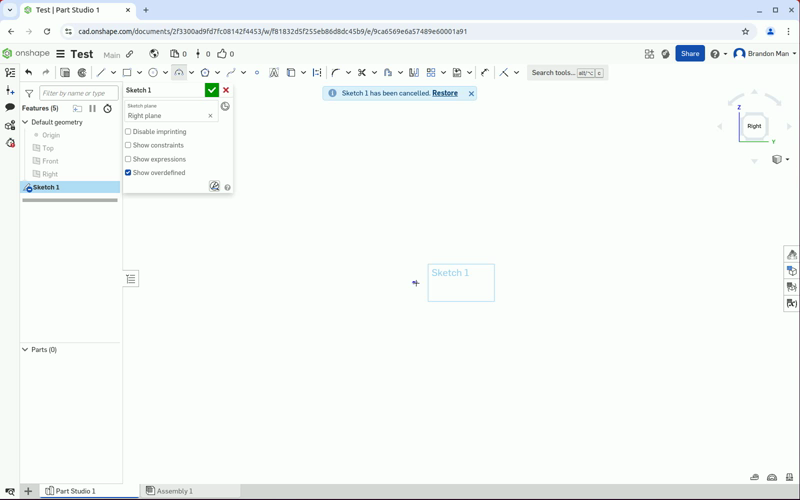
mouse_move(416, 282)
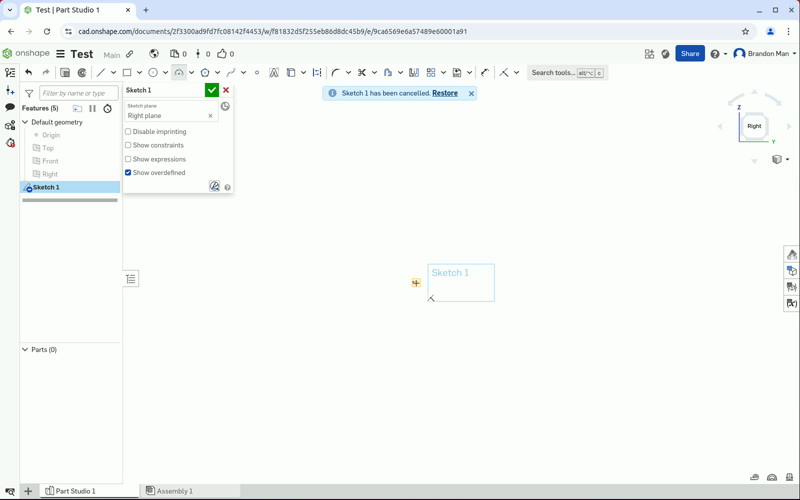
scroll(6)
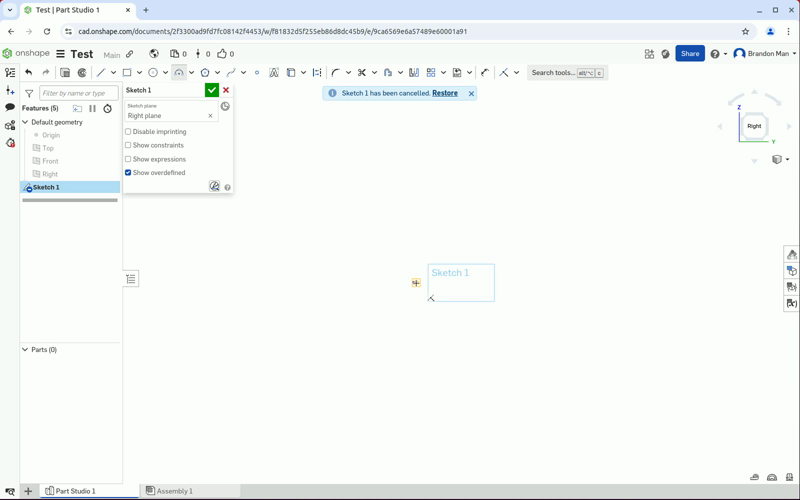
scroll(6)
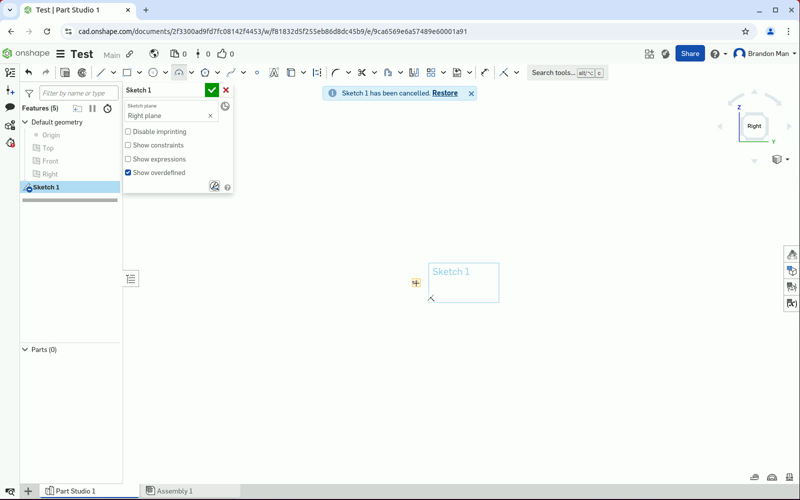
scroll(6)
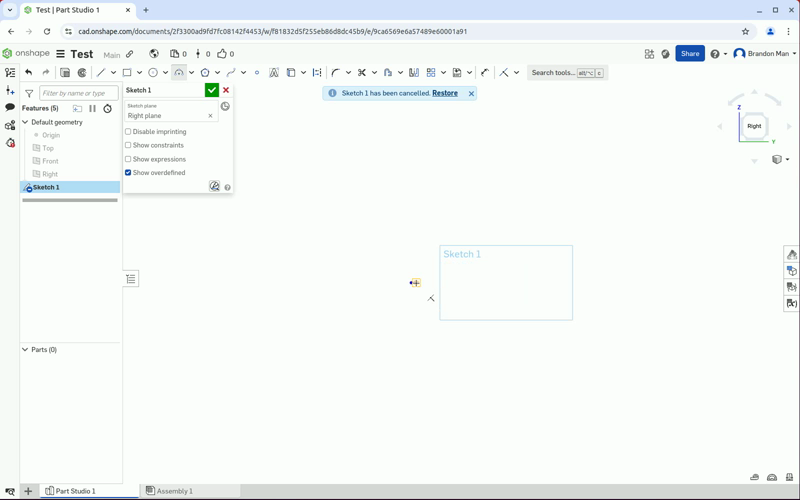
scroll(6)
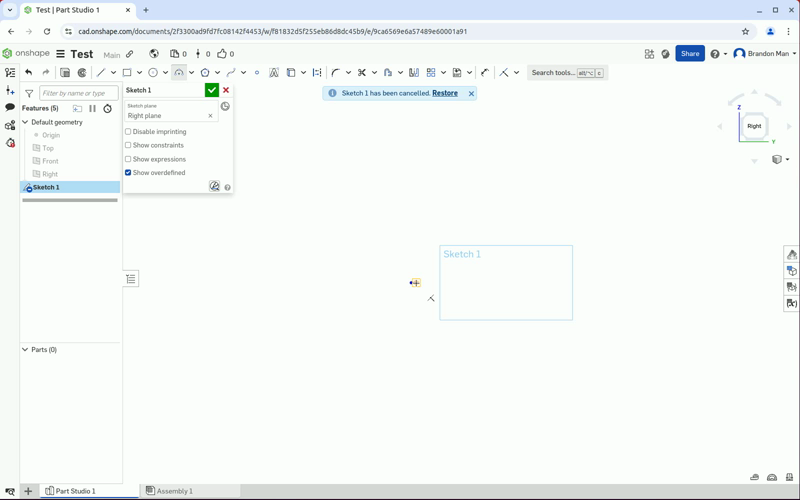
scroll(6)
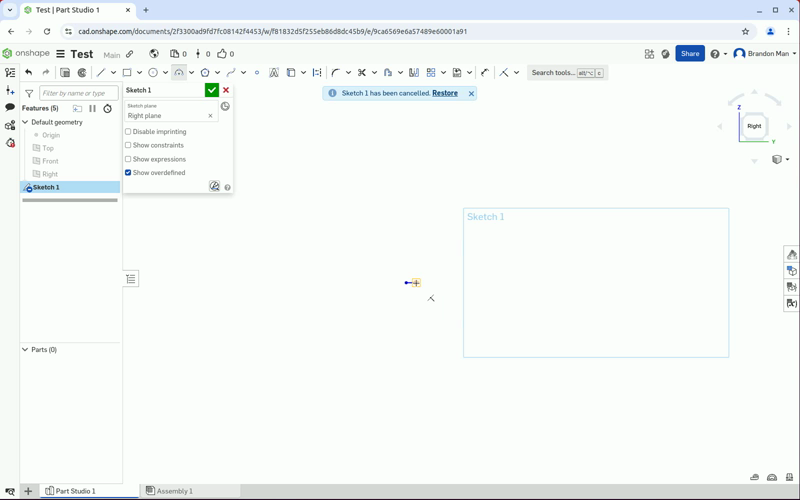
scroll(6)
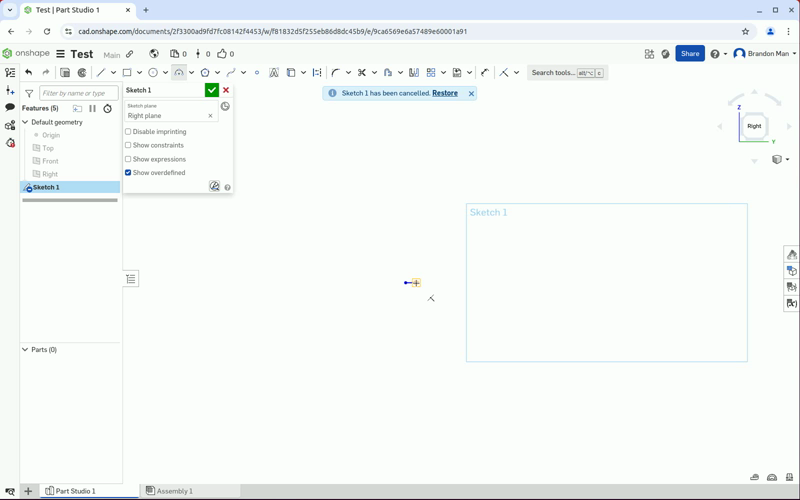
scroll(6)
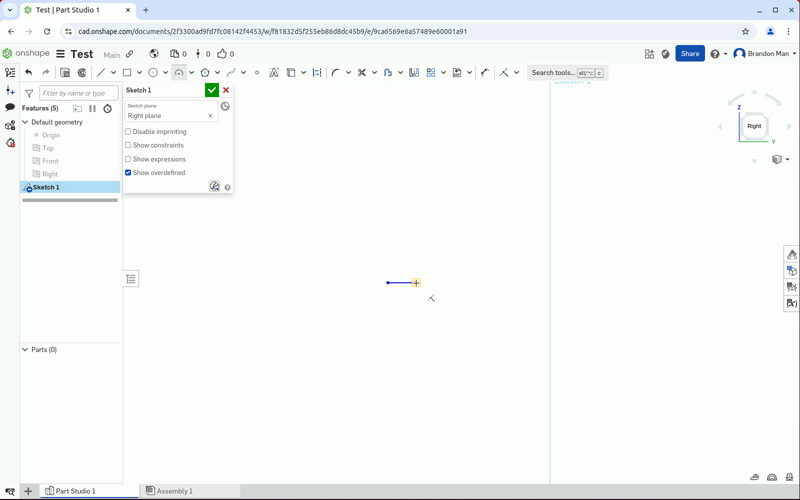
click(416, 282)
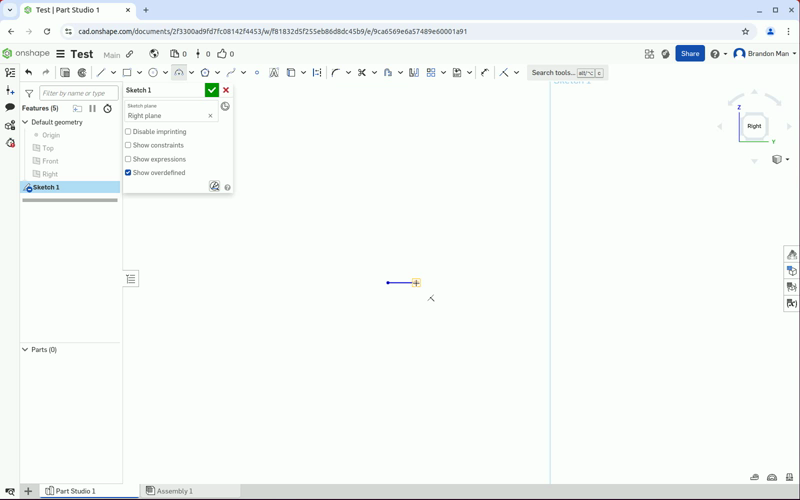
scroll(-6)
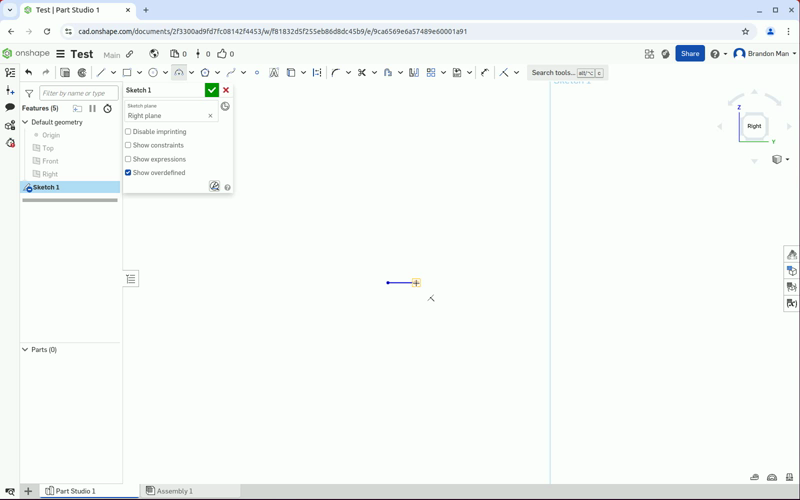
scroll(-6)
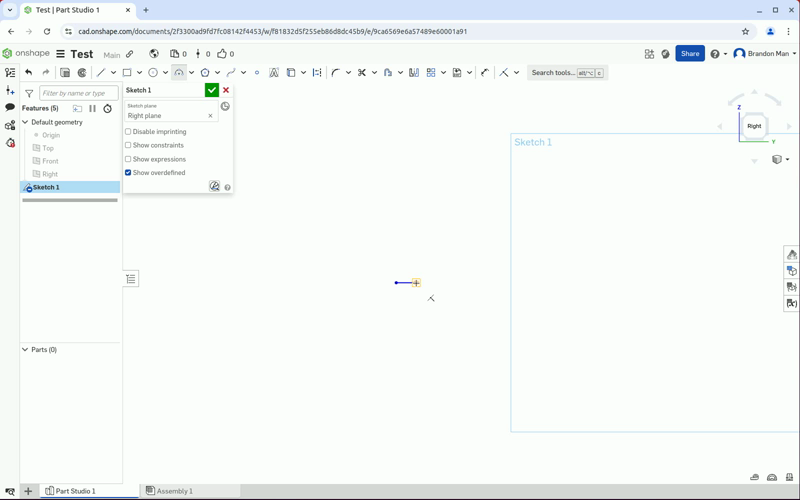
scroll(-6)
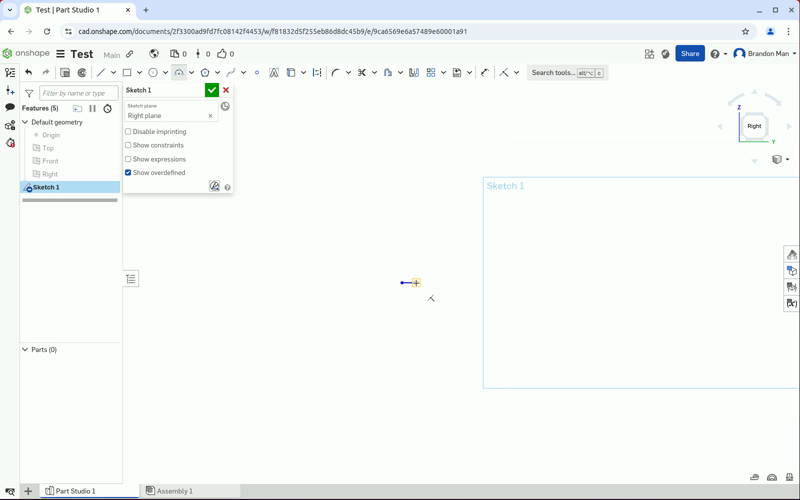
scroll(-6)
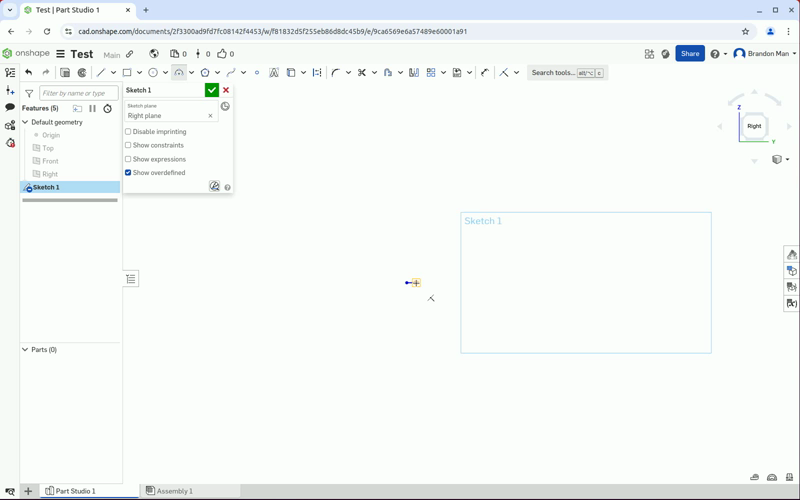
scroll(-6)
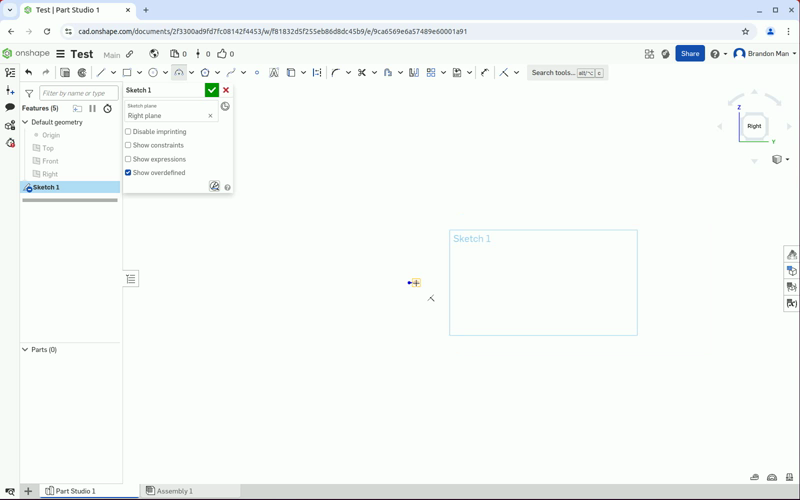
scroll(-6)
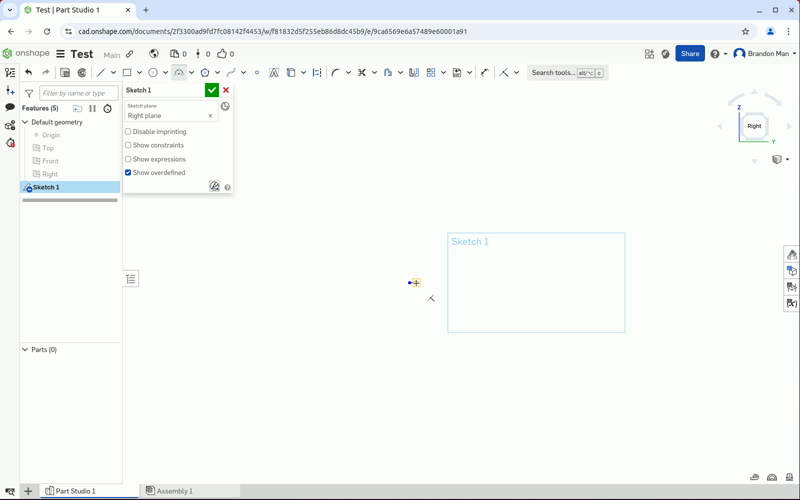
scroll(-6)
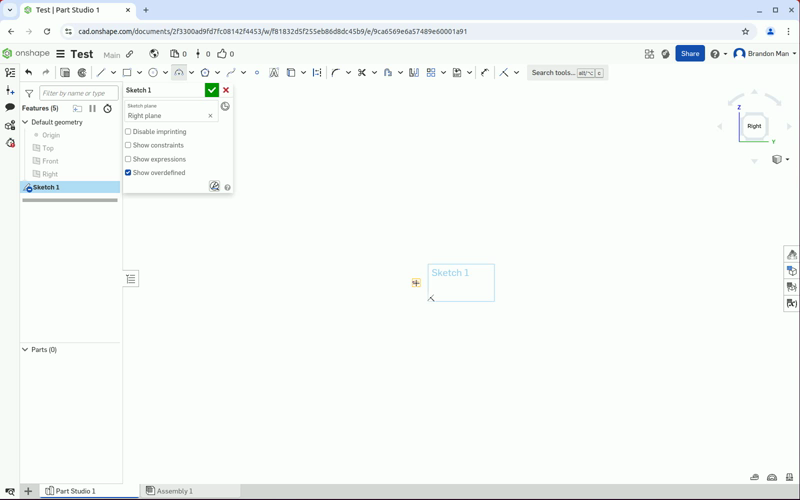
key_down(shift)
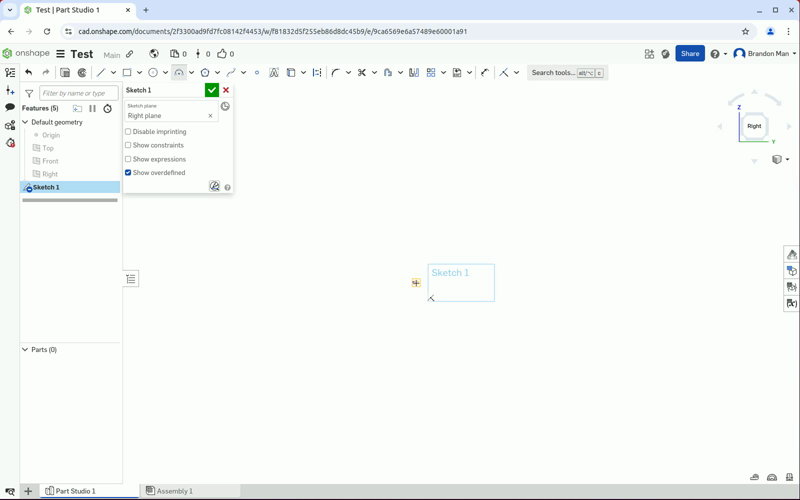
mouse_move(461, 237)
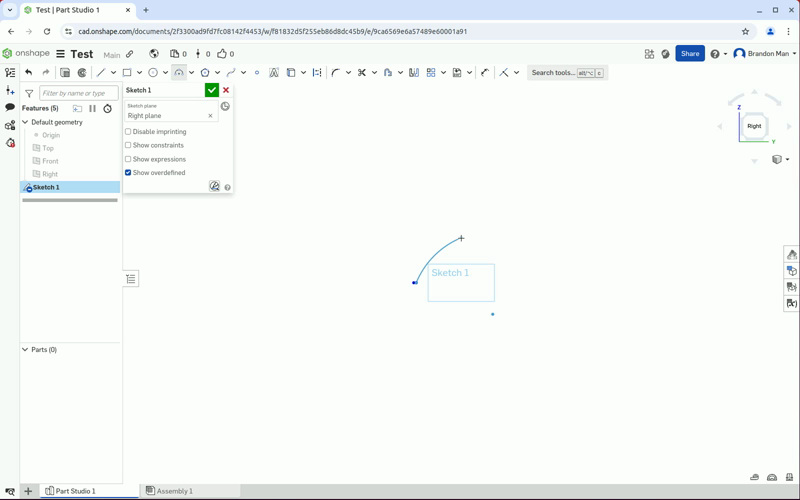
click(461, 237)
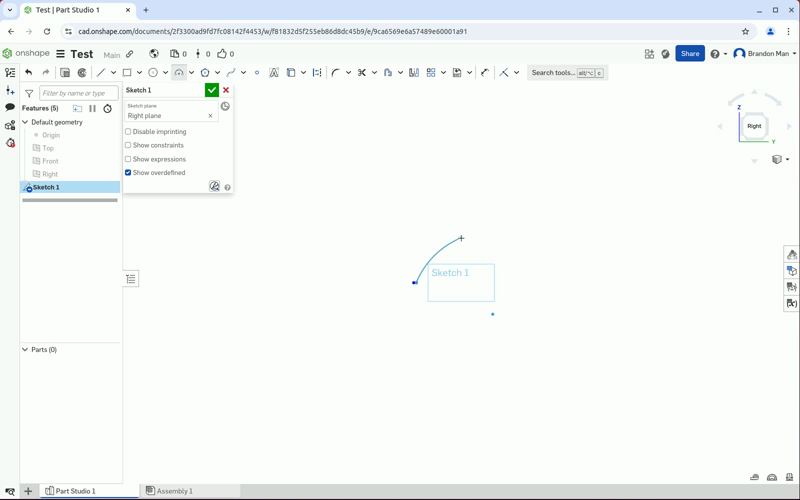
mouse_move(429, 251)
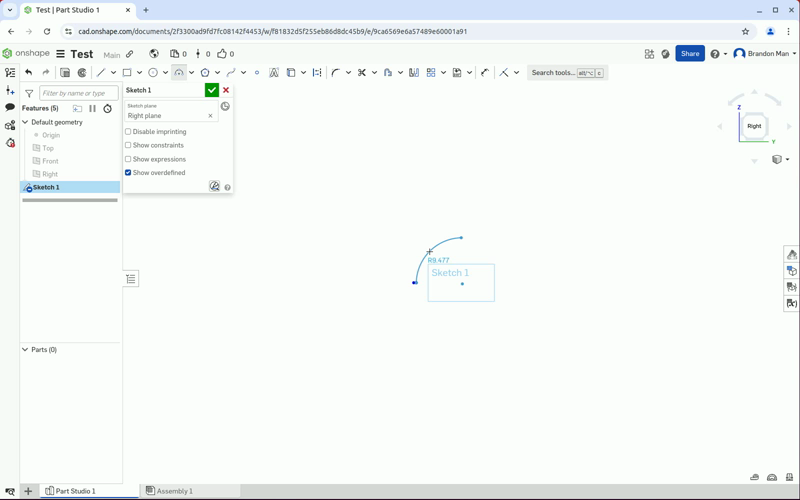
click(429, 251)
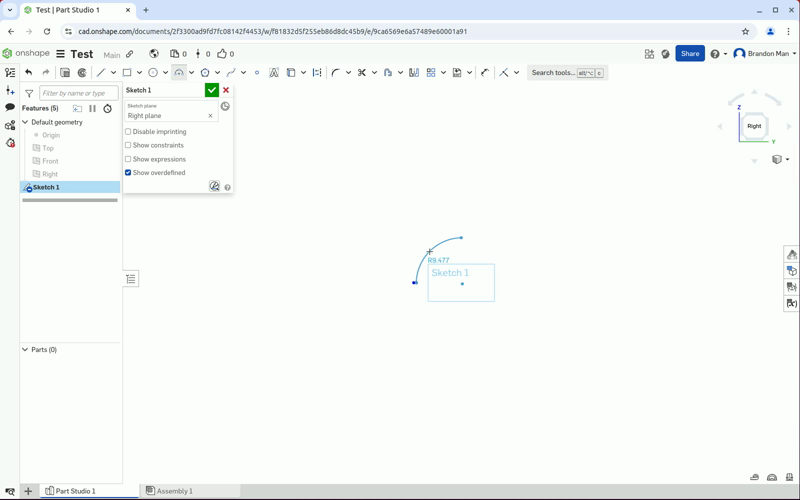
key_up(shift)
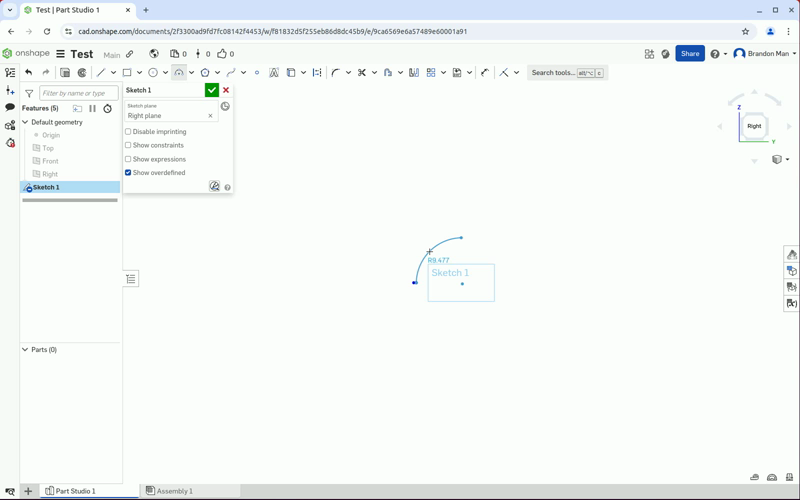
key(esc)
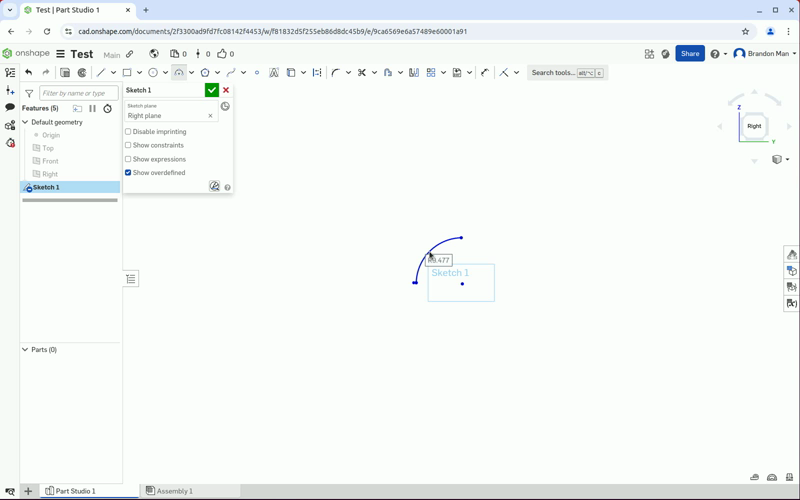
key(l)
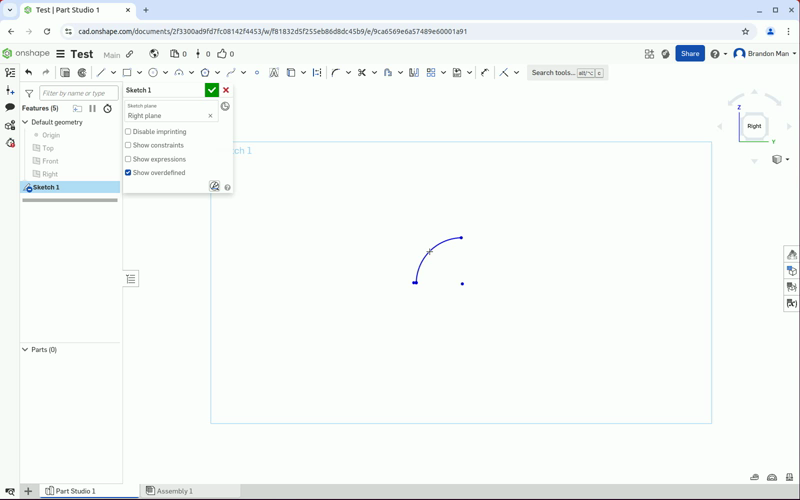
mouse_move(461, 237)
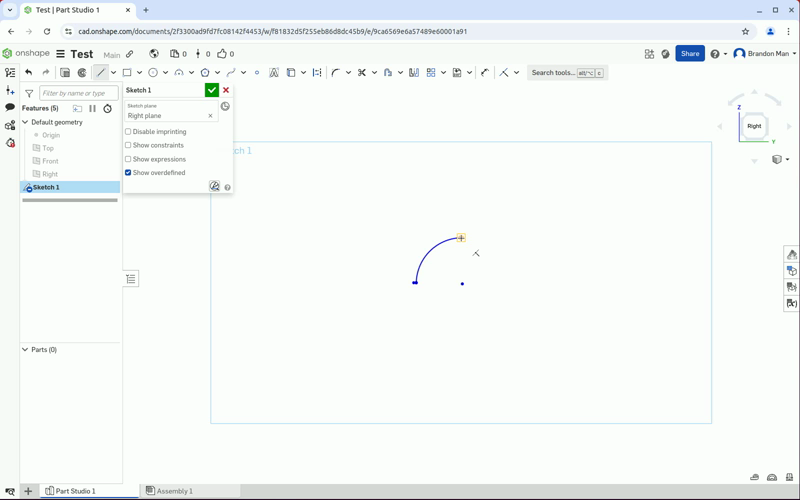
click(461, 237)
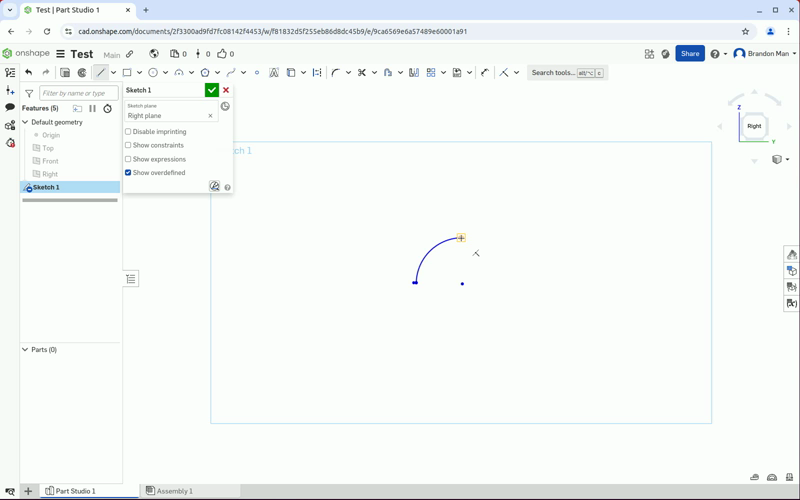
key_down(shift)
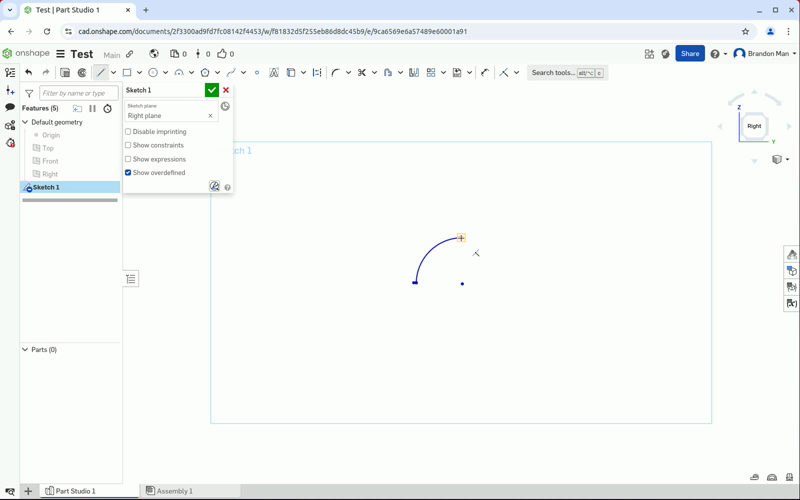
mouse_move(491, 237)
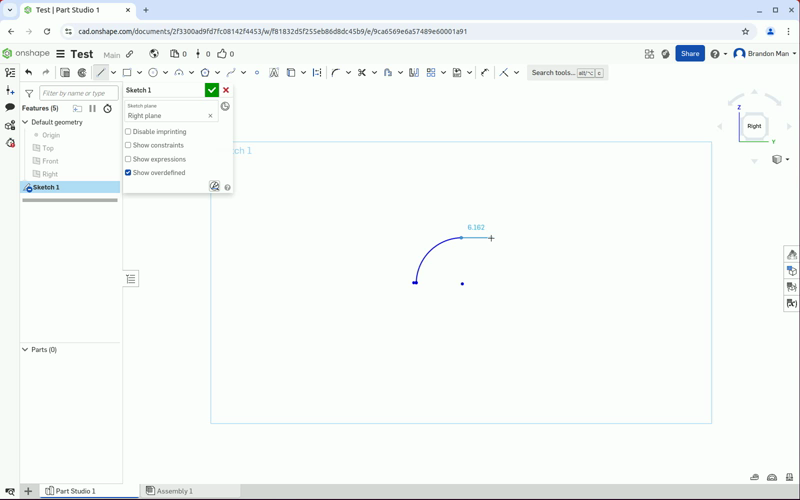
mouse_move(461, 235)
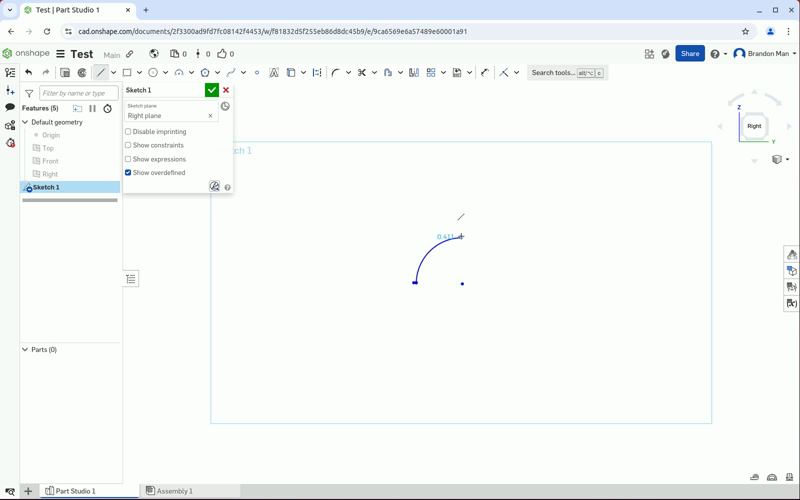
scroll(6)
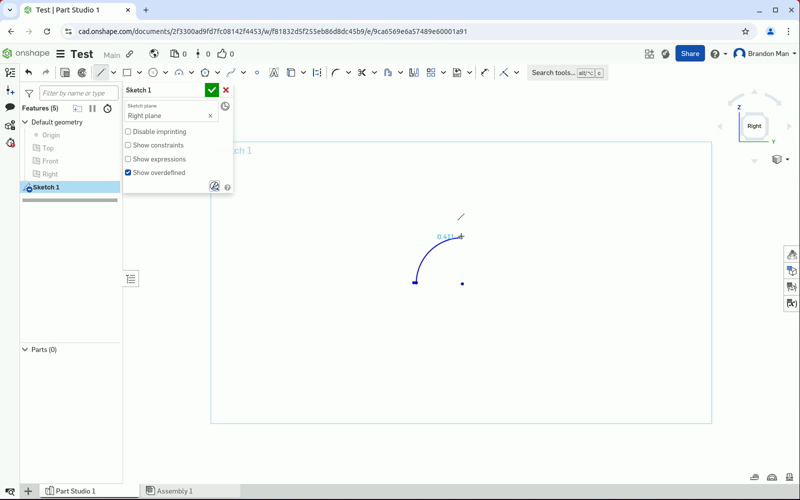
scroll(6)
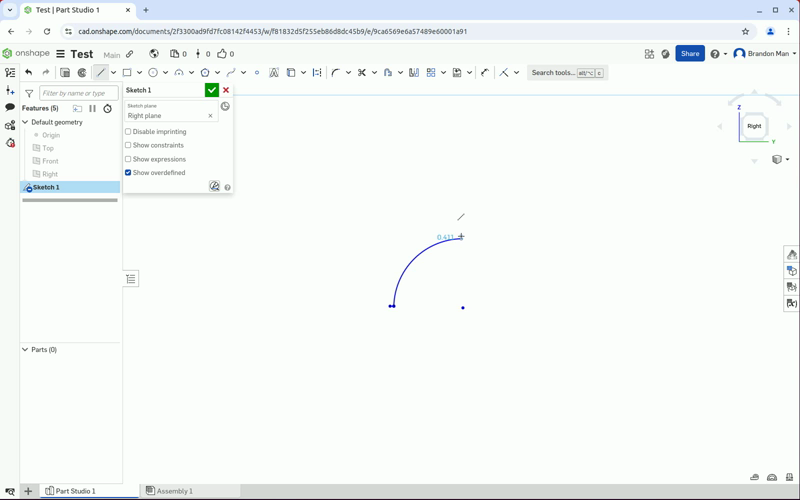
scroll(6)
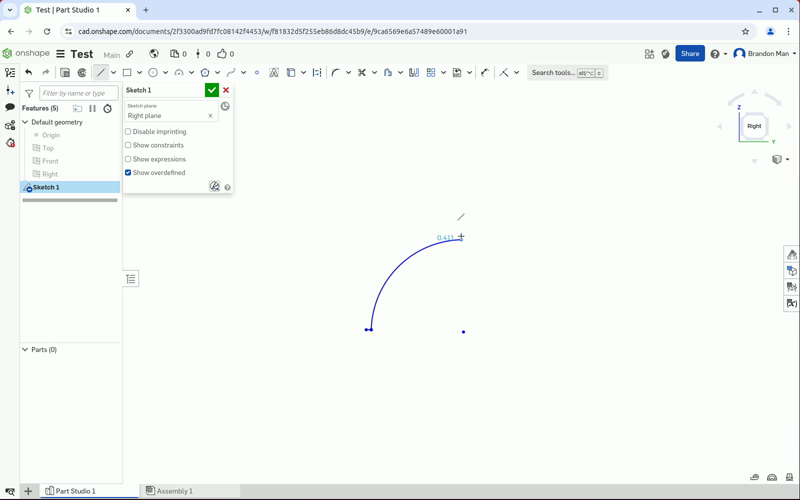
scroll(6)
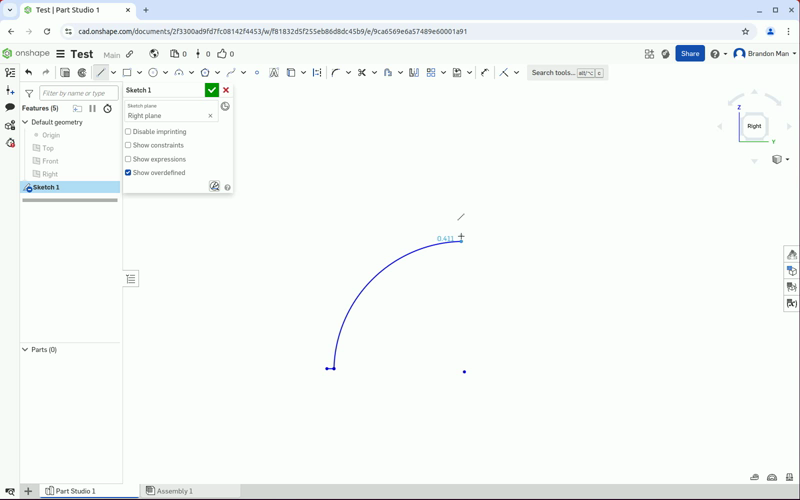
scroll(6)
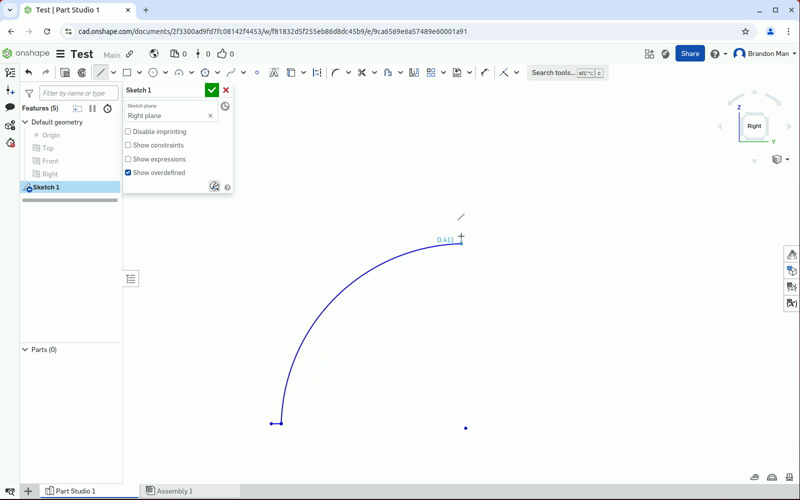
scroll(6)
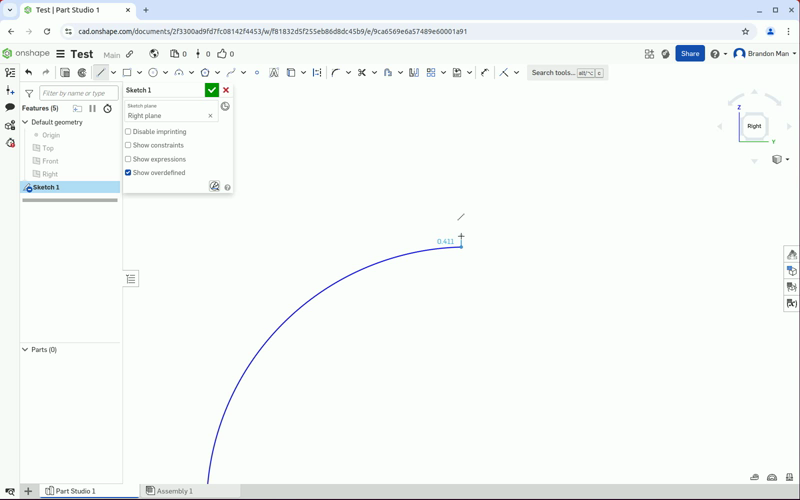
scroll(6)
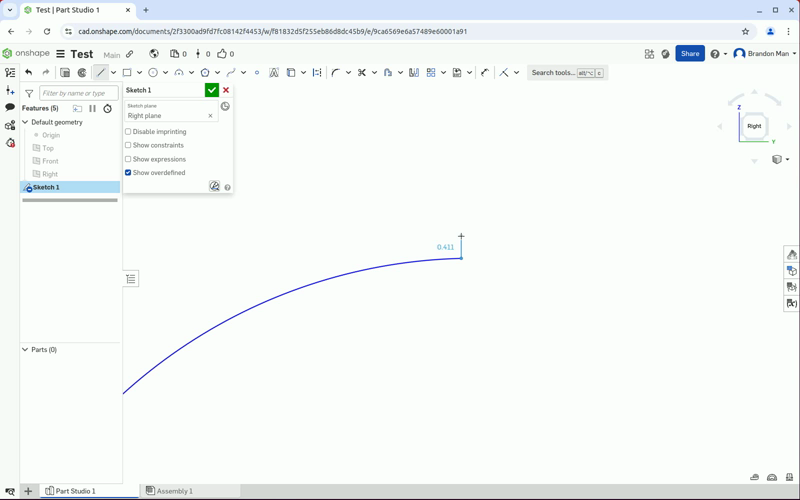
click(461, 235)
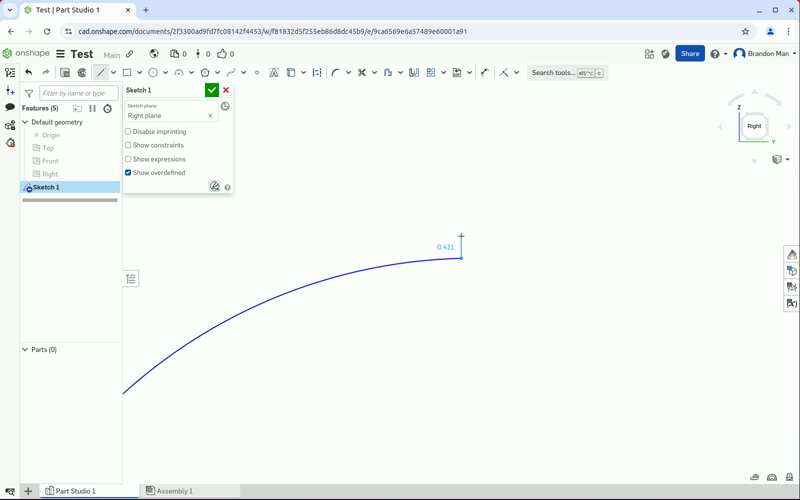
scroll(-6)
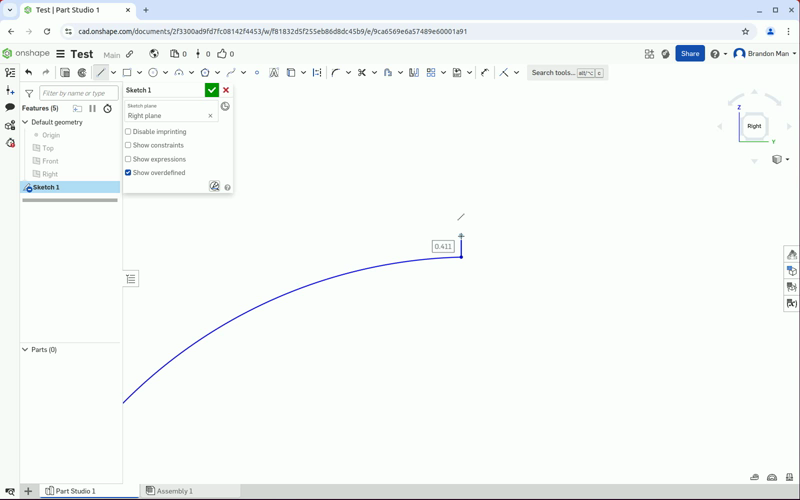
scroll(-6)
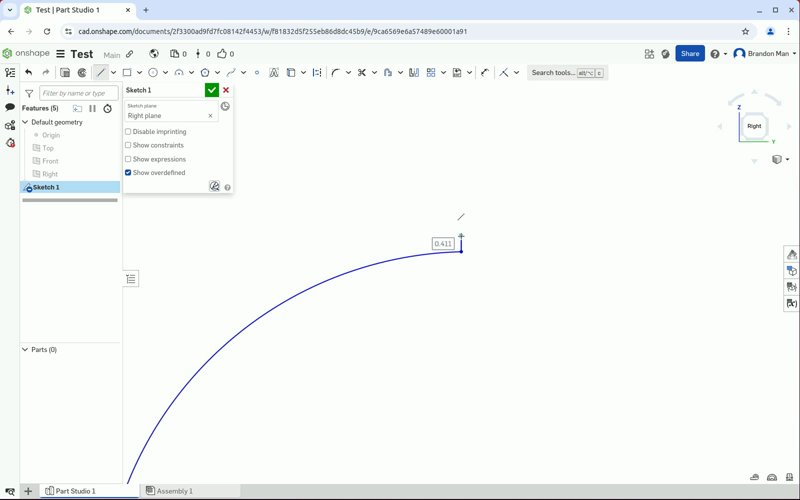
scroll(-6)
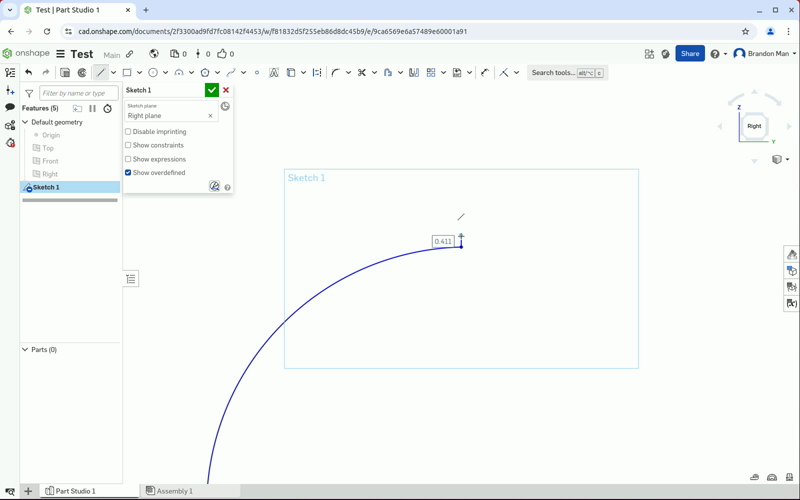
scroll(-6)
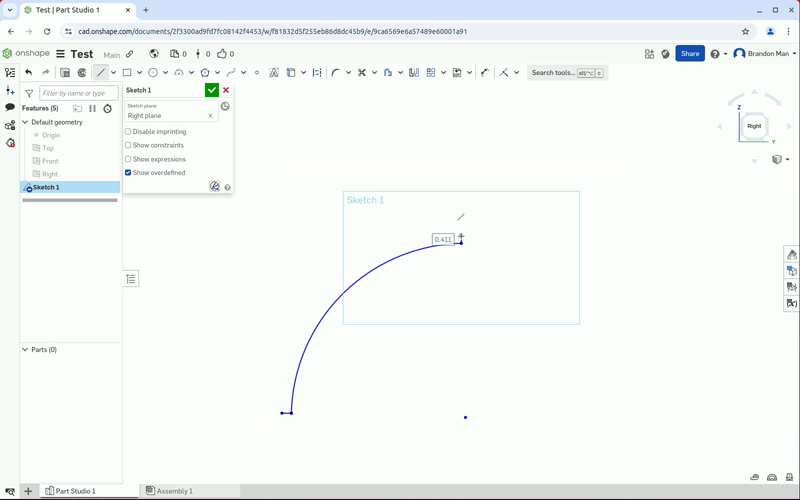
scroll(-6)
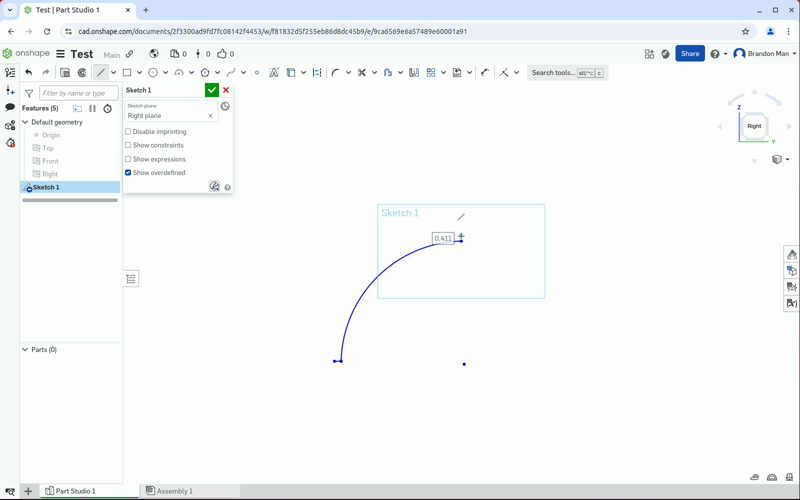
scroll(-6)
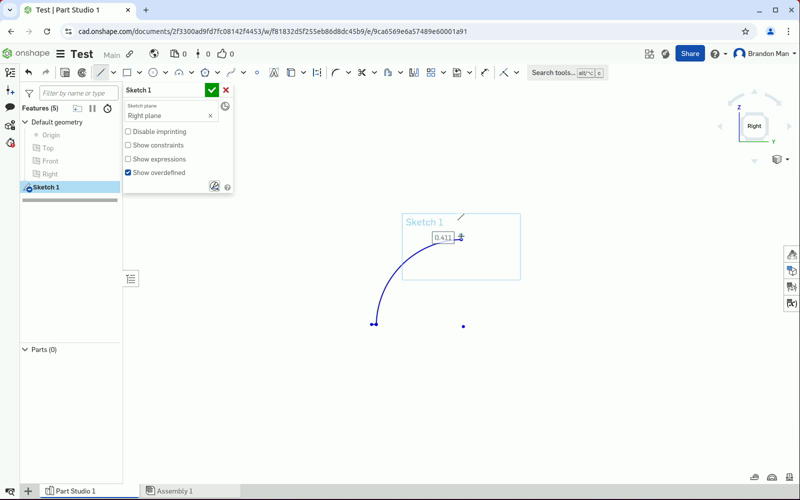
scroll(-6)
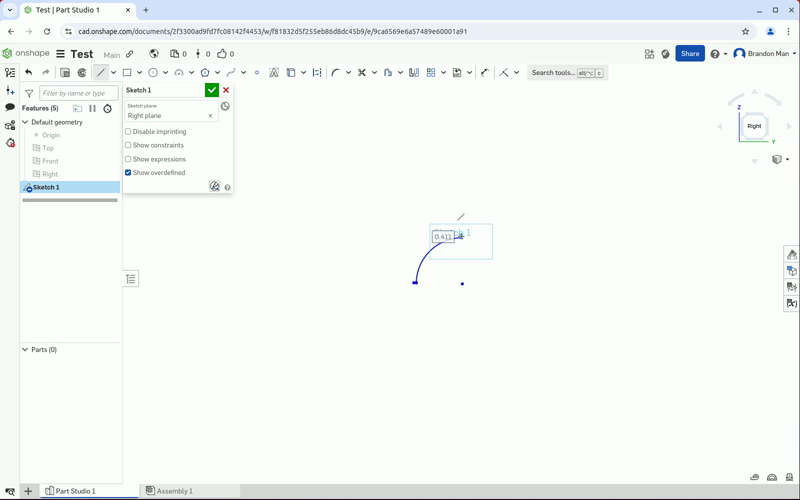
key_up(shift)
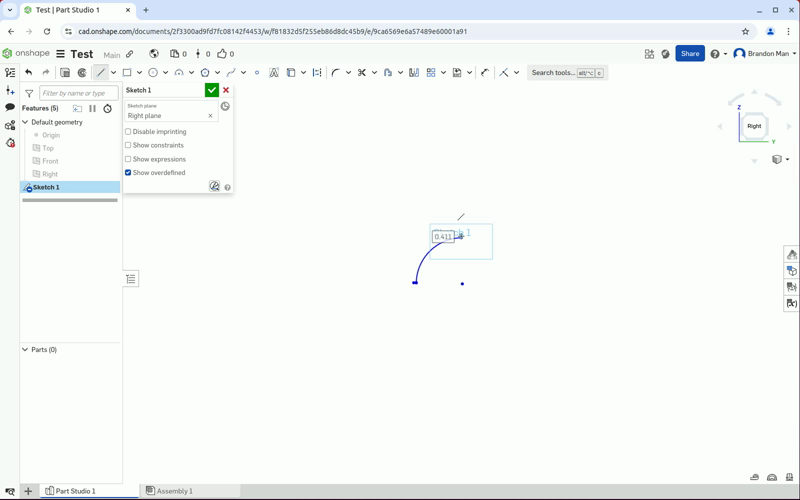
key(esc)
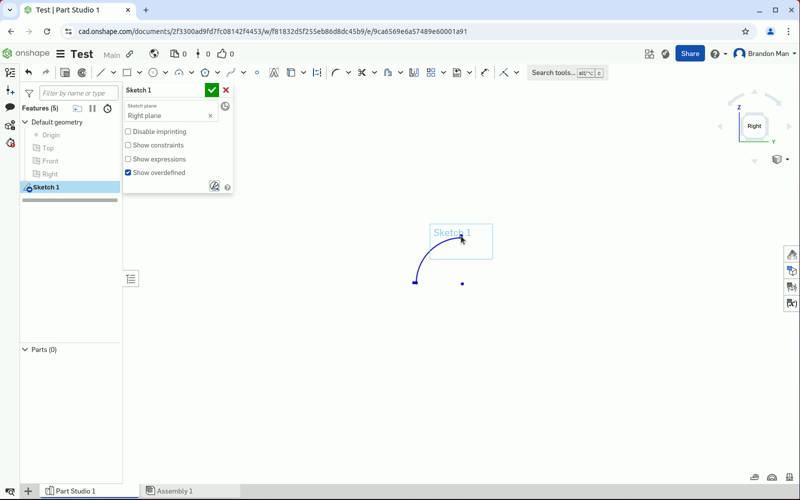
key(a)
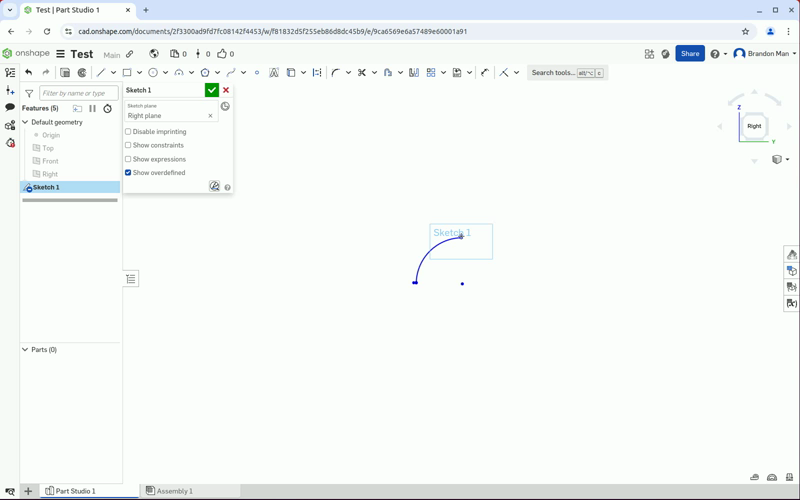
mouse_move(461, 235)
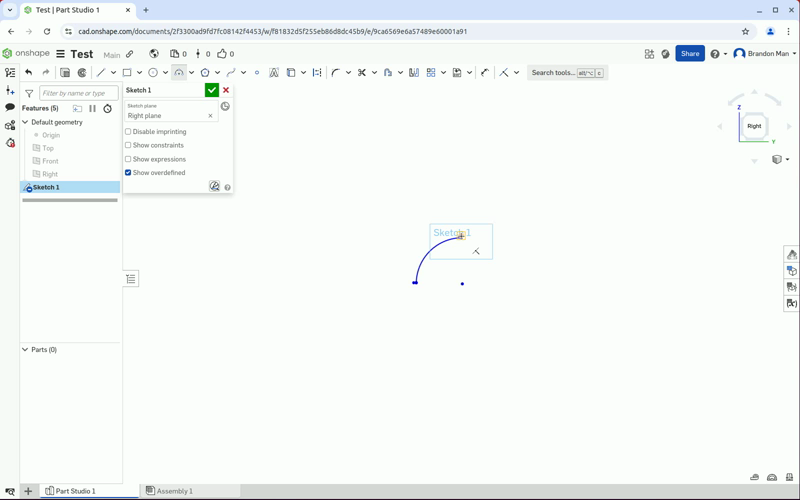
scroll(6)
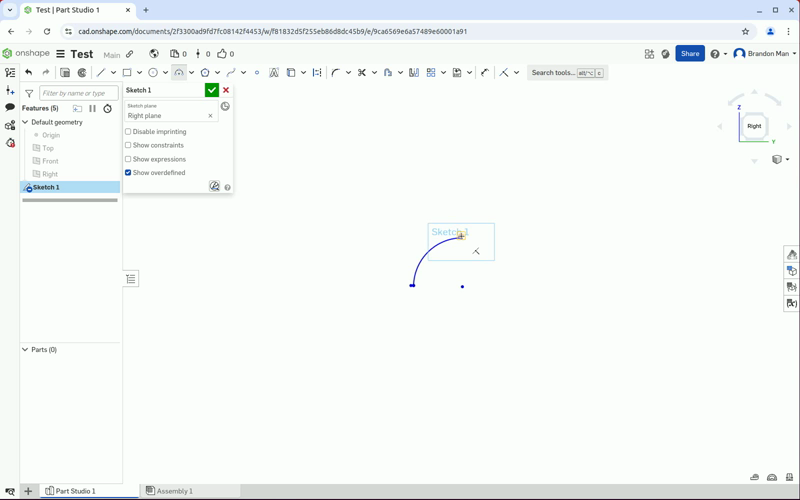
scroll(6)
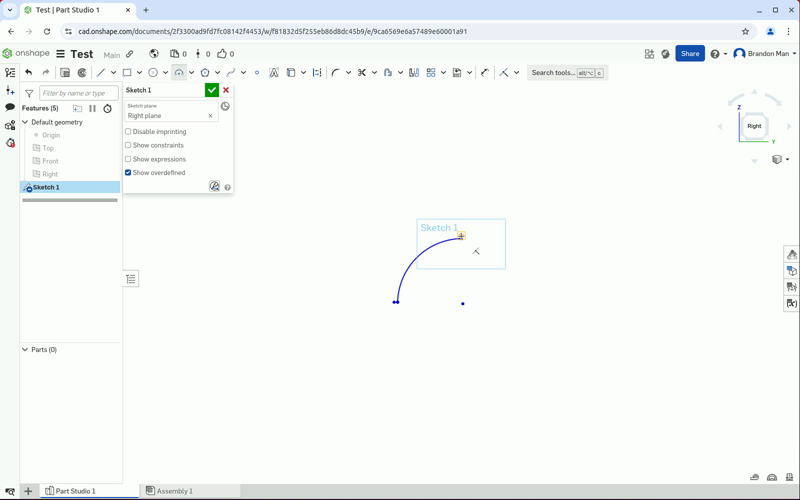
scroll(6)
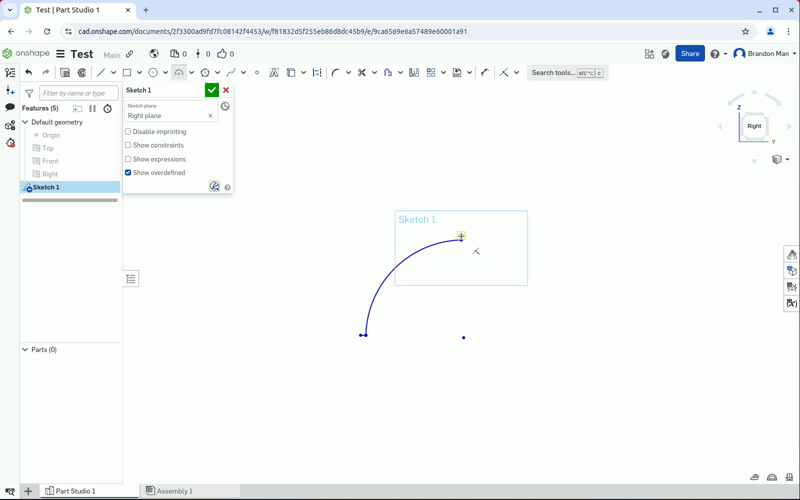
scroll(6)
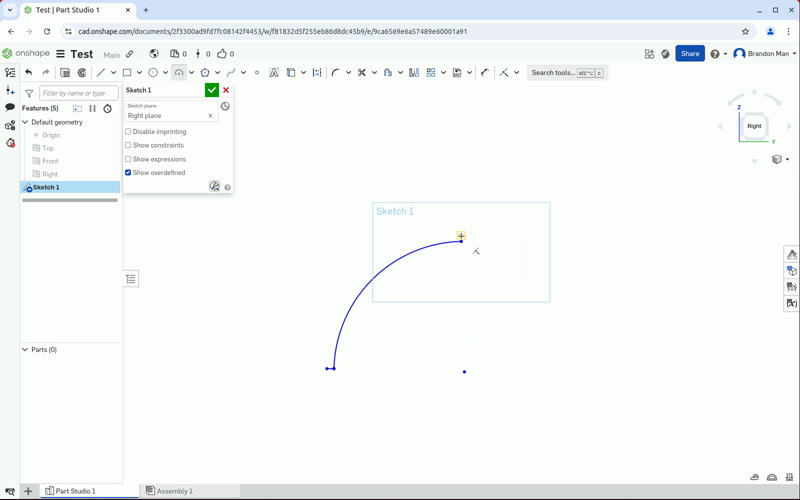
scroll(6)
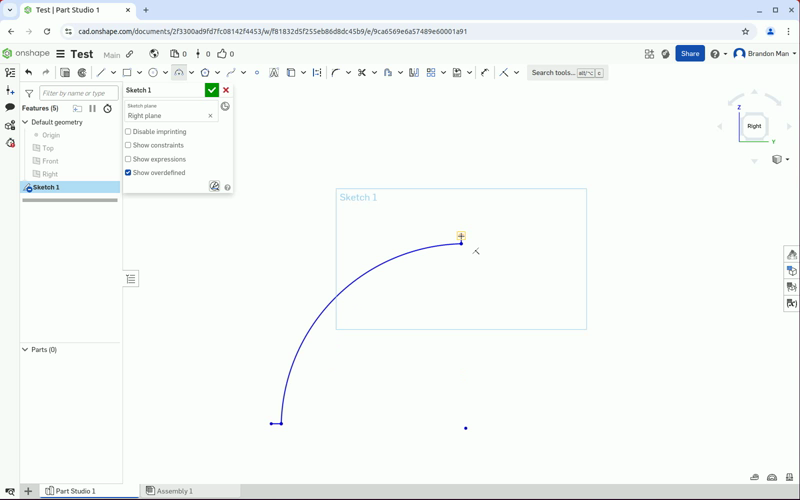
scroll(6)
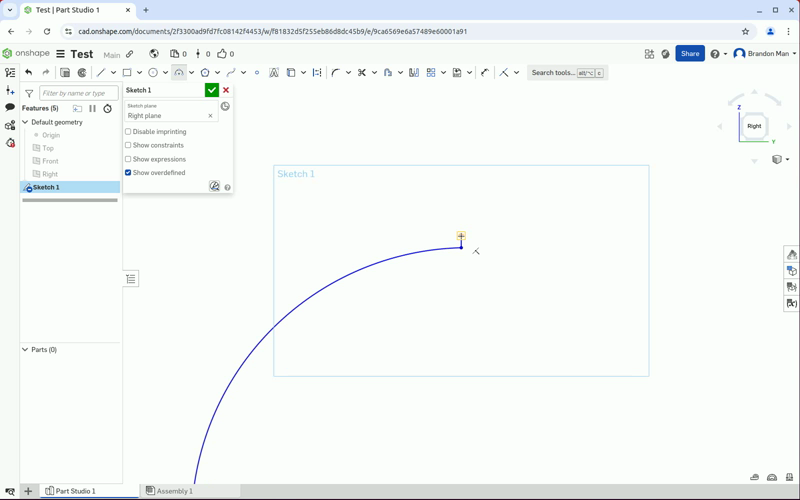
scroll(6)
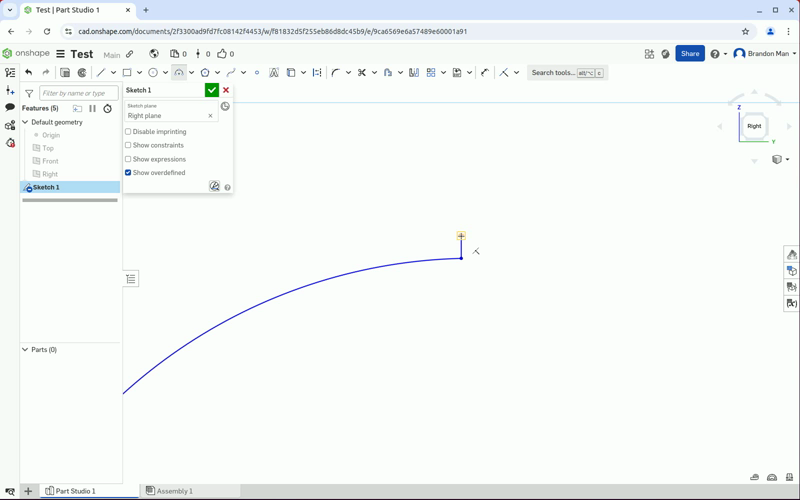
click(461, 235)
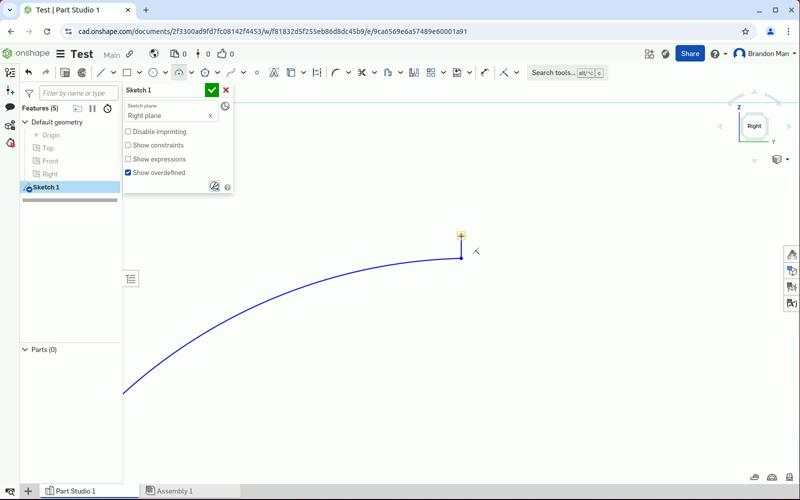
scroll(-6)
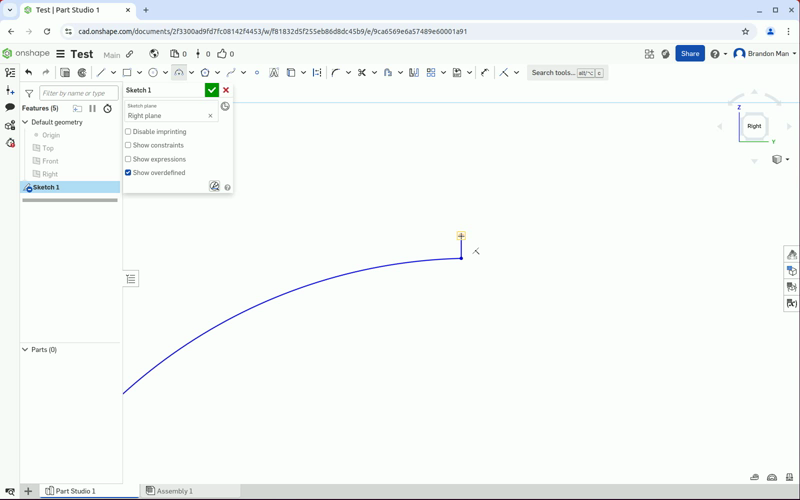
scroll(-6)
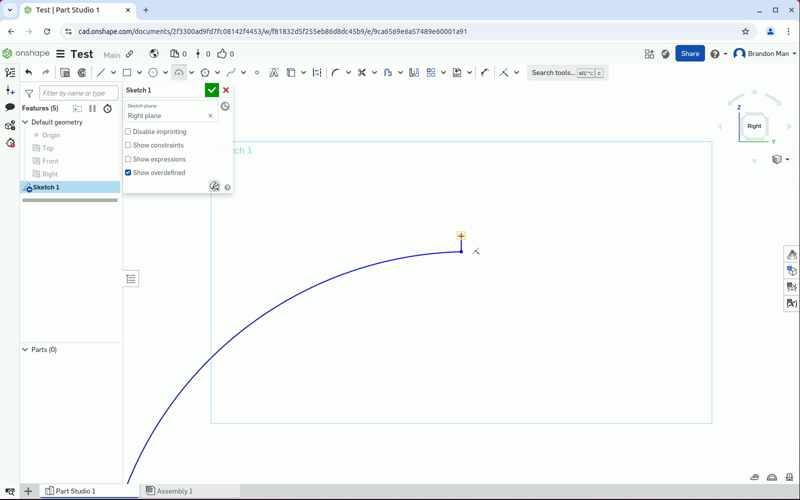
scroll(-6)
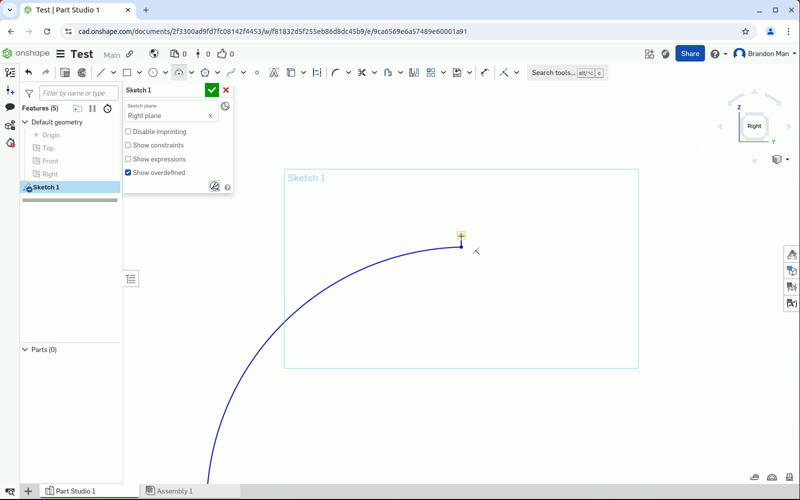
scroll(-6)
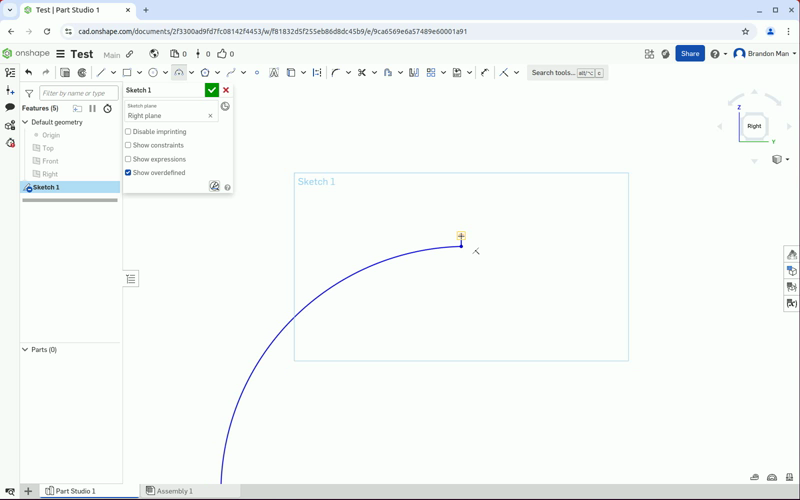
scroll(-6)
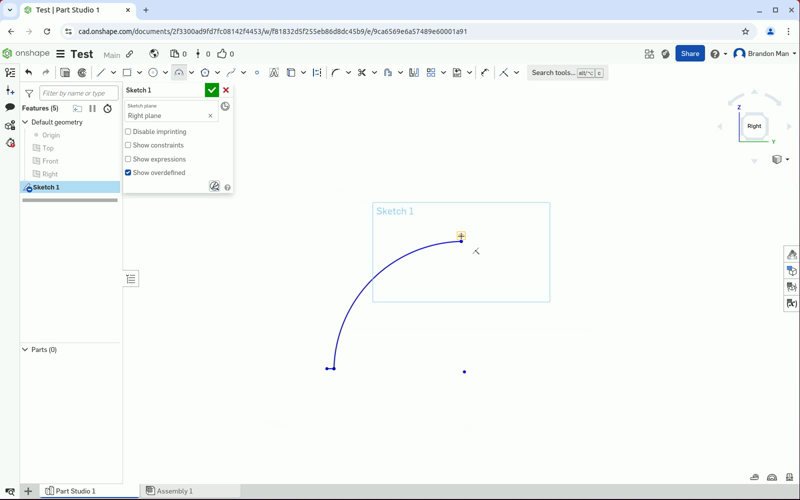
scroll(-6)
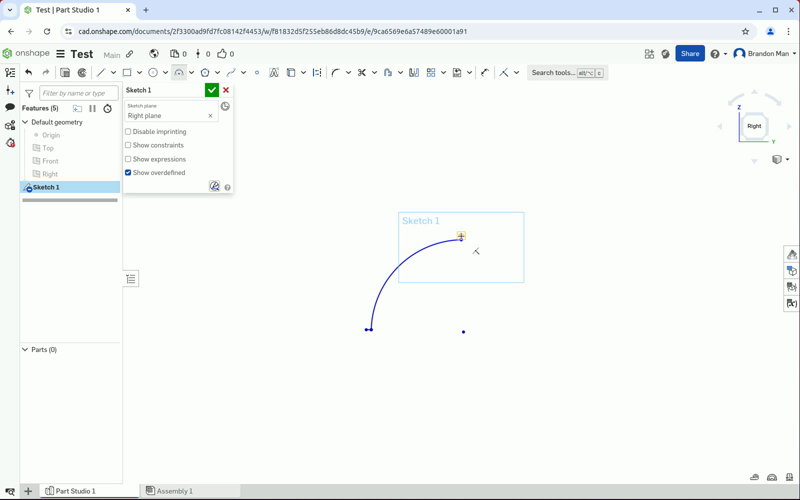
scroll(-6)
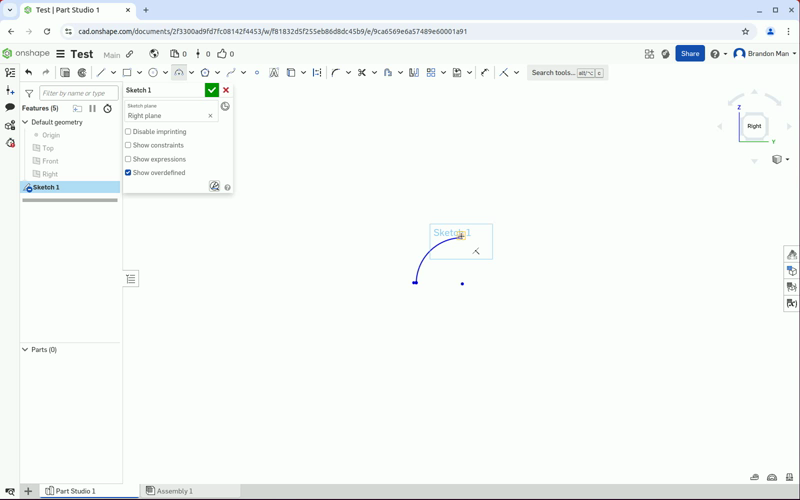
mouse_move(413, 282)
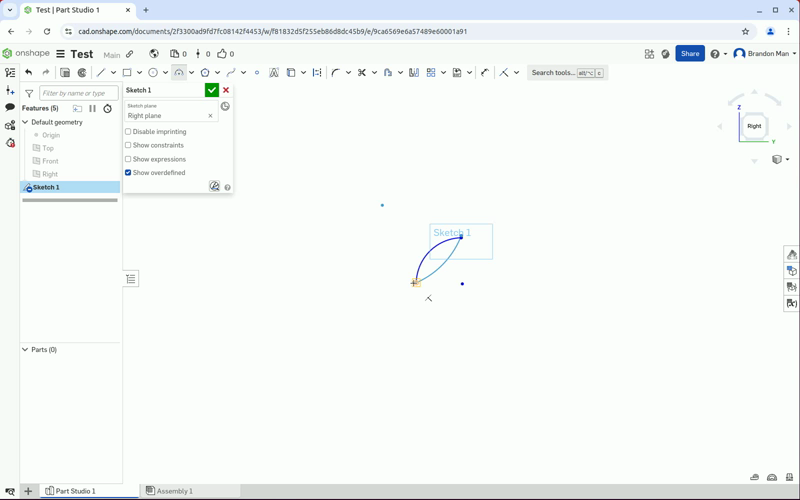
scroll(6)
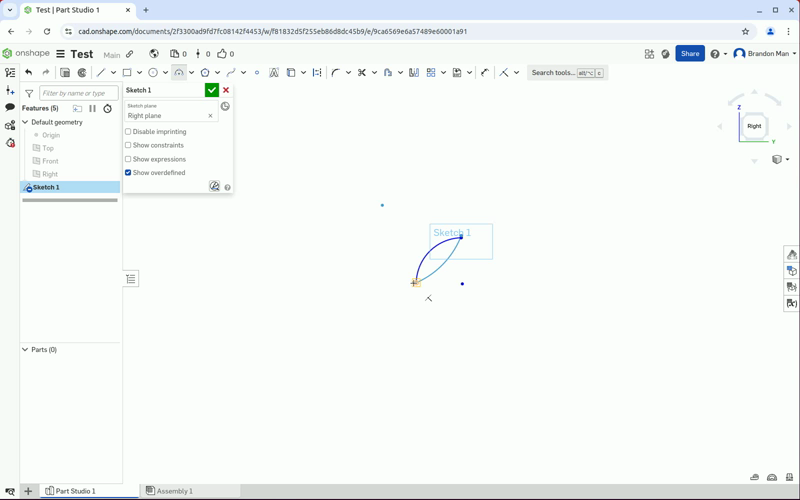
scroll(6)
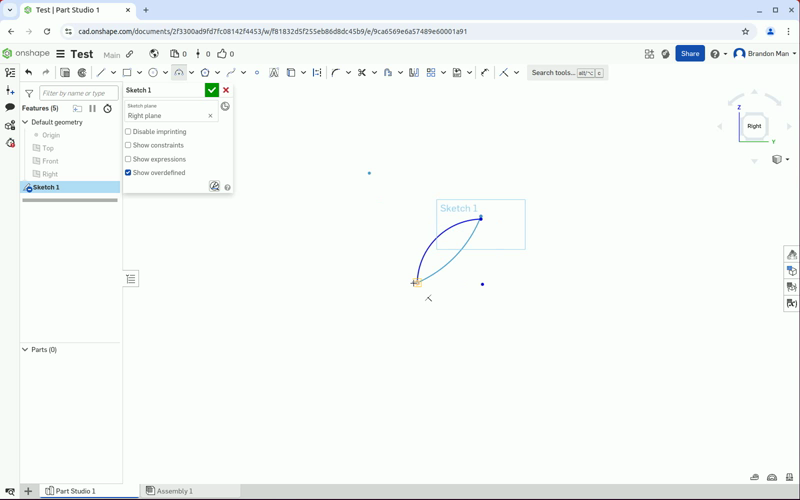
scroll(6)
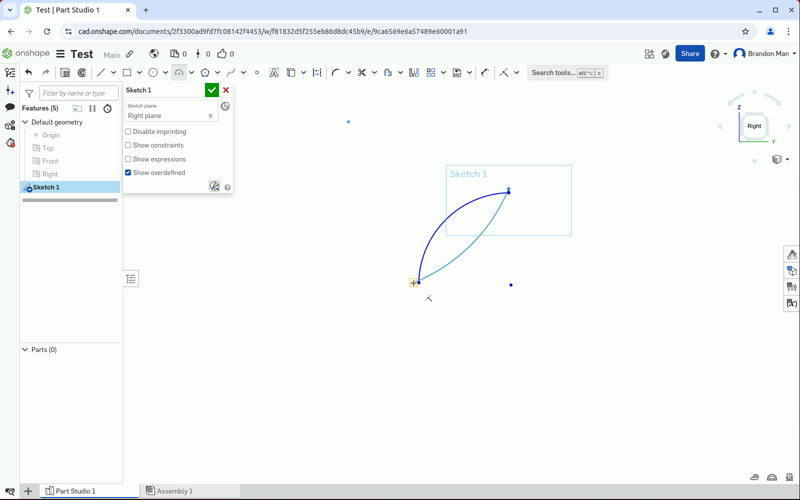
scroll(6)
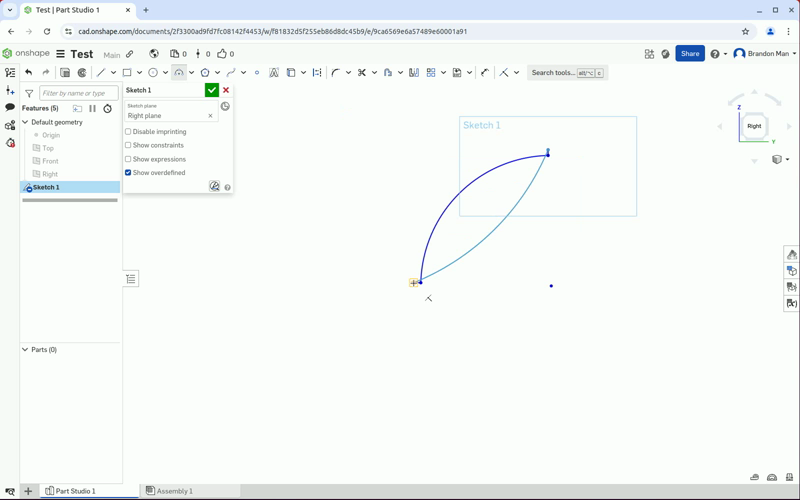
scroll(6)
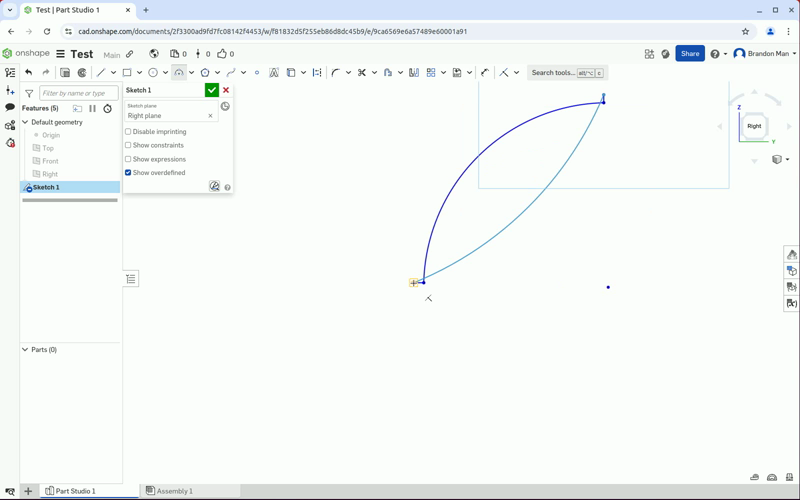
scroll(6)
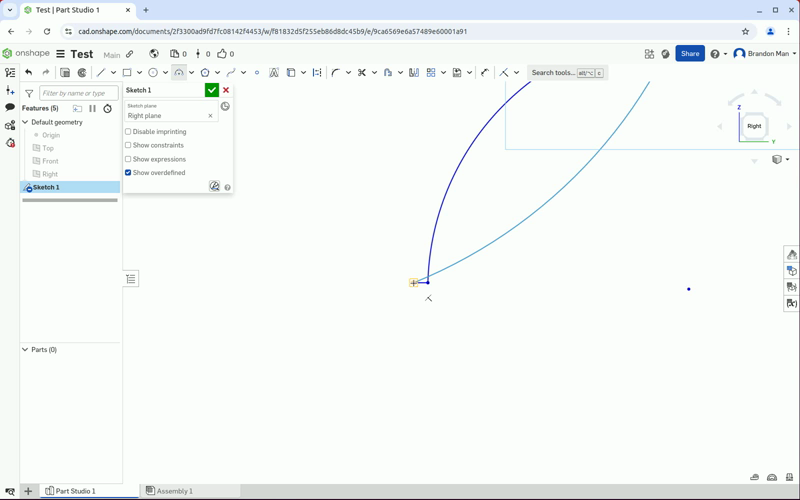
scroll(6)
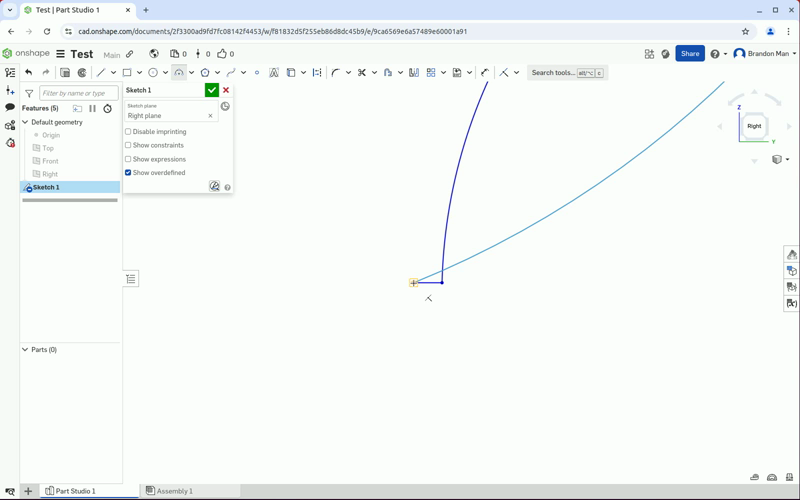
click(413, 282)
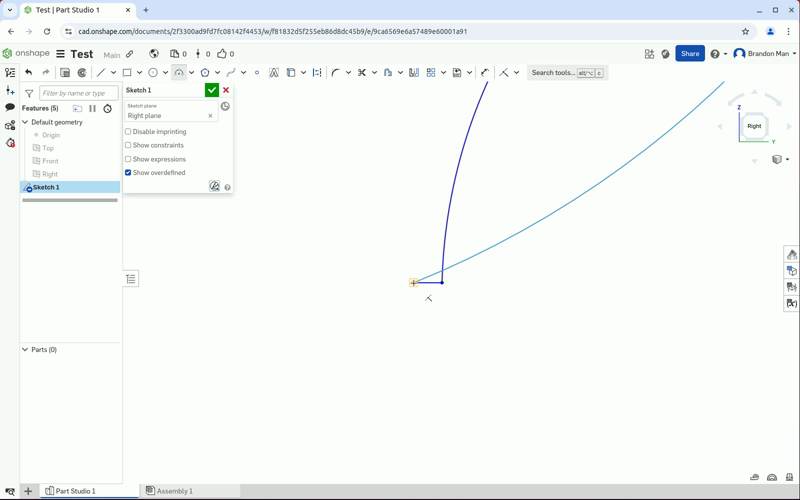
scroll(-6)
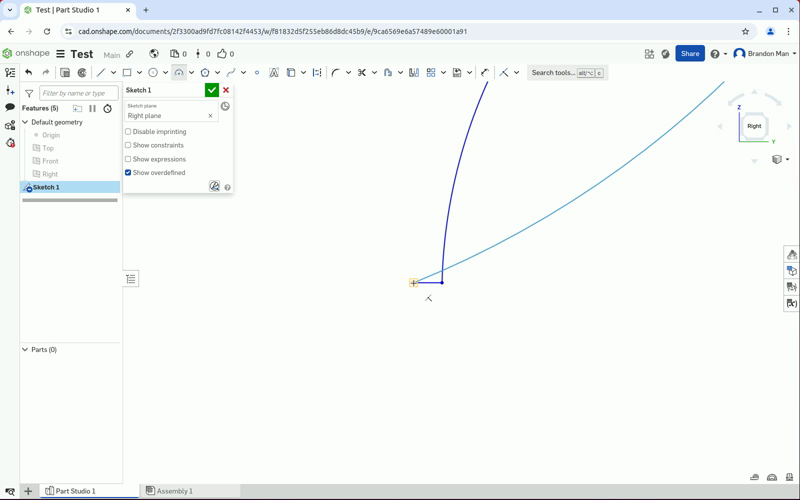
scroll(-6)
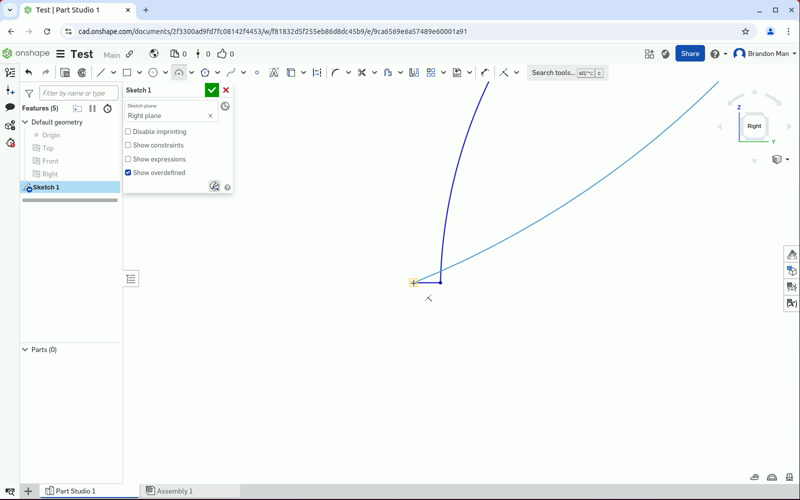
scroll(-6)
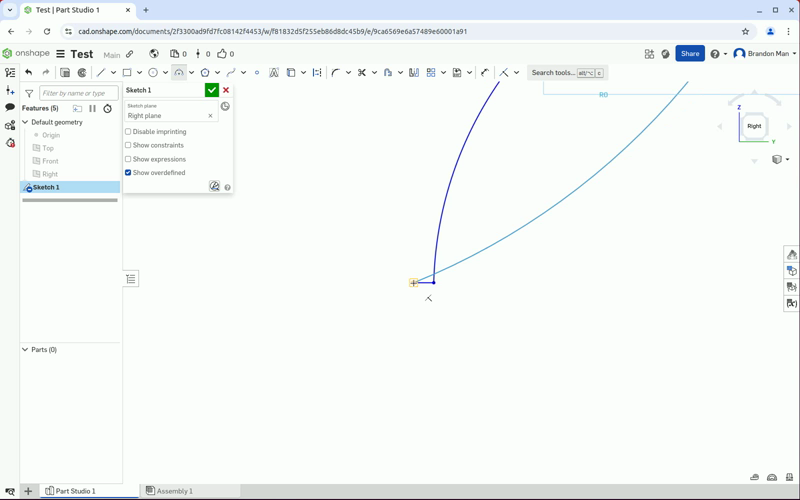
scroll(-6)
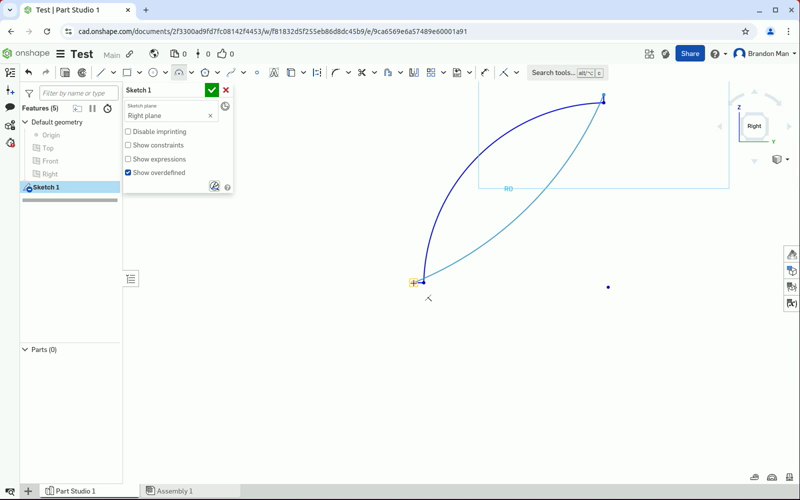
scroll(-6)
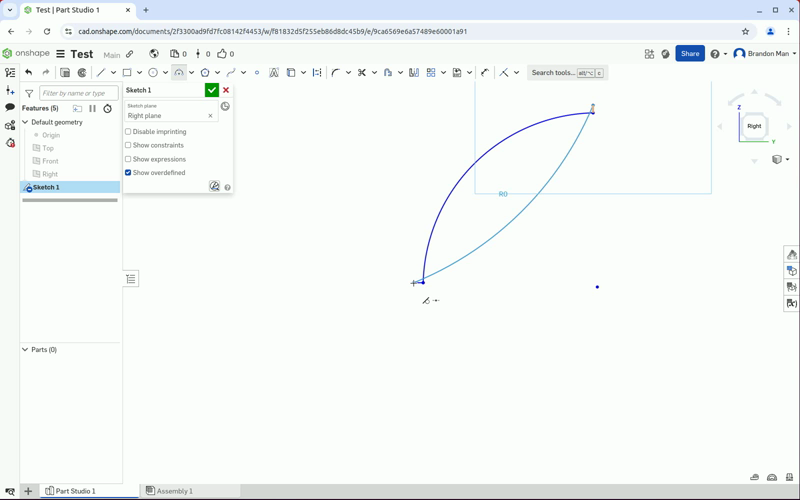
scroll(-6)
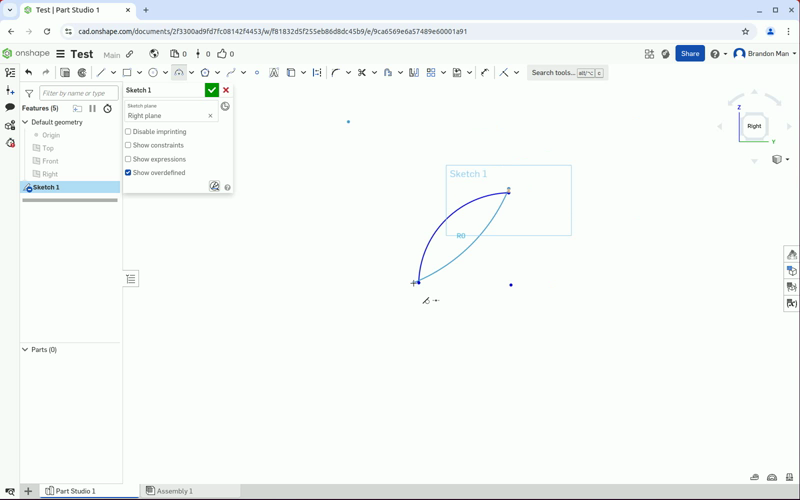
scroll(-6)
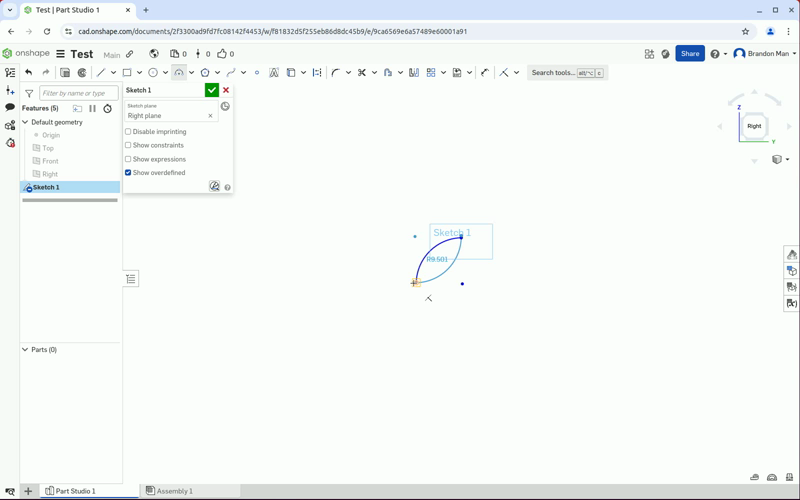
key_down(shift)
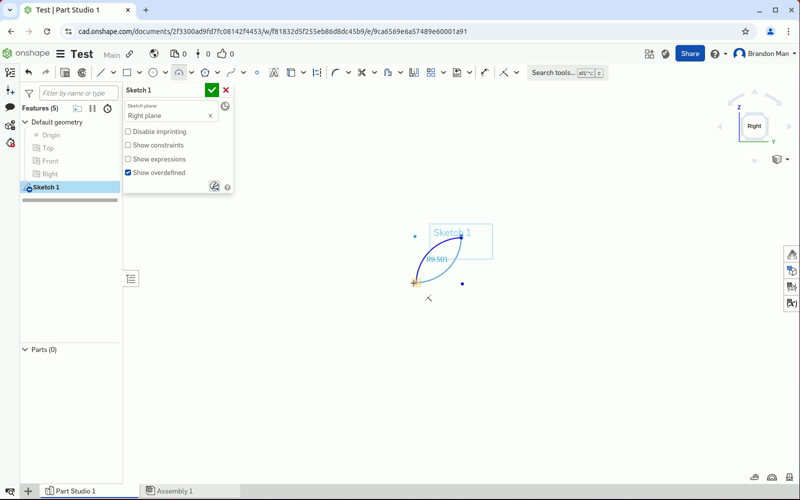
mouse_move(427, 249)
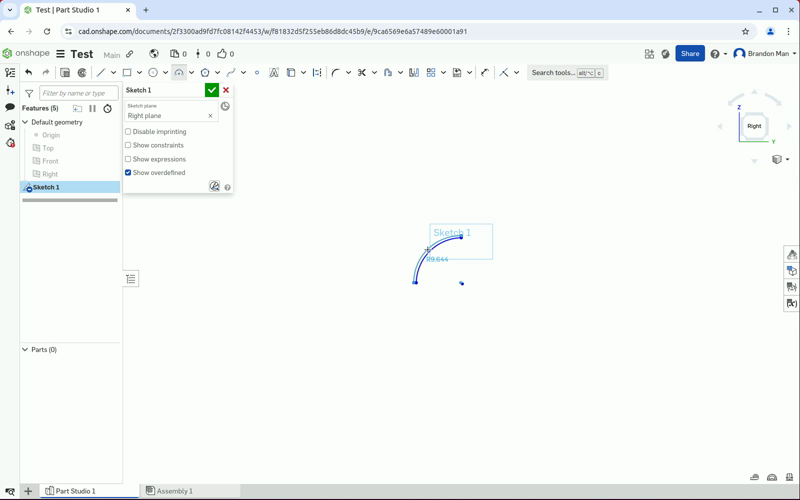
scroll(6)
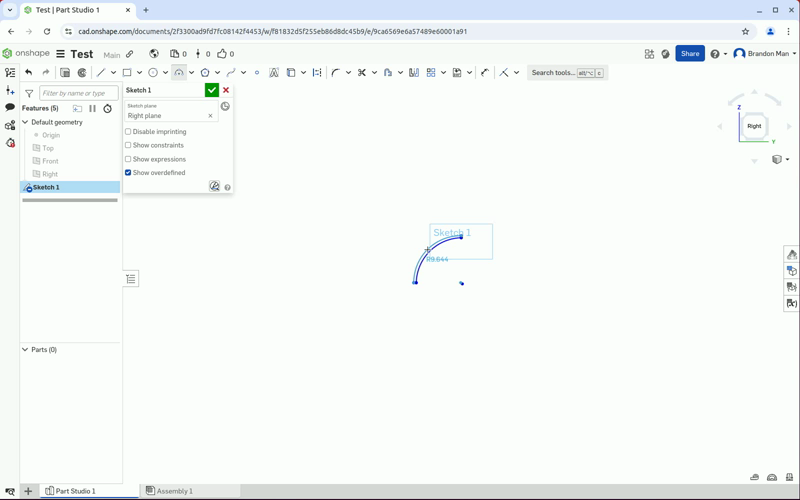
scroll(6)
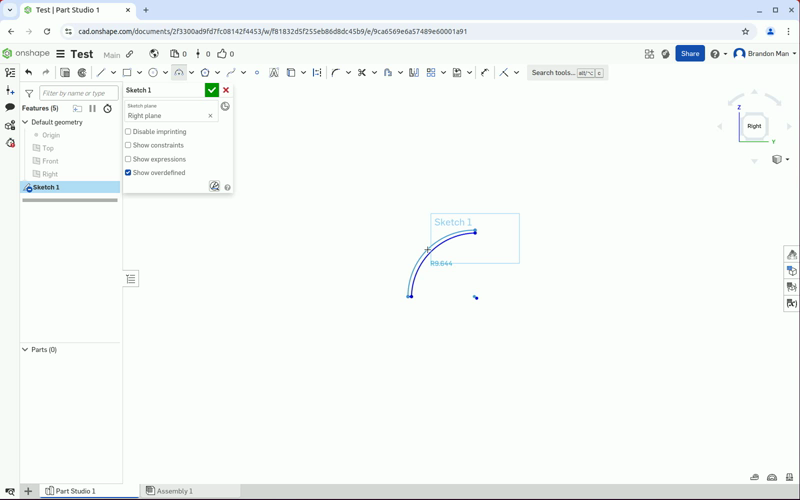
scroll(6)
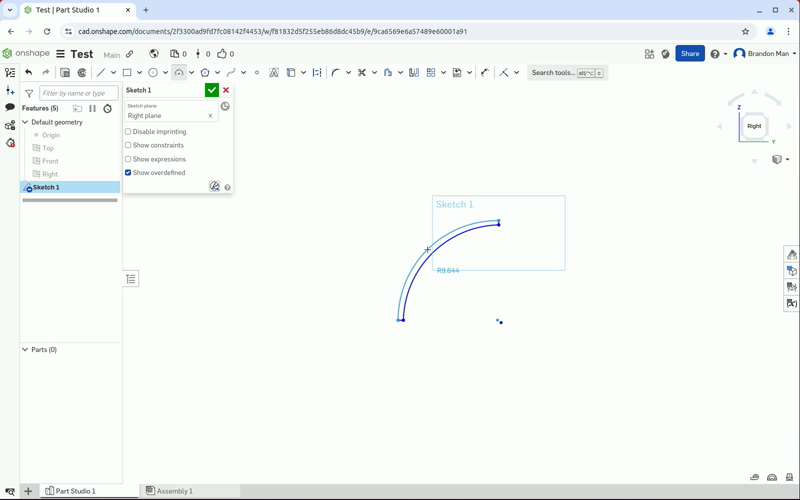
scroll(6)
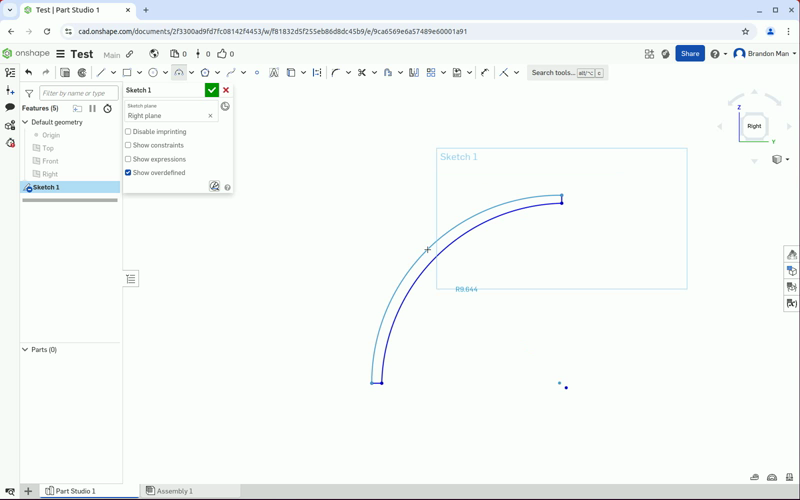
scroll(6)
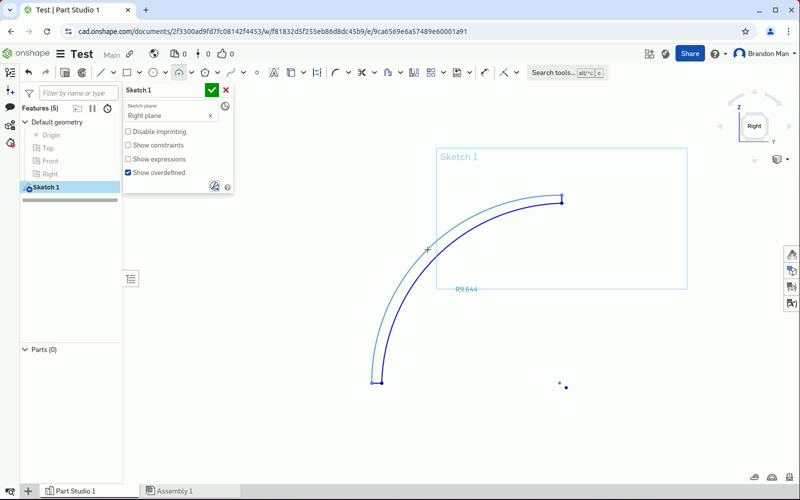
scroll(6)
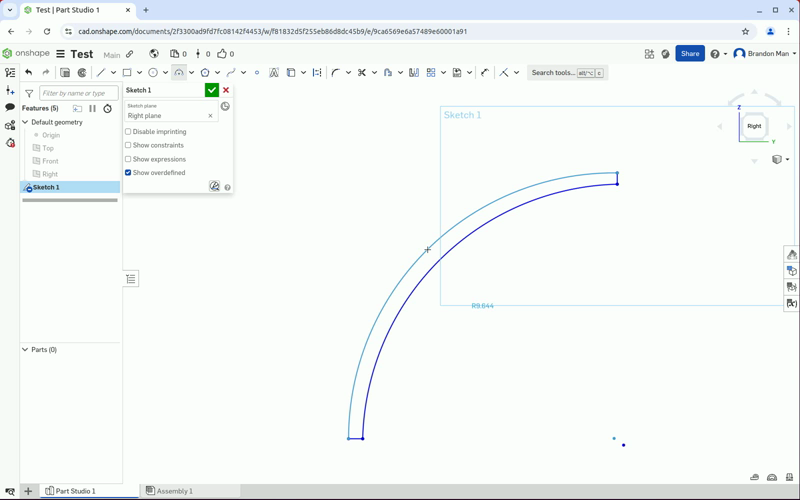
scroll(6)
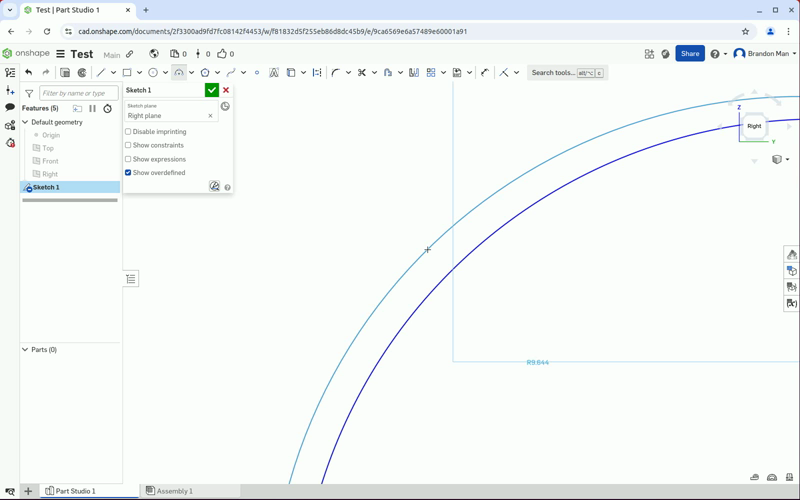
click(427, 249)
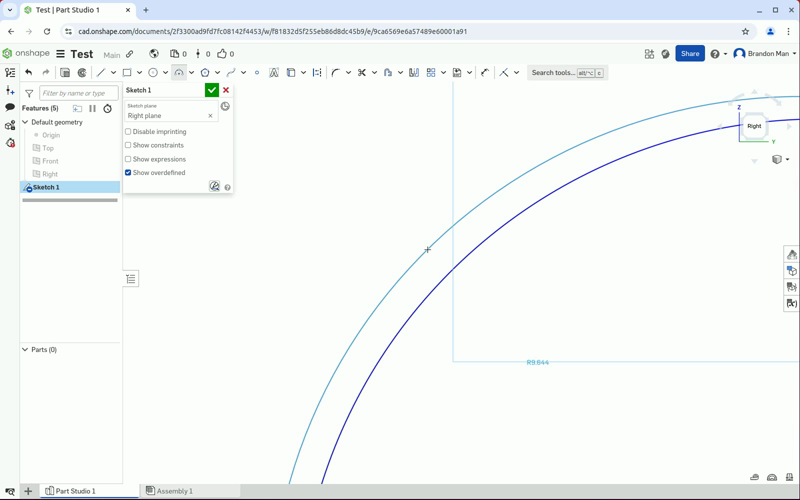
scroll(-6)
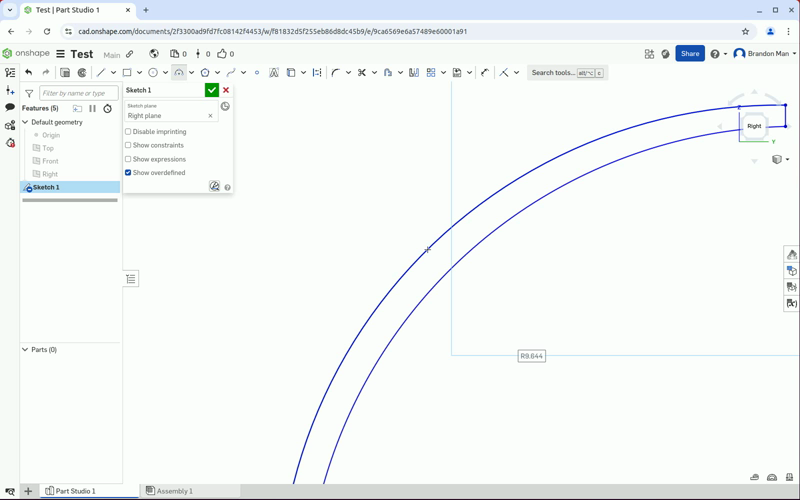
scroll(-6)
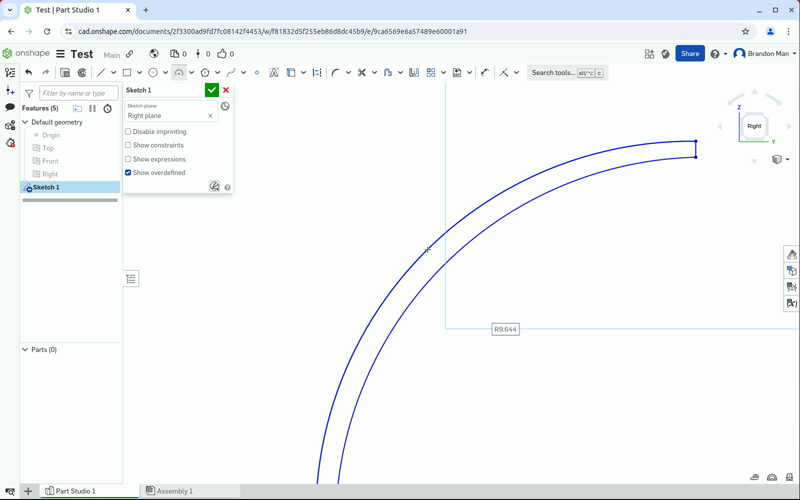
scroll(-6)
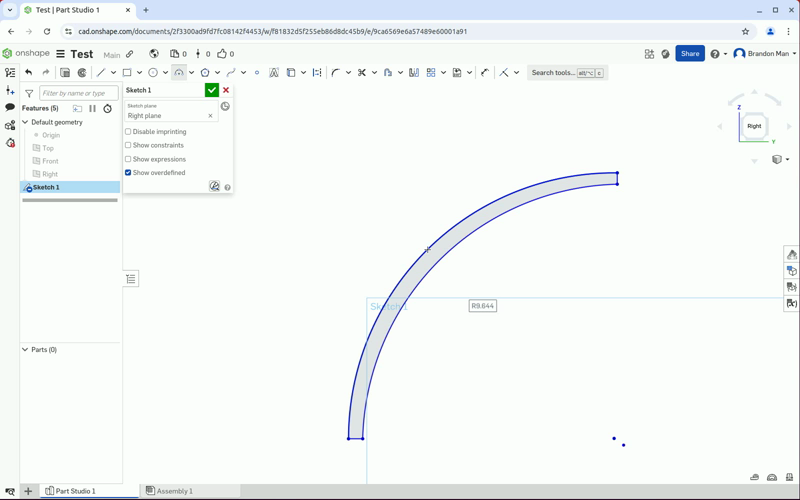
scroll(-6)
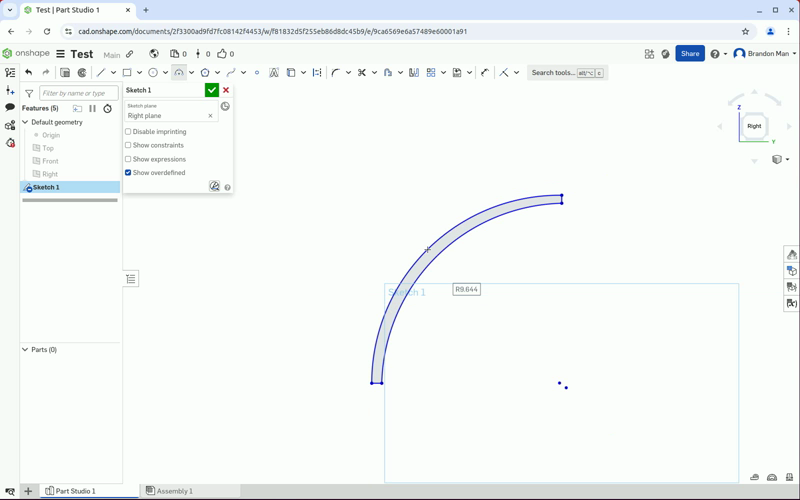
scroll(-6)
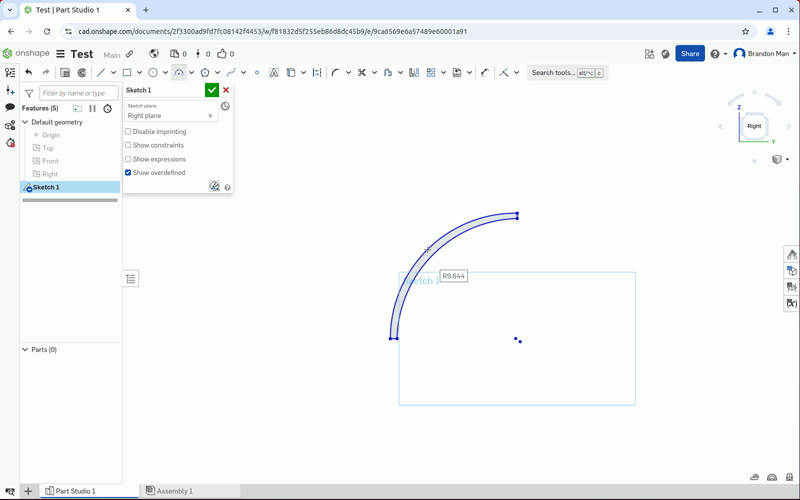
scroll(-6)
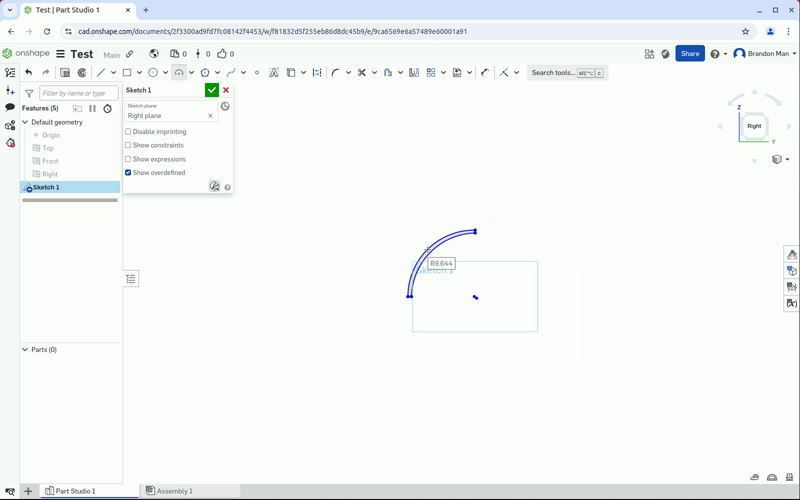
scroll(-6)
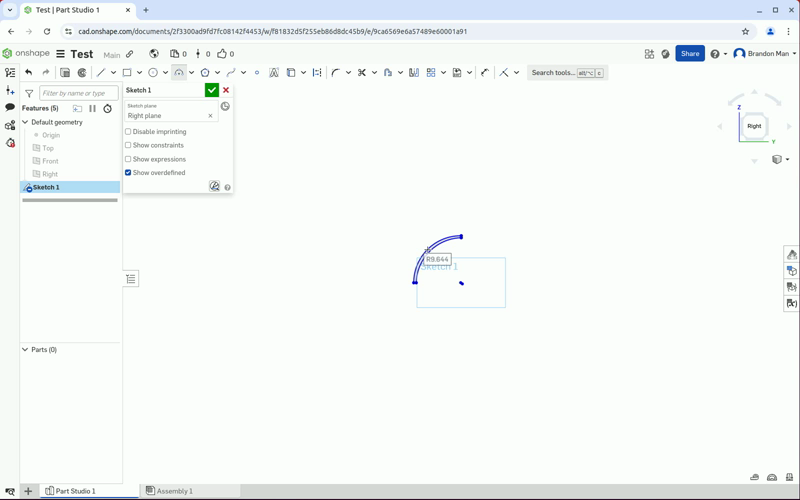
key_up(shift)
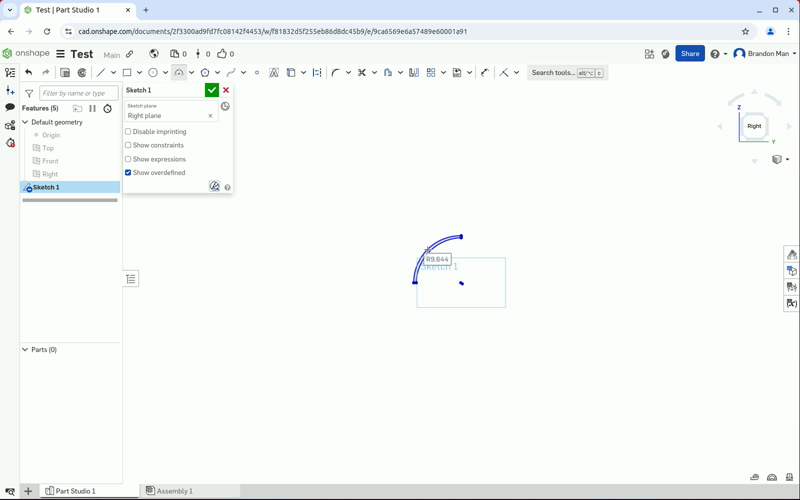
key(esc)
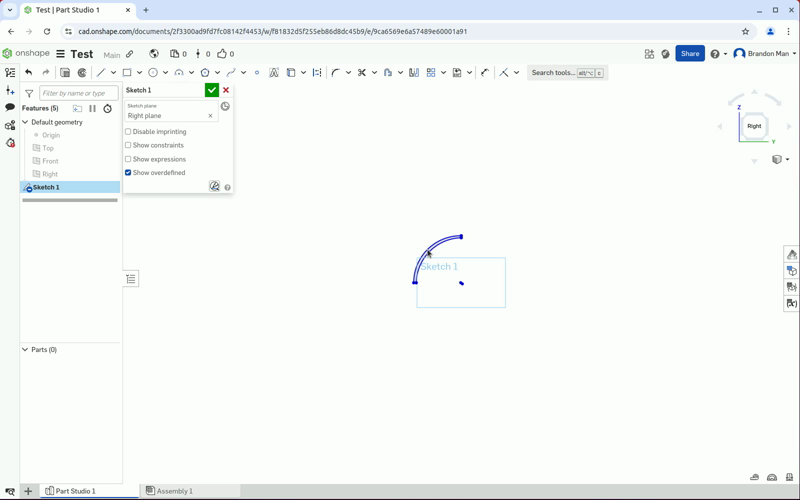
mouse_move(428, 250)
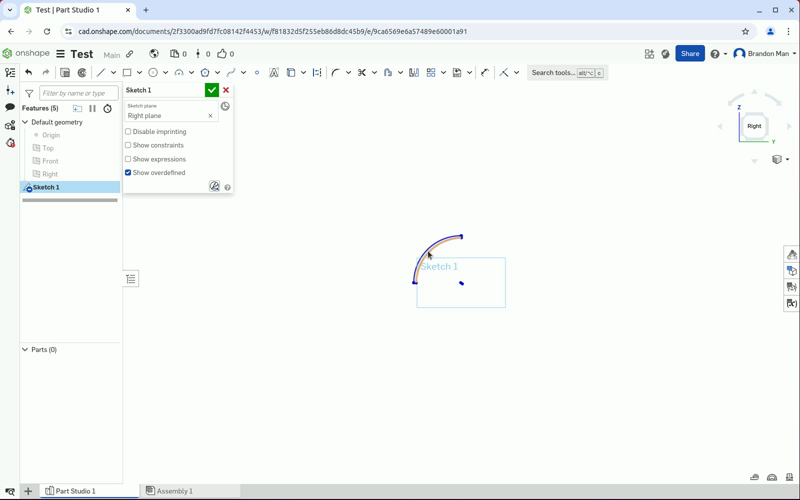
scroll(6)
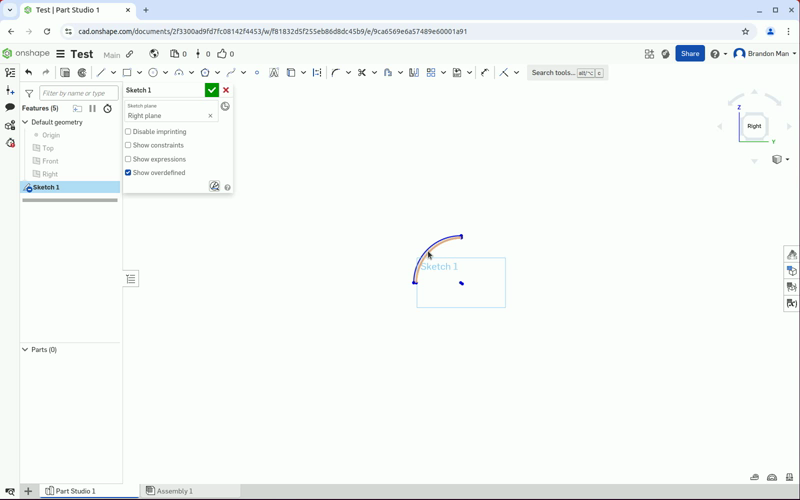
scroll(6)
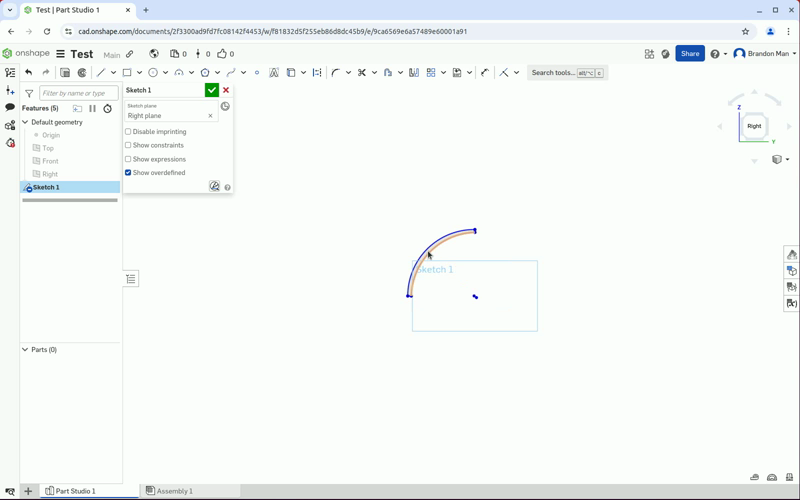
scroll(6)
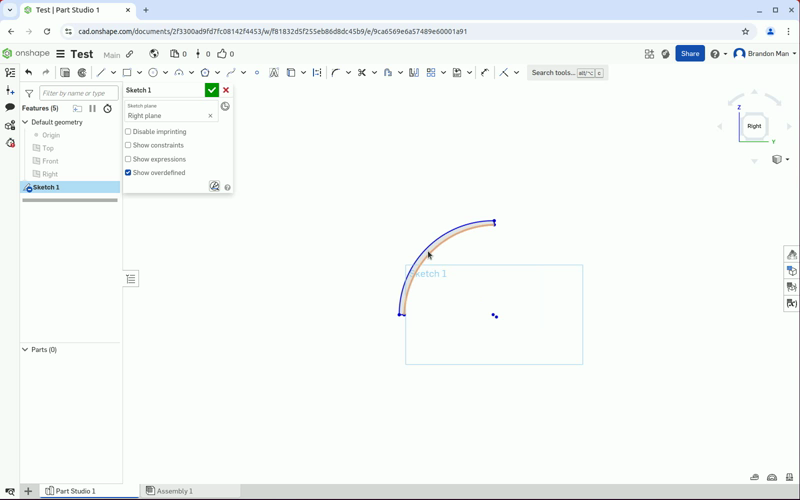
scroll(6)
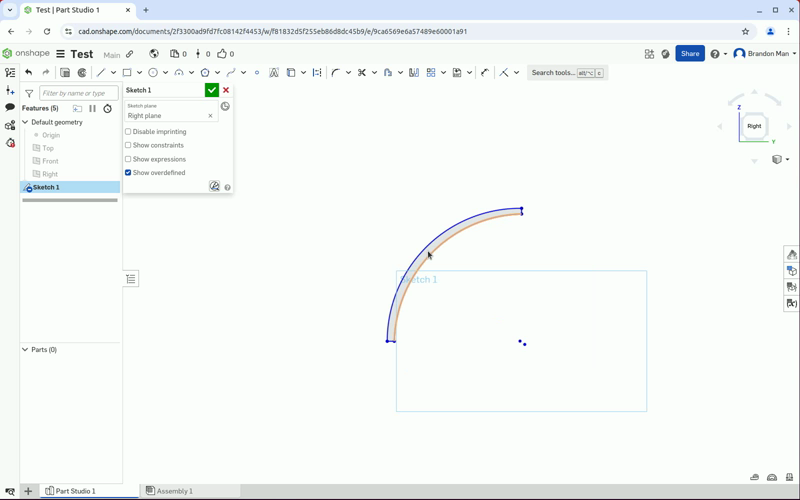
scroll(6)
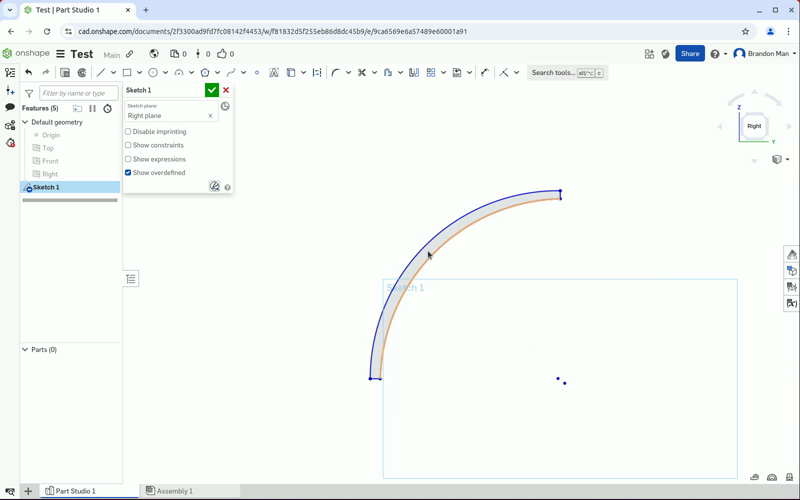
scroll(6)
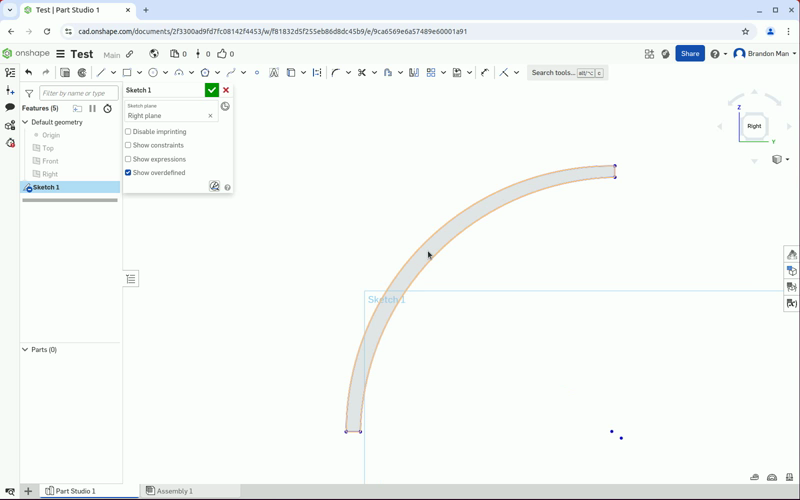
scroll(6)
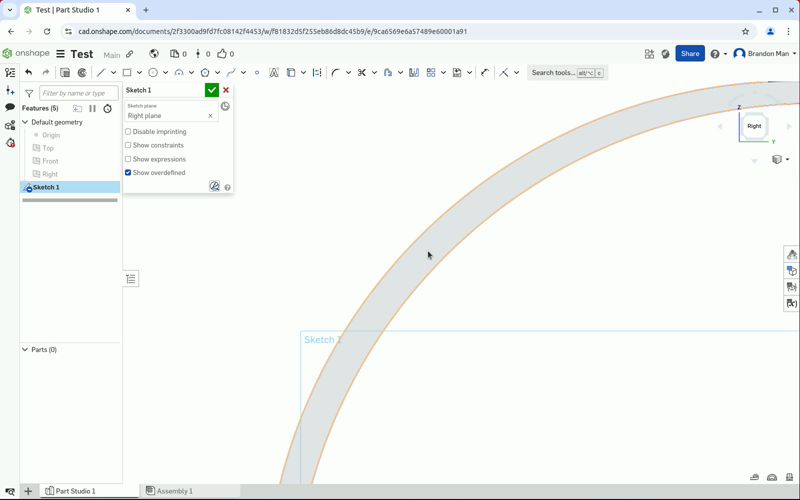
click(428, 250)
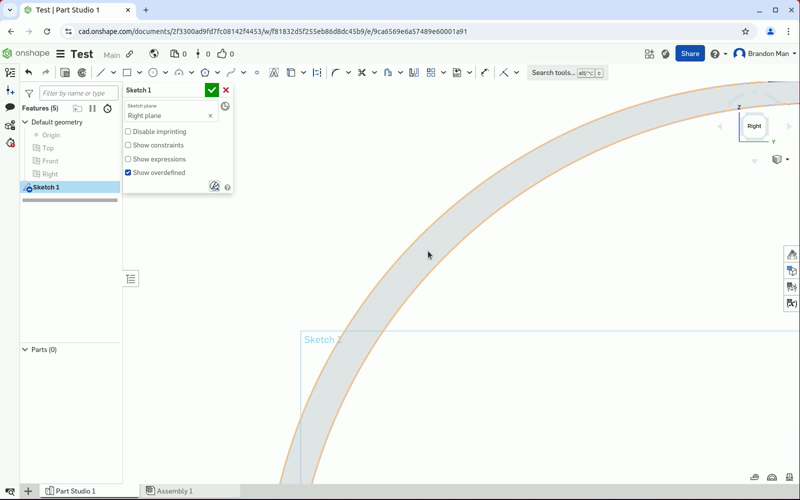
scroll(-6)
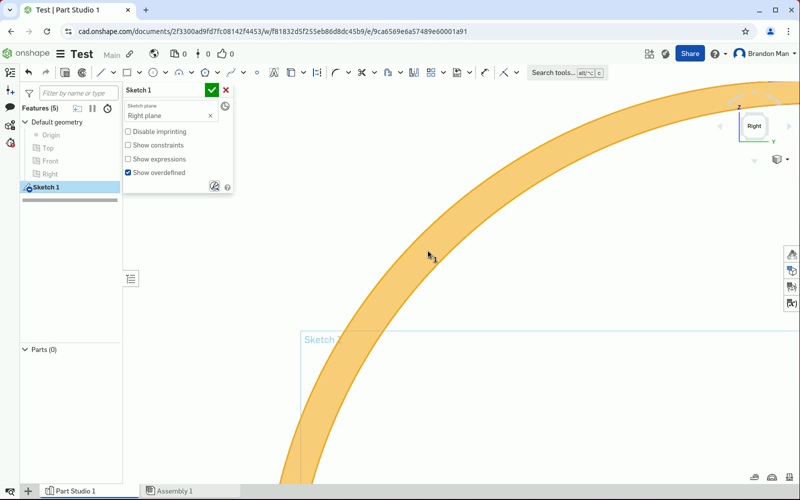
scroll(-6)
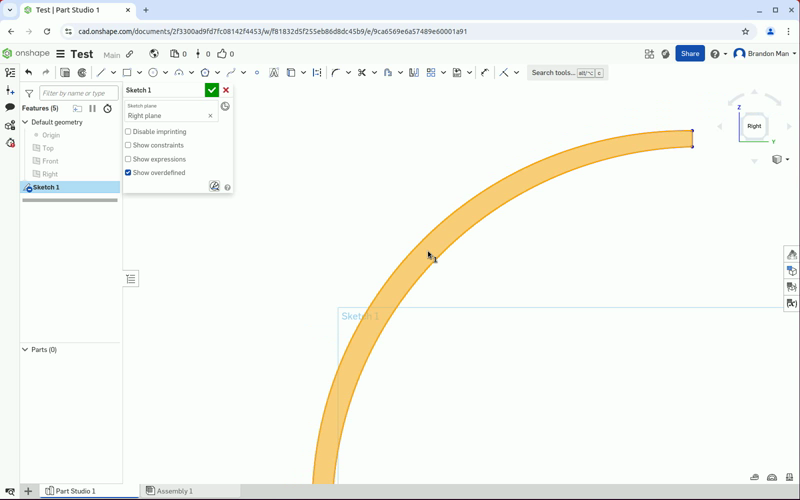
scroll(-6)
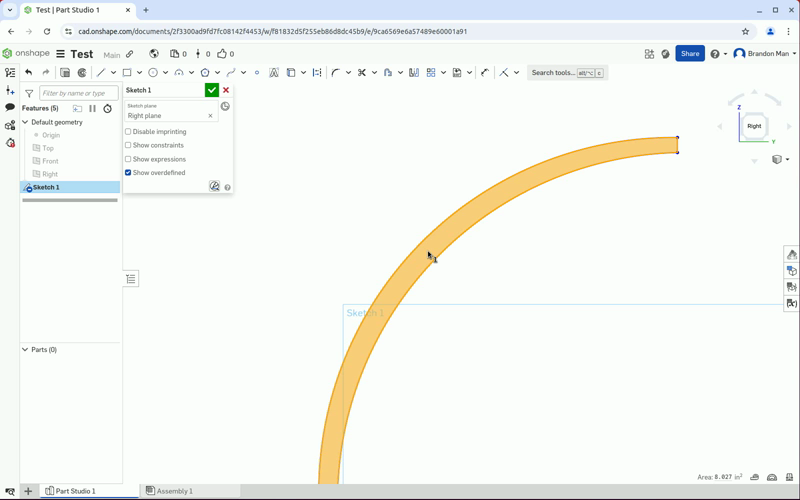
scroll(-6)
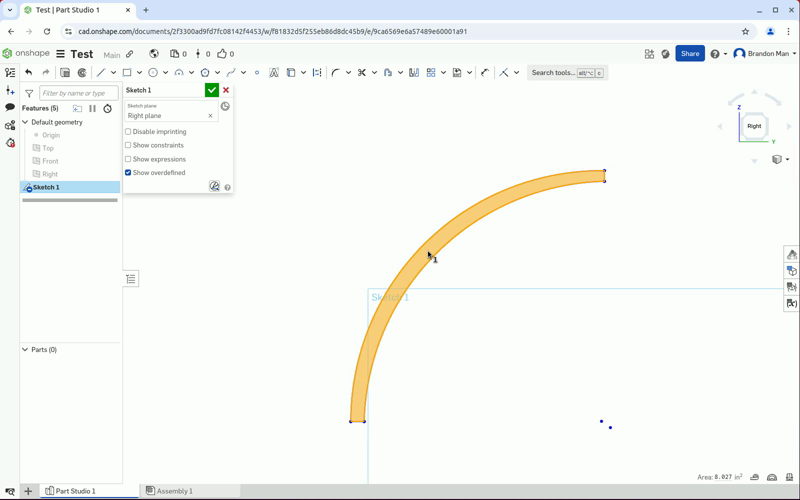
scroll(-6)
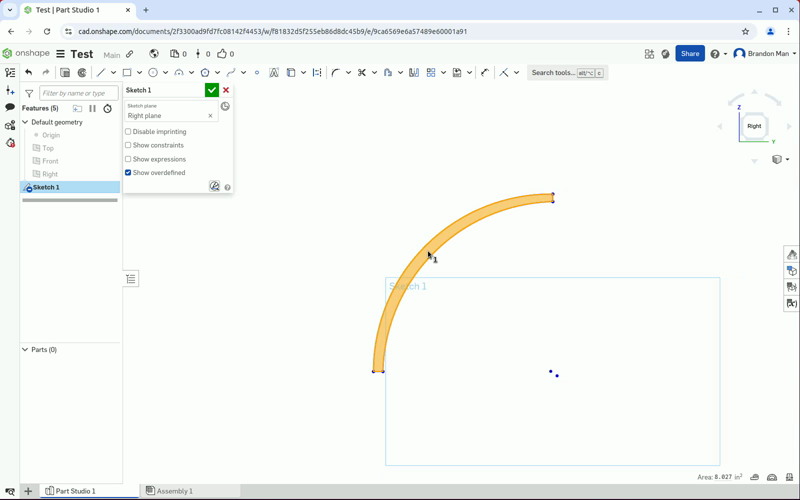
scroll(-6)
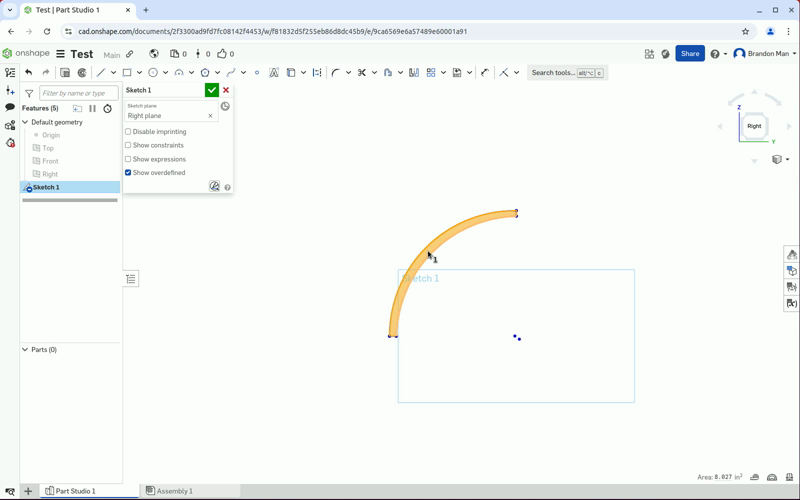
scroll(-6)
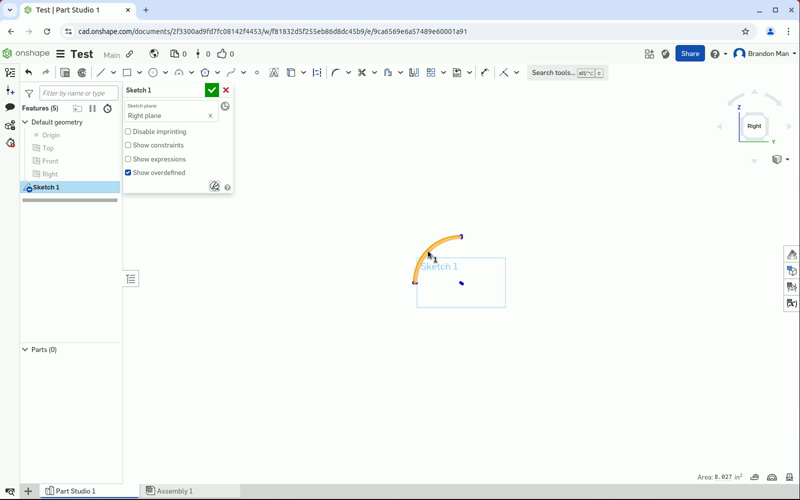
mouse_move(73, 352)
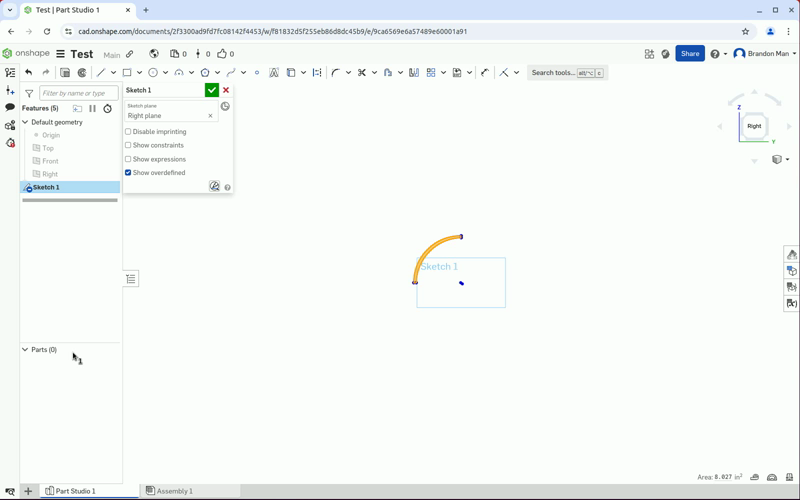
key(shift+y)
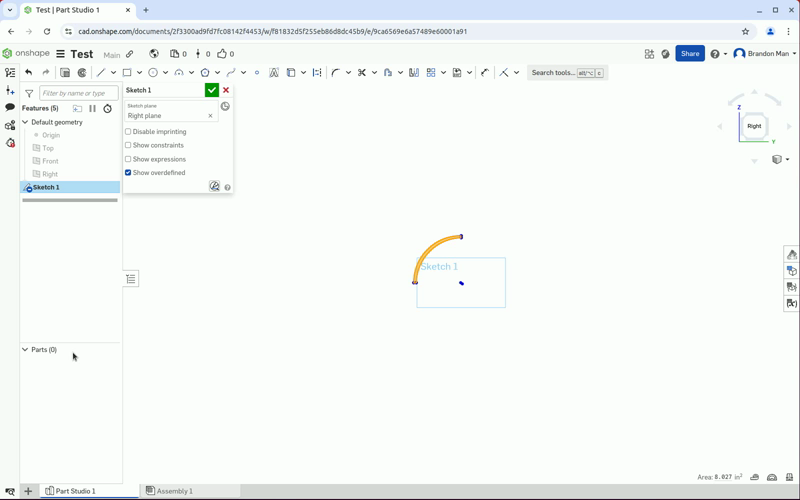
key(shift+e)
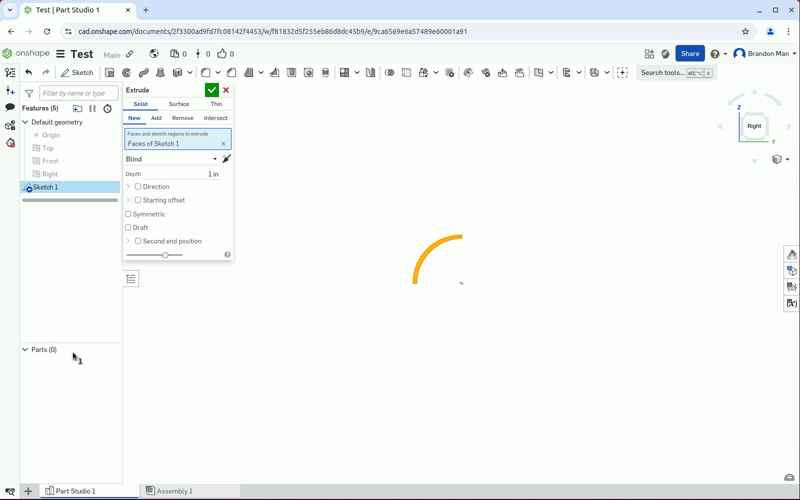
mouse_move(143, 106)
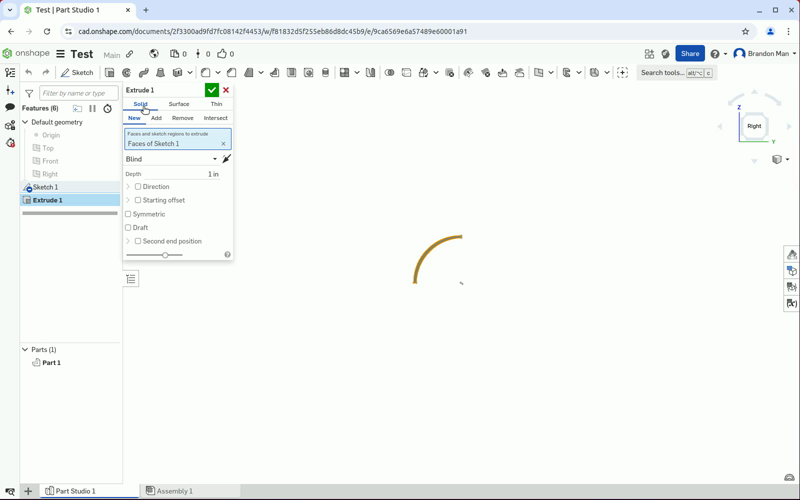
click(143, 106)
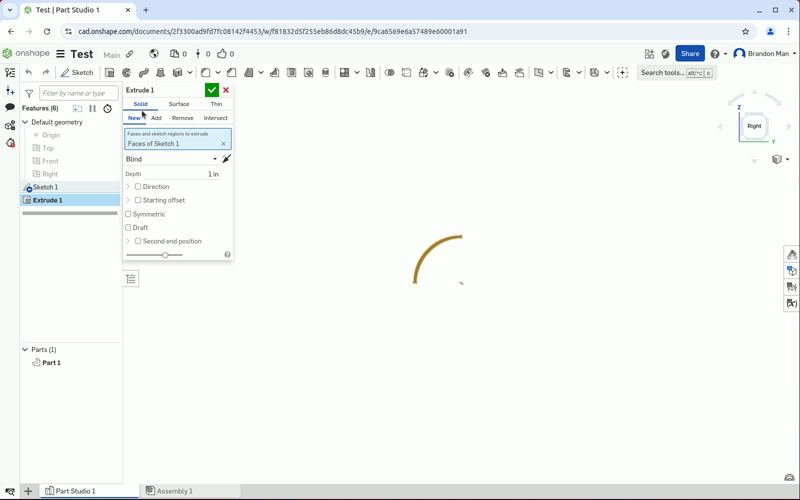
mouse_move(137, 120)
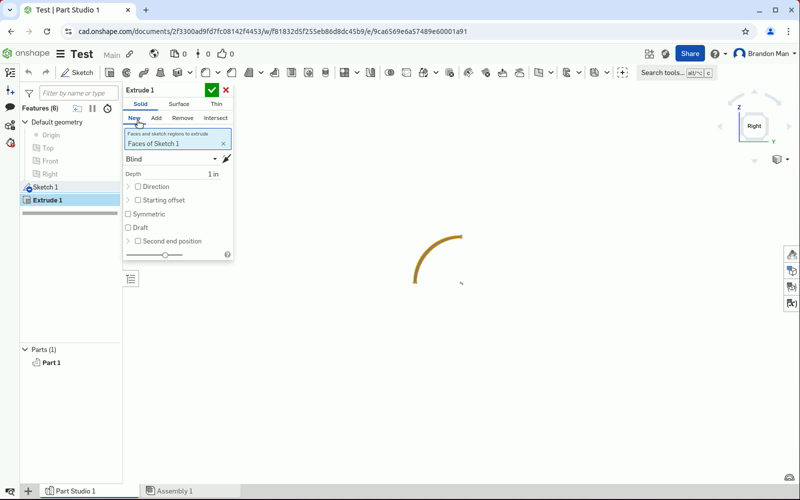
click(137, 120)
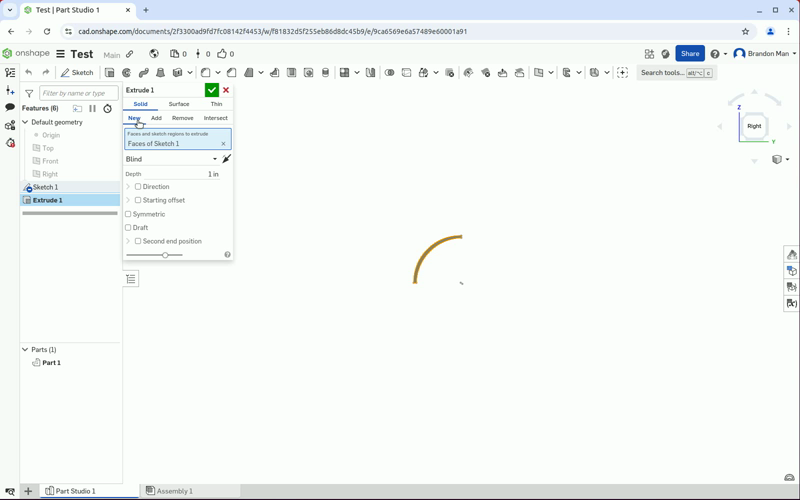
key(tab, 4)
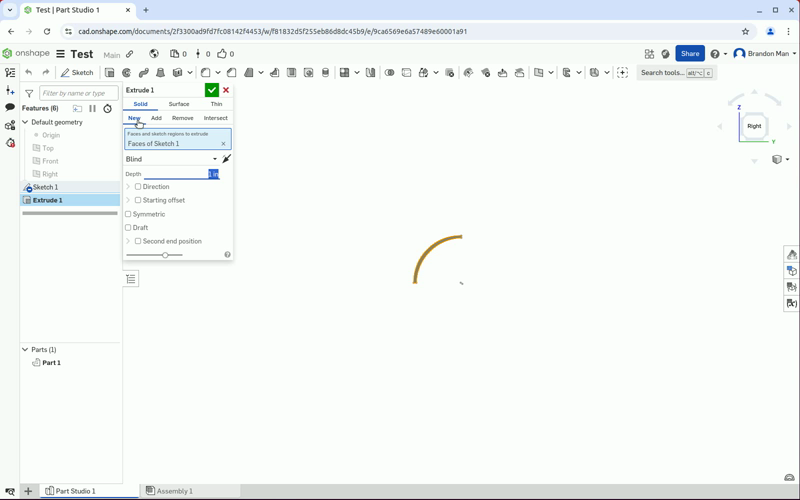
text(23.108)
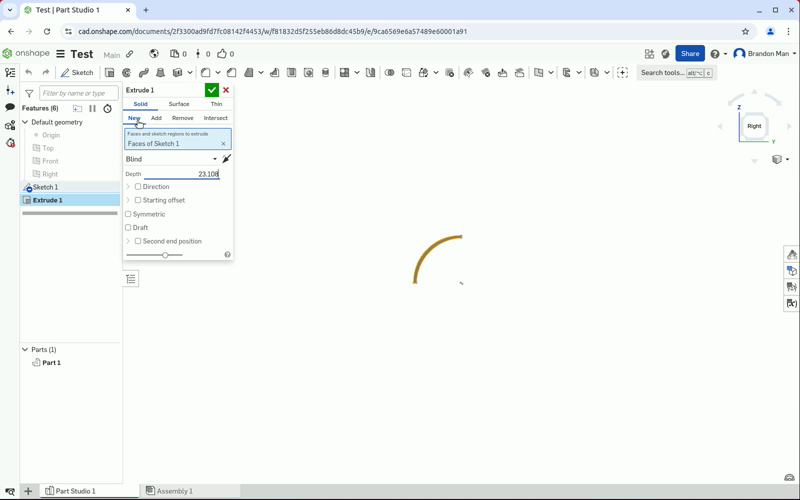
key(enter)
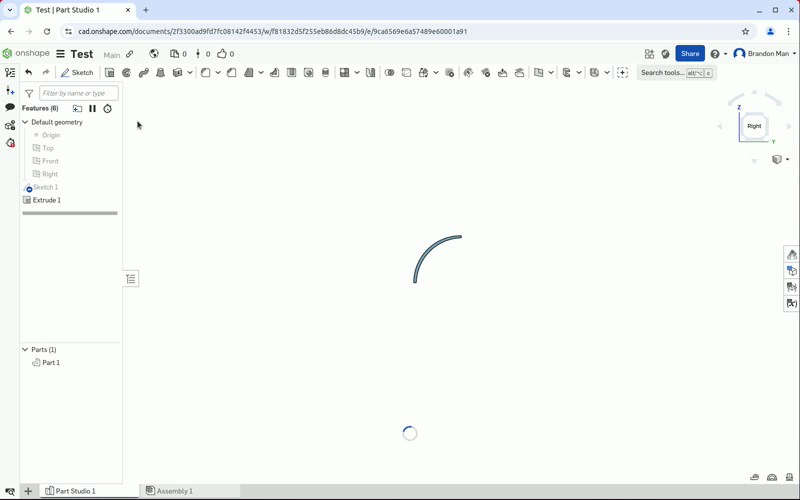
key(shift+h)
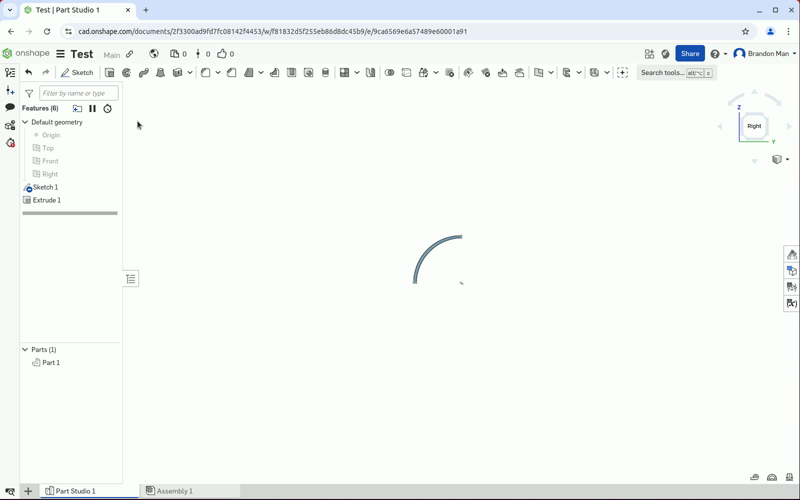
key(shift+h)
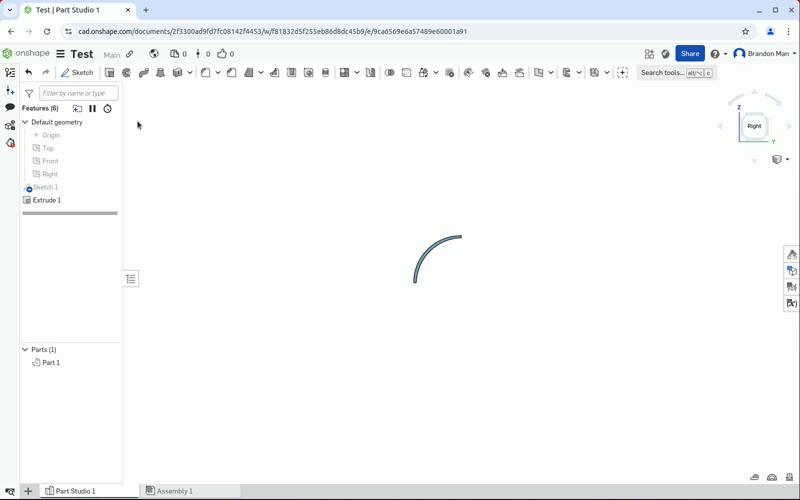
mouse_move(73, 189)
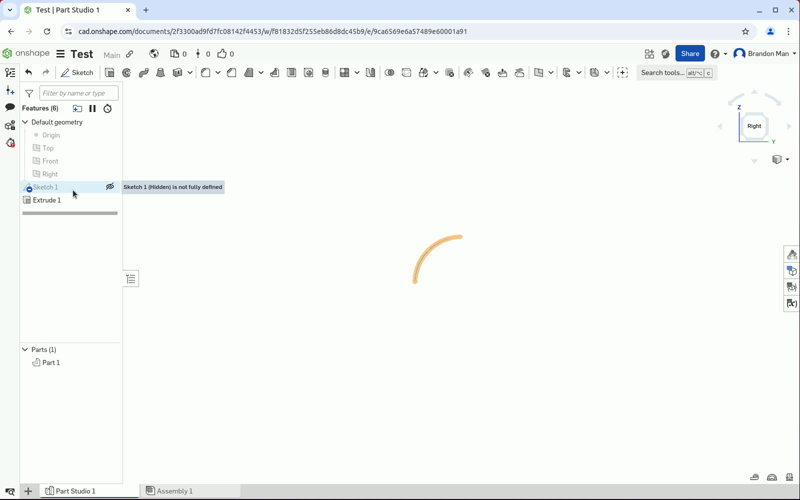
click(73, 189)
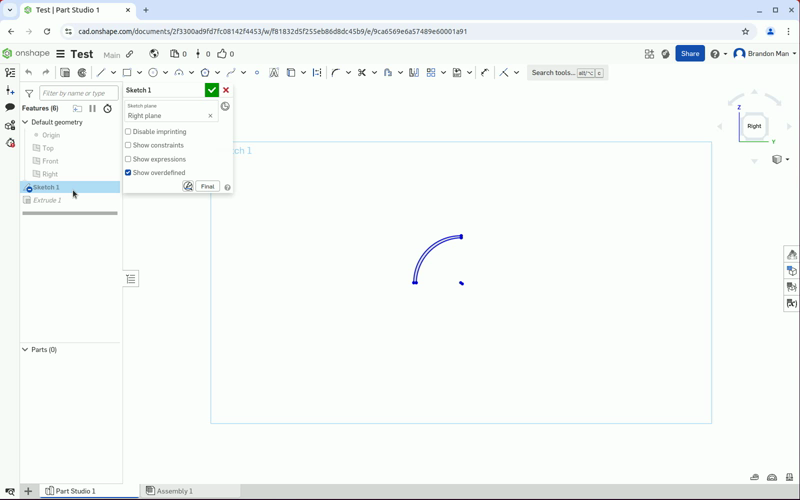
mouse_move(229, 92)
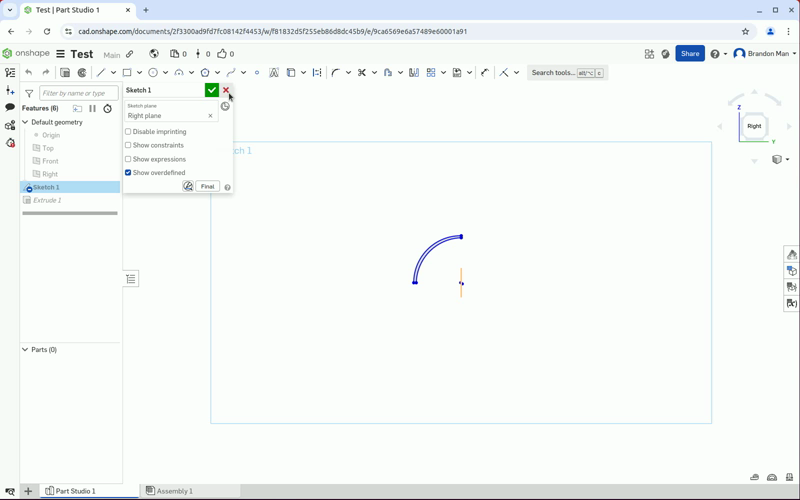
click(229, 92)
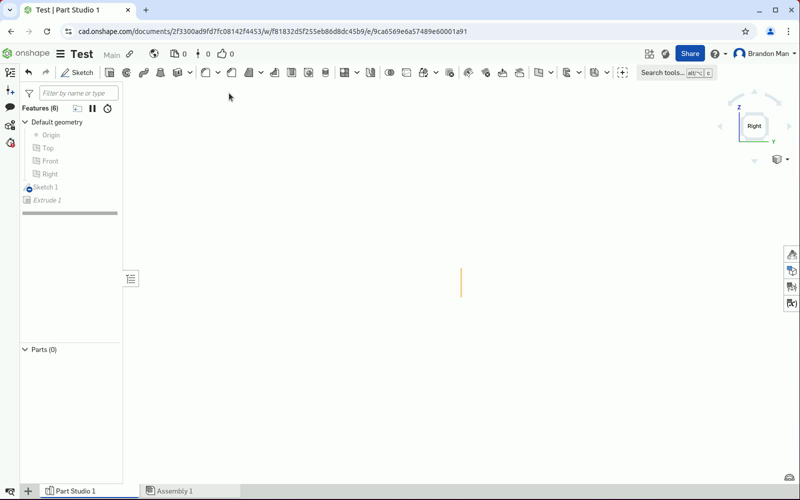
mouse_move(73, 352)
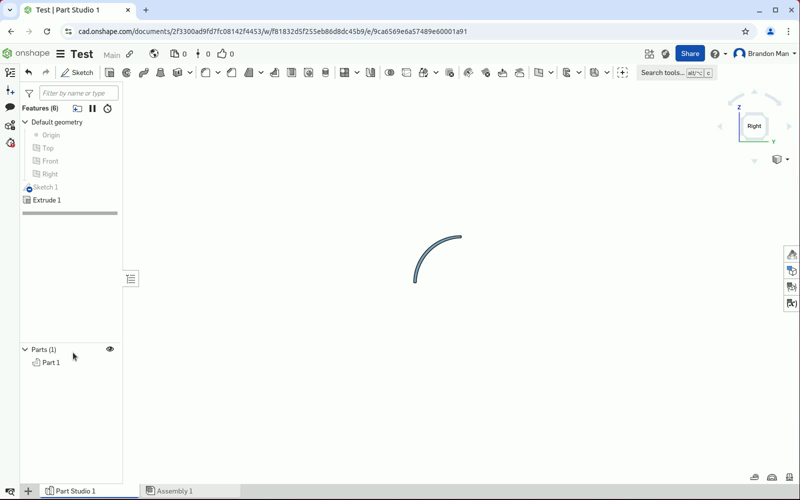
key(y)
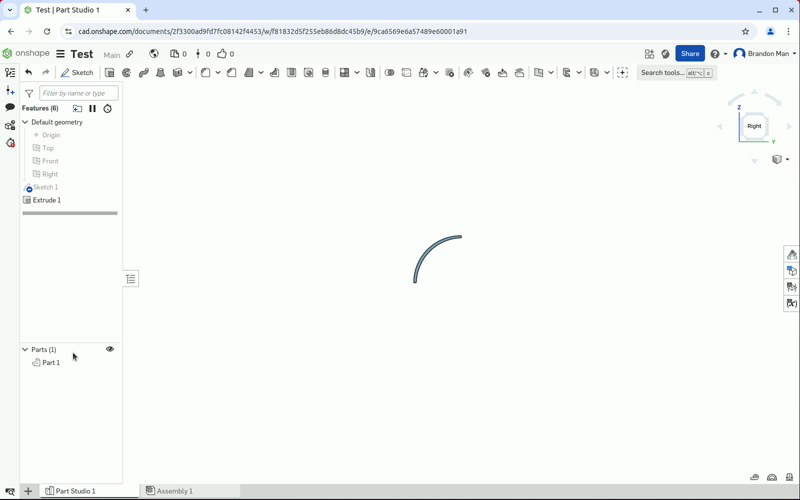
key(shift+p)
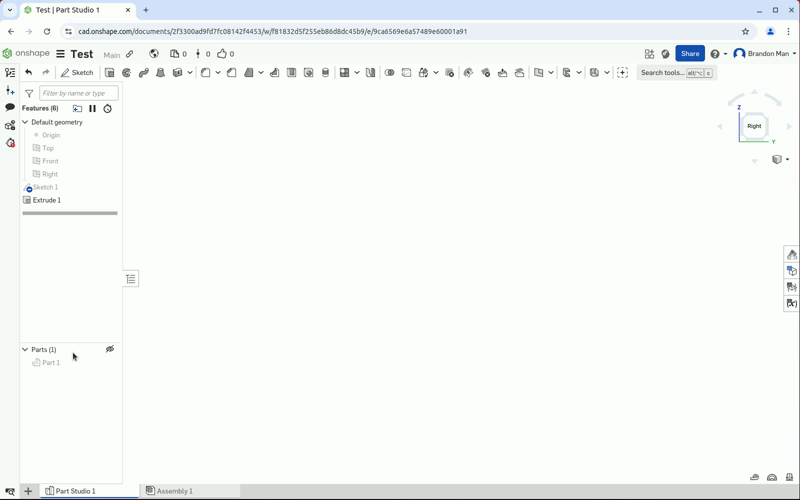
key(space)
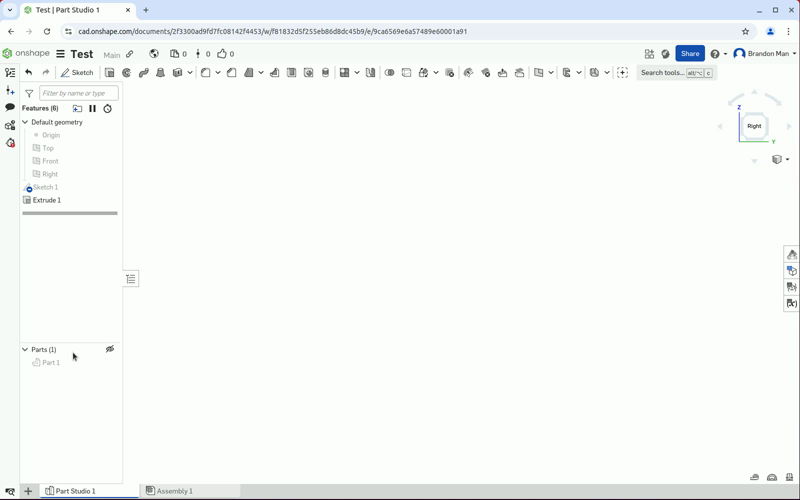
key_down(shift)
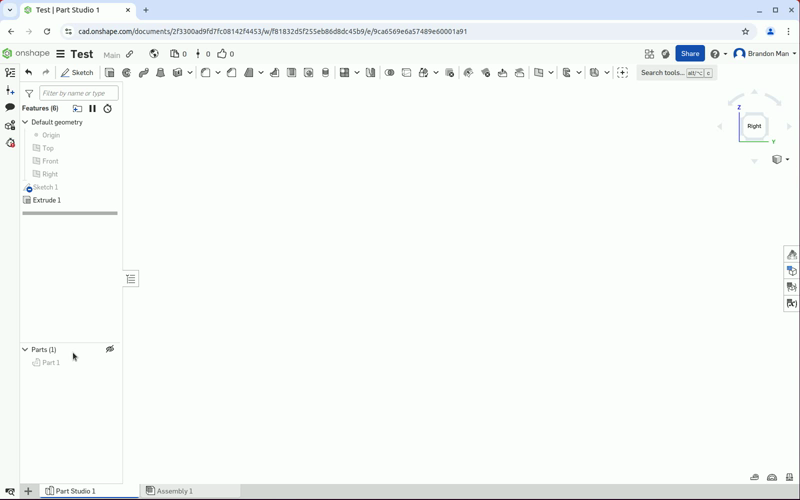
key(right)
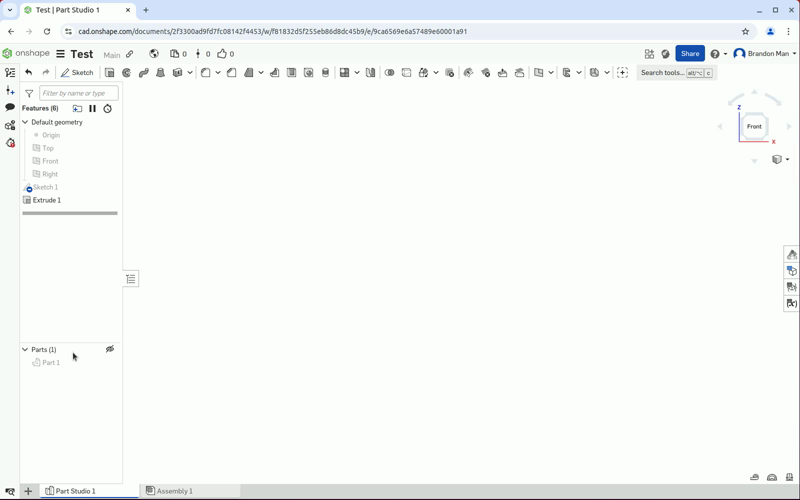
key_up(shift)
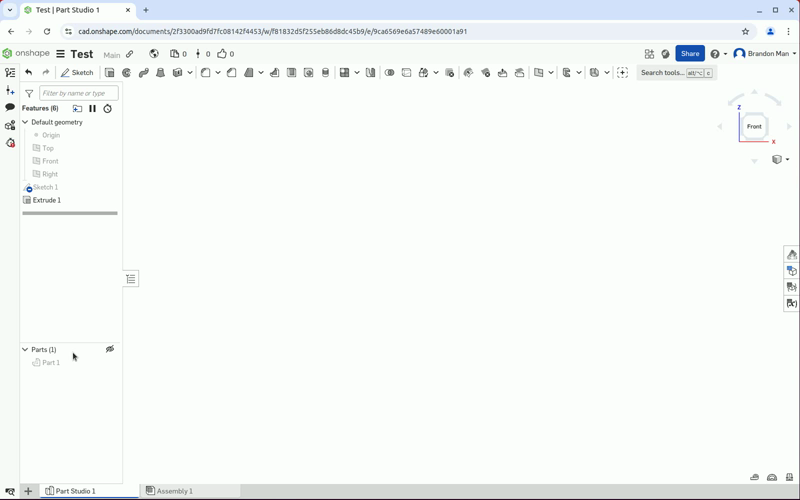
mouse_move(73, 352)
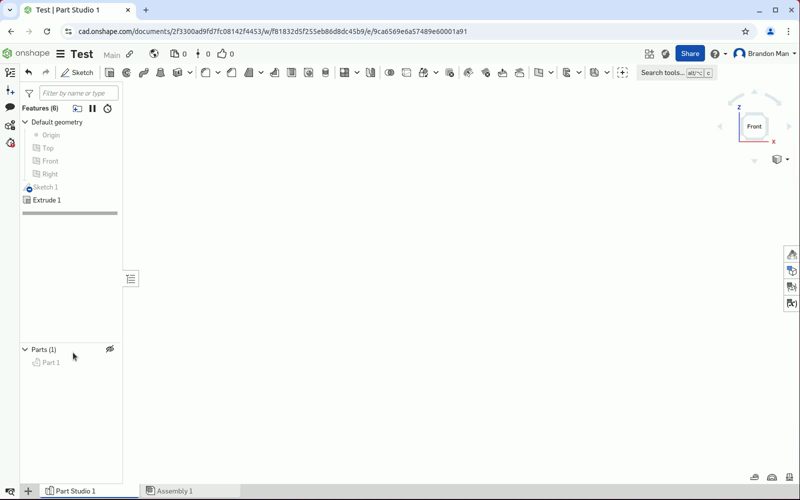
key(shift+y)
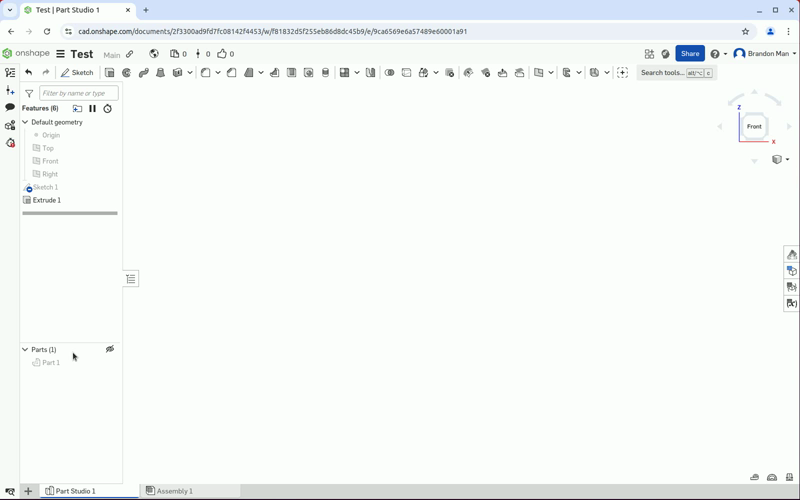
key(shift+s)
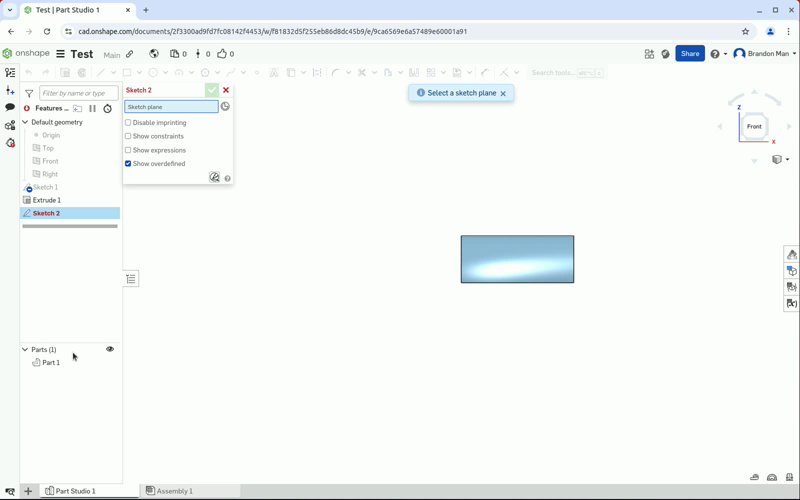
mouse_move(73, 163)
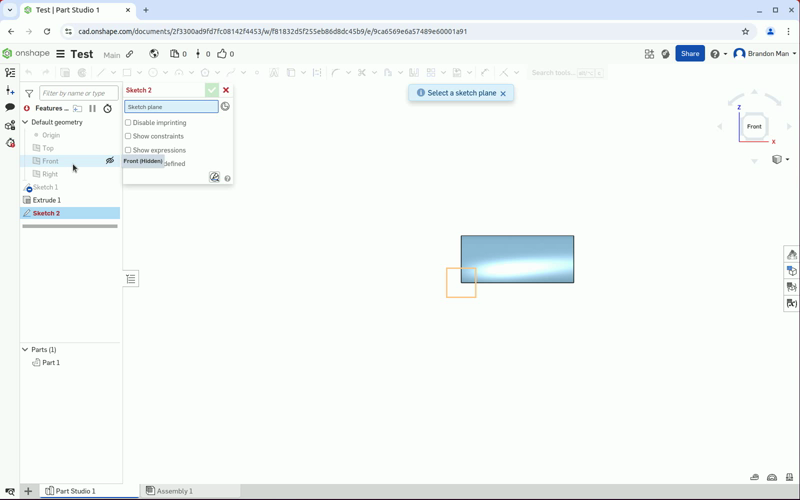
click(73, 163)
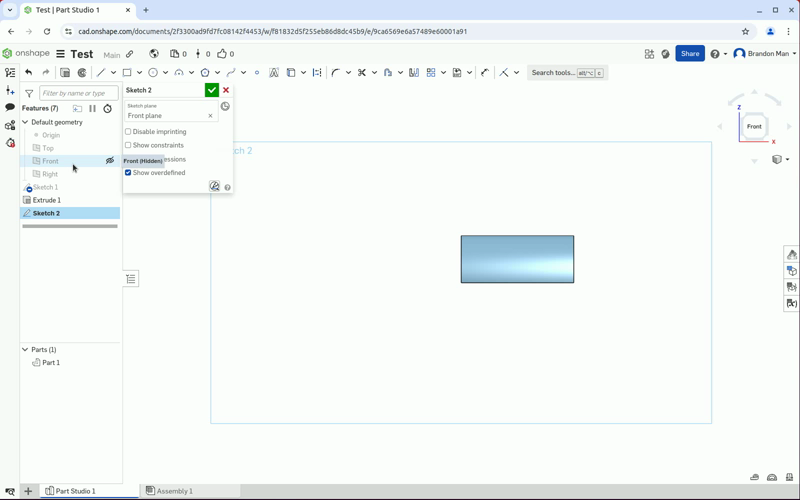
mouse_move(73, 352)
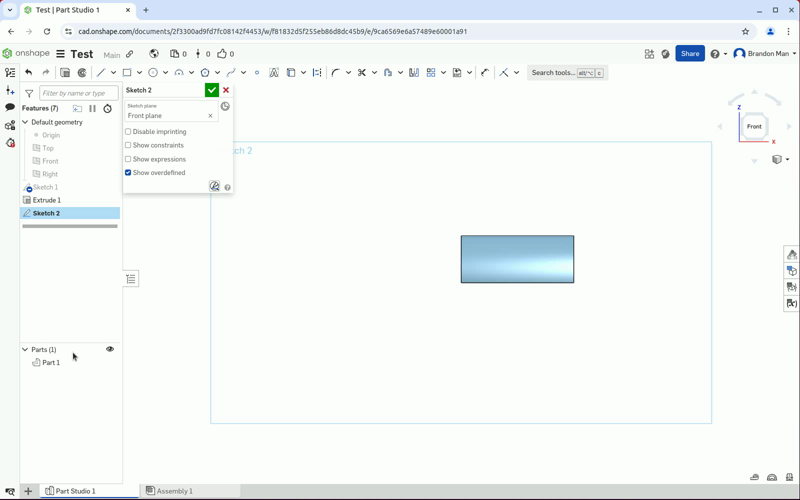
key(y)
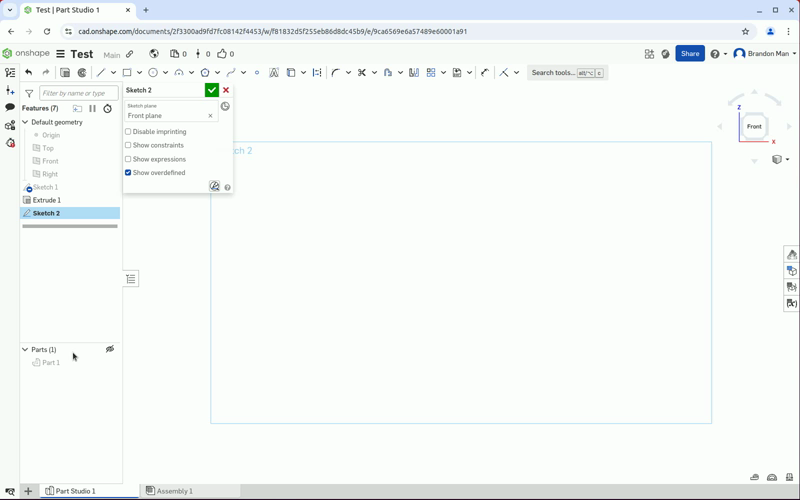
key(a)
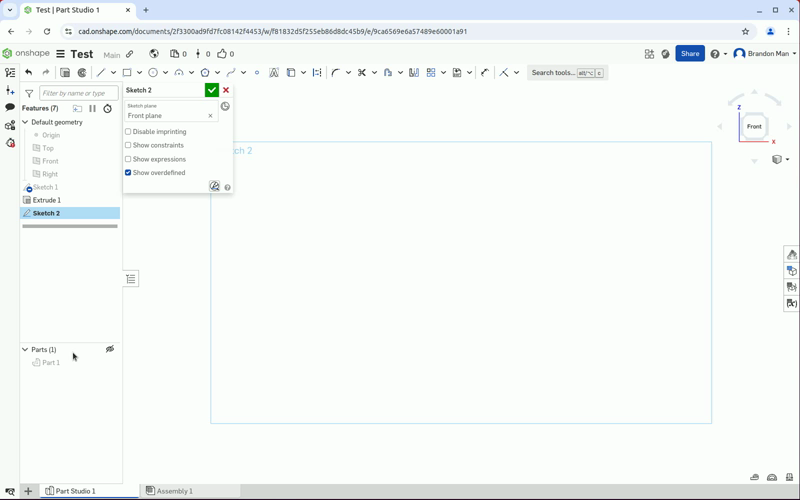
key_down(shift)
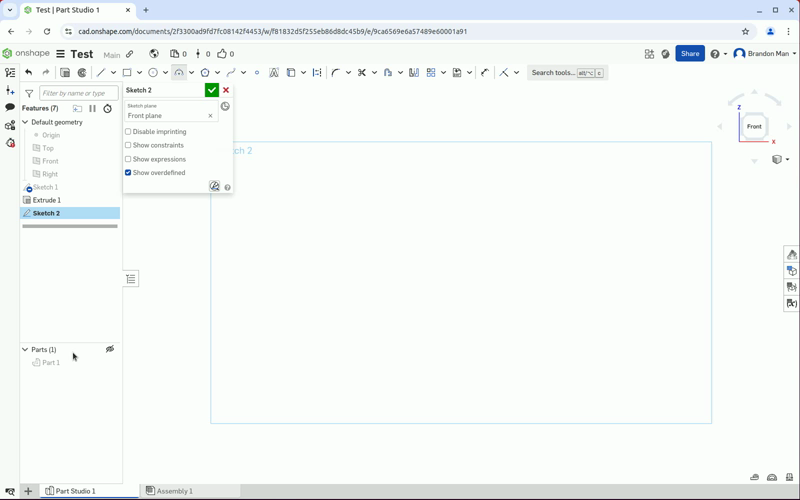
mouse_move(460, 238)
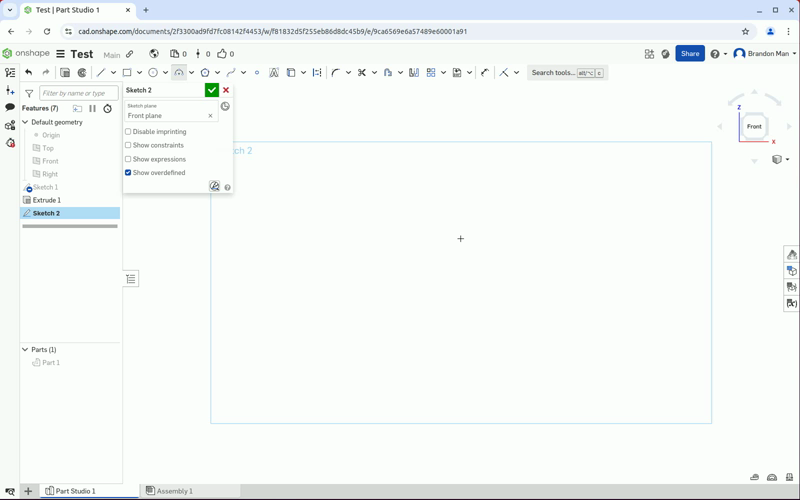
click(460, 238)
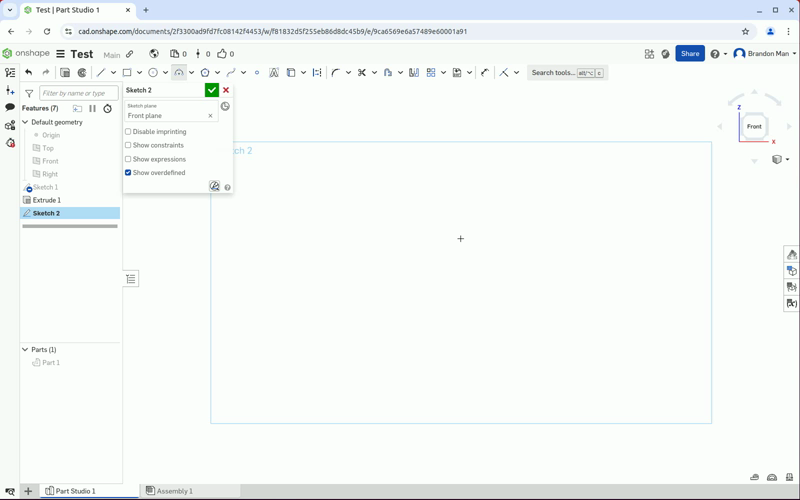
key_up(shift)
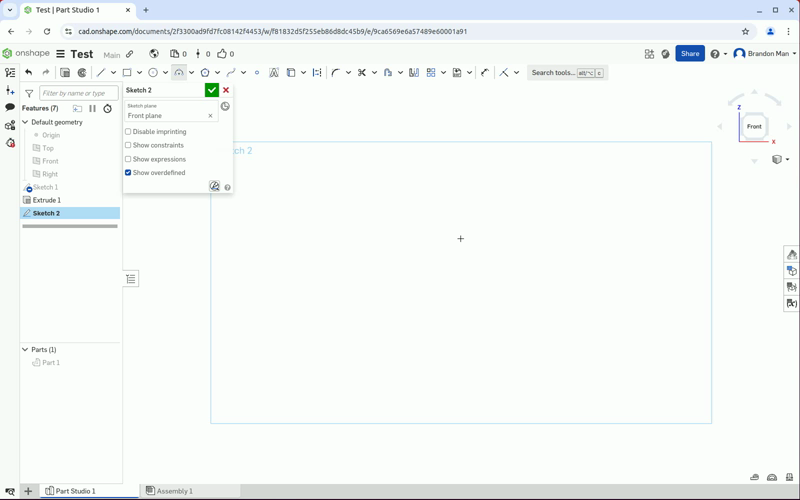
key_down(shift)
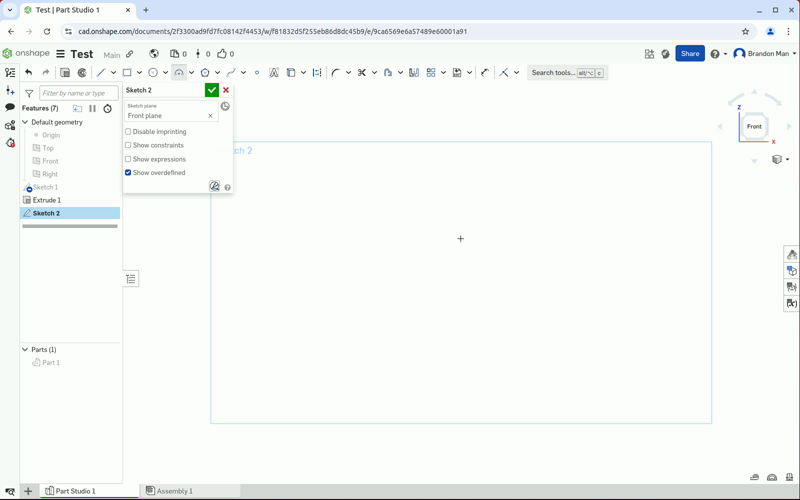
mouse_move(505, 283)
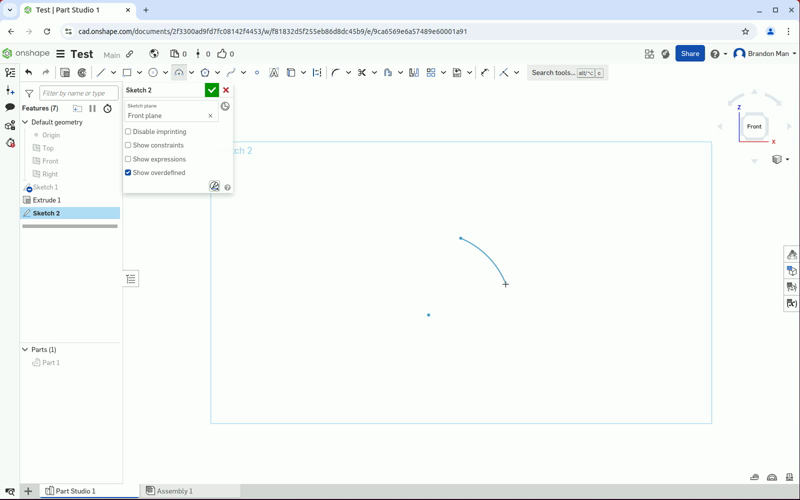
click(505, 283)
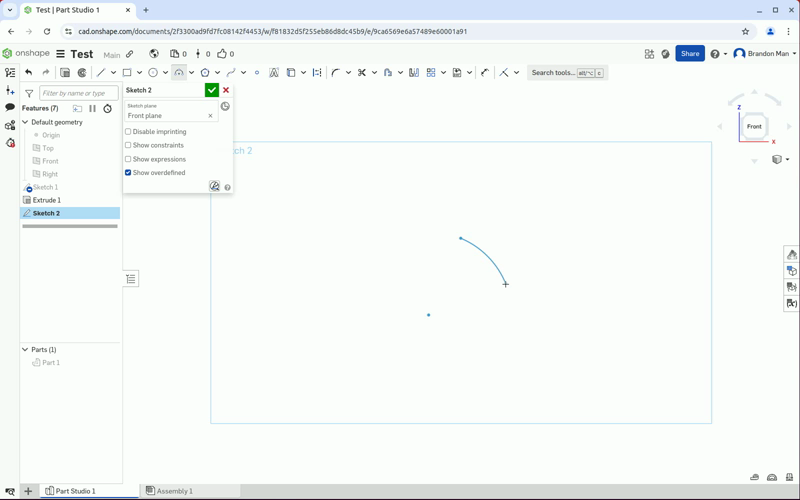
mouse_move(492, 251)
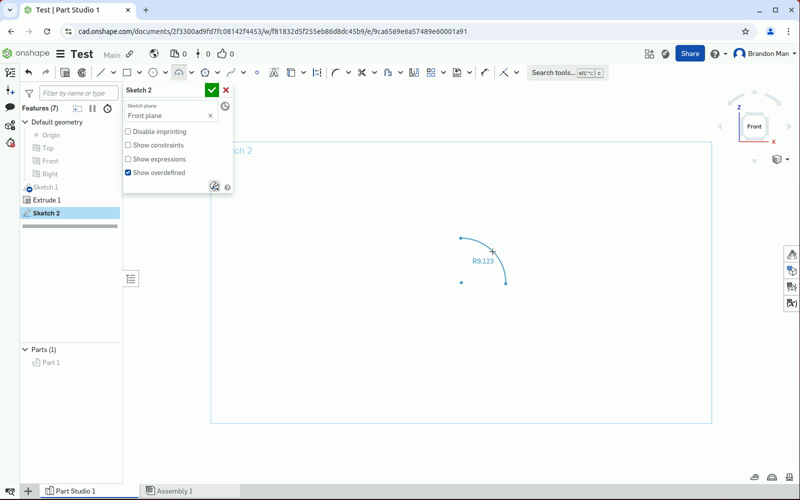
click(492, 251)
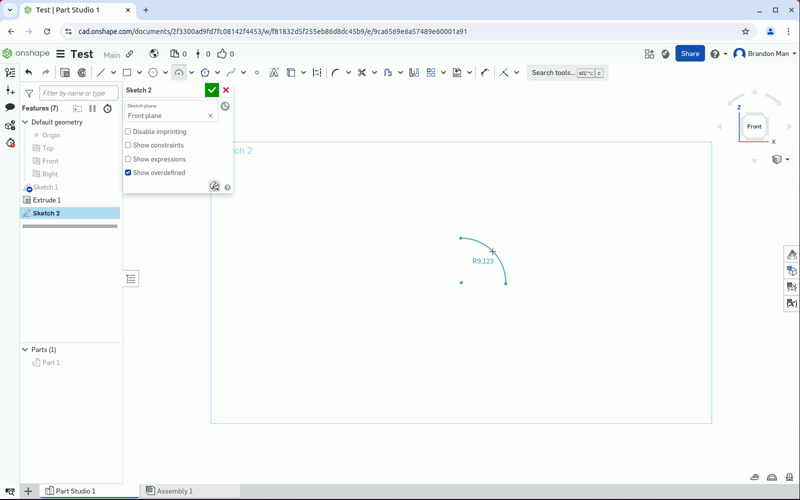
key_up(shift)
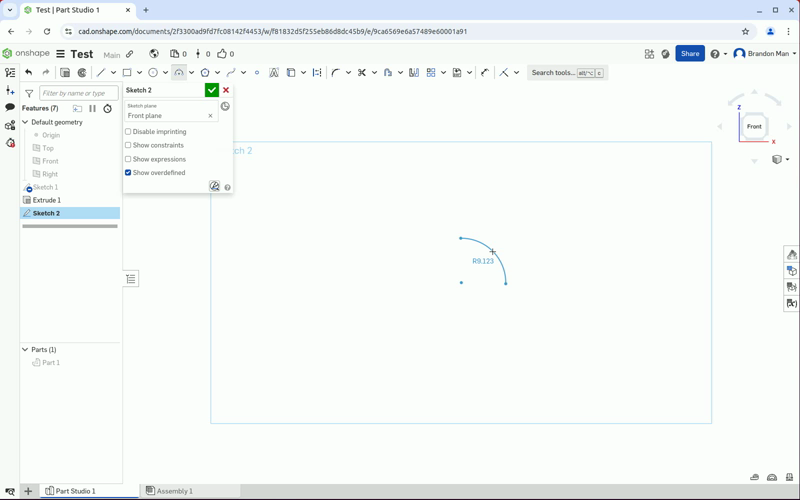
key(esc)
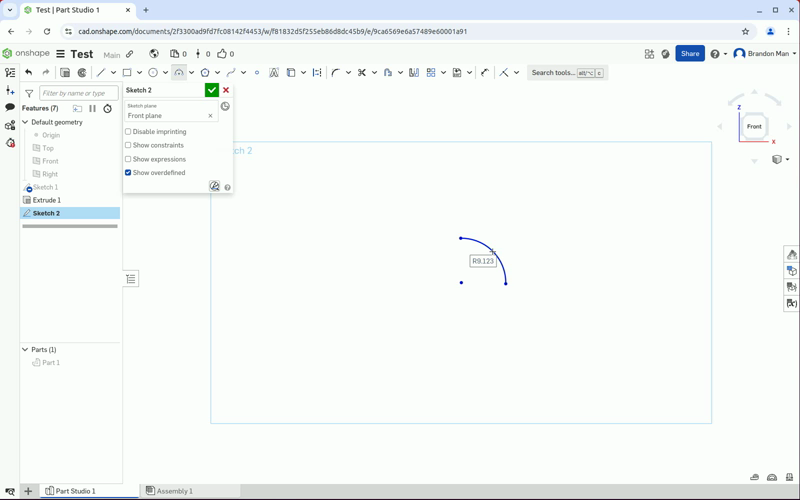
key(l)
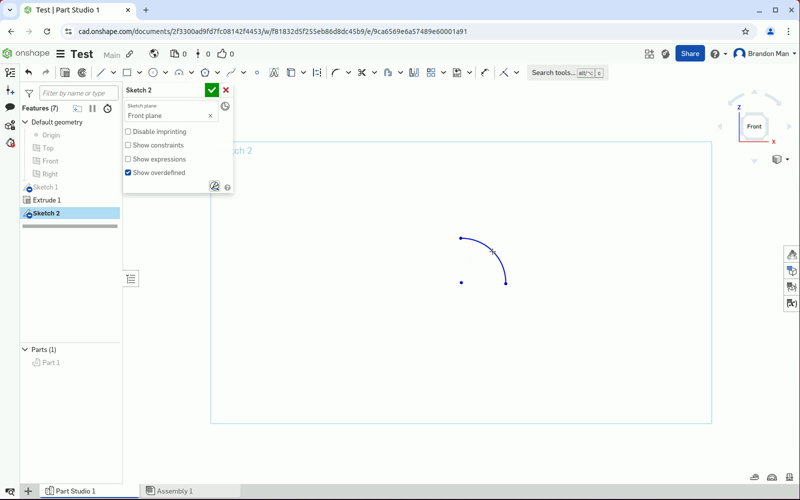
mouse_move(505, 283)
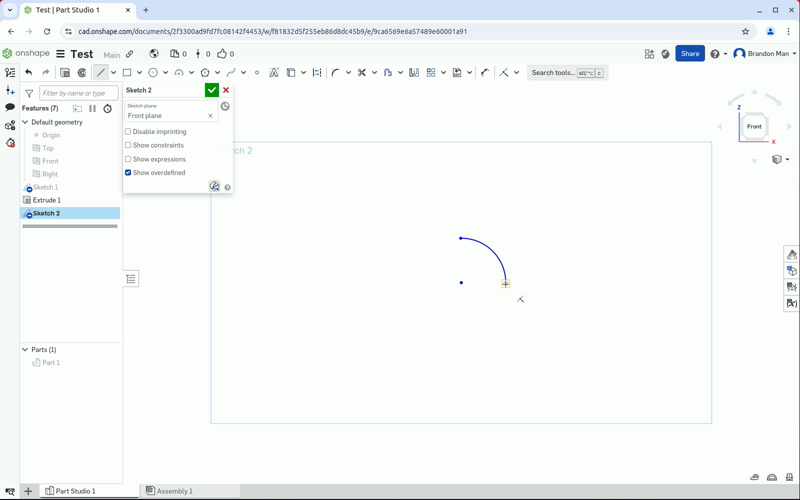
click(505, 283)
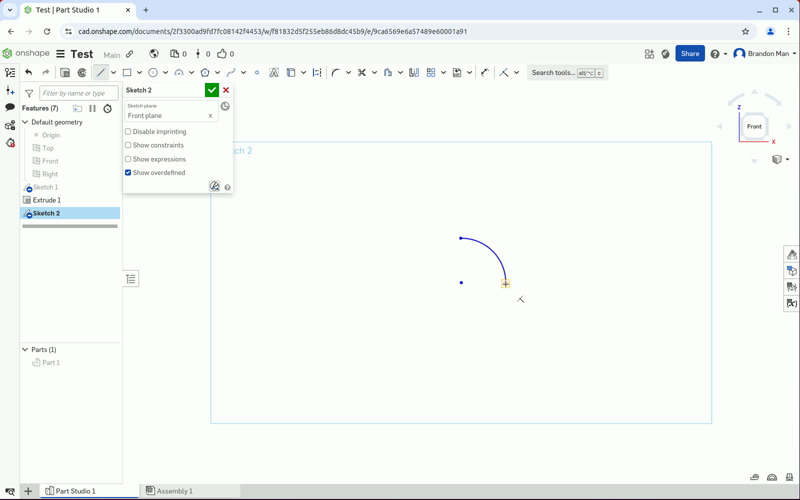
key_down(shift)
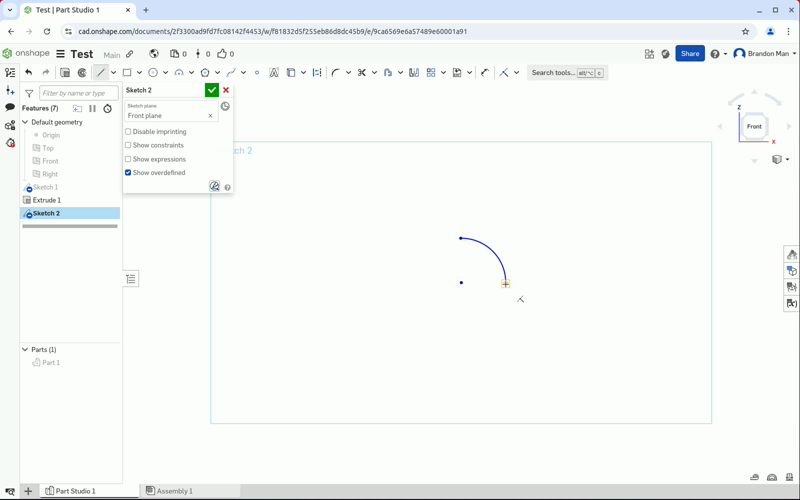
mouse_move(535, 283)
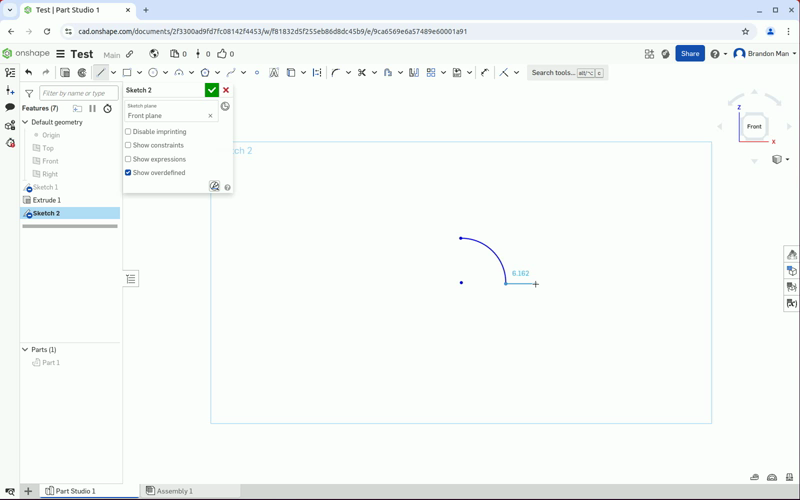
mouse_move(508, 283)
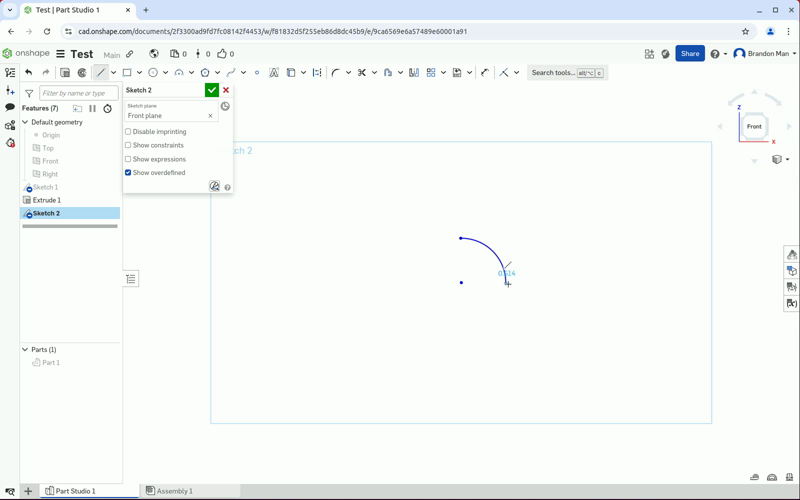
scroll(6)
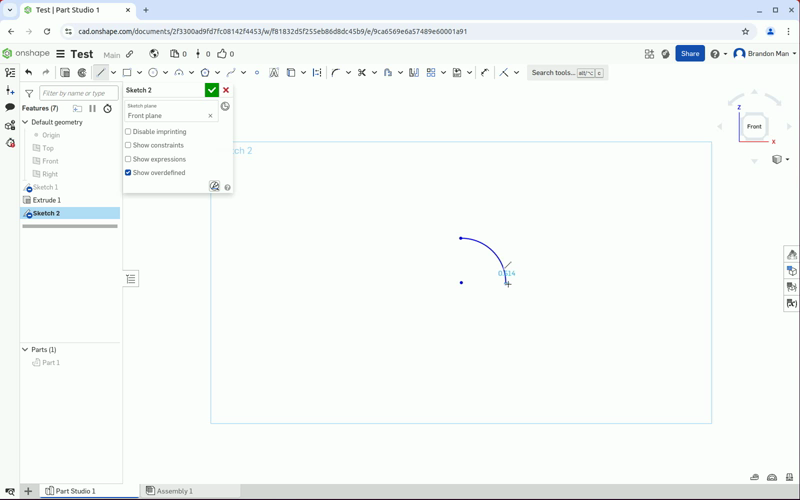
scroll(6)
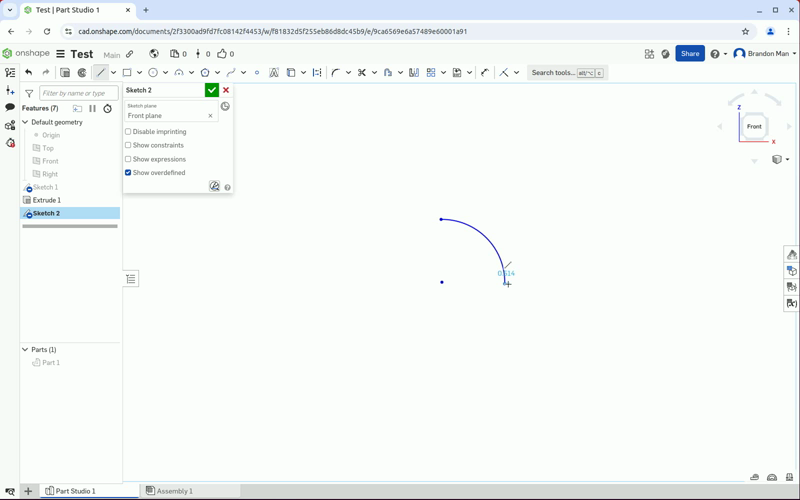
scroll(6)
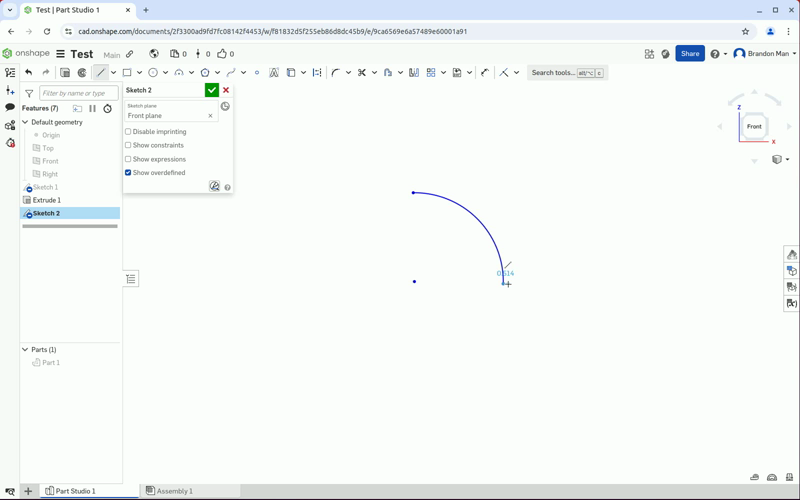
scroll(6)
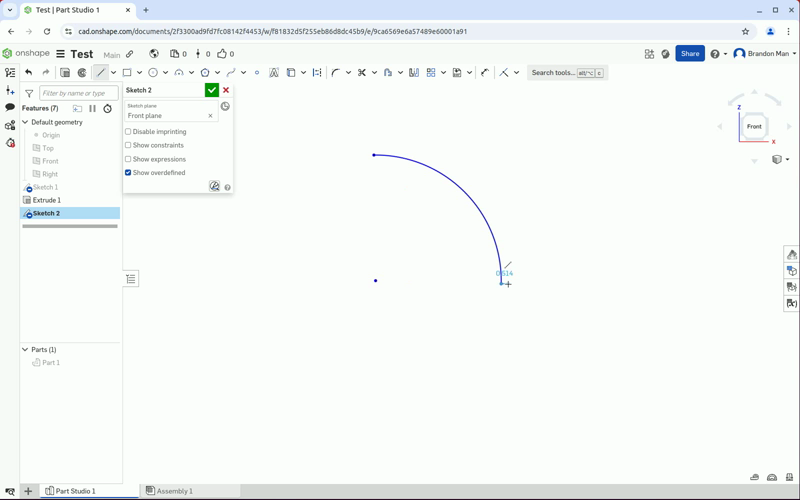
scroll(6)
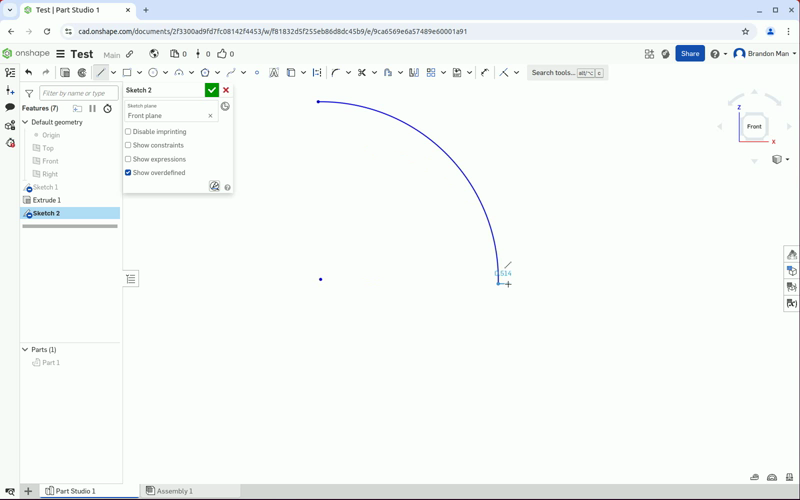
scroll(6)
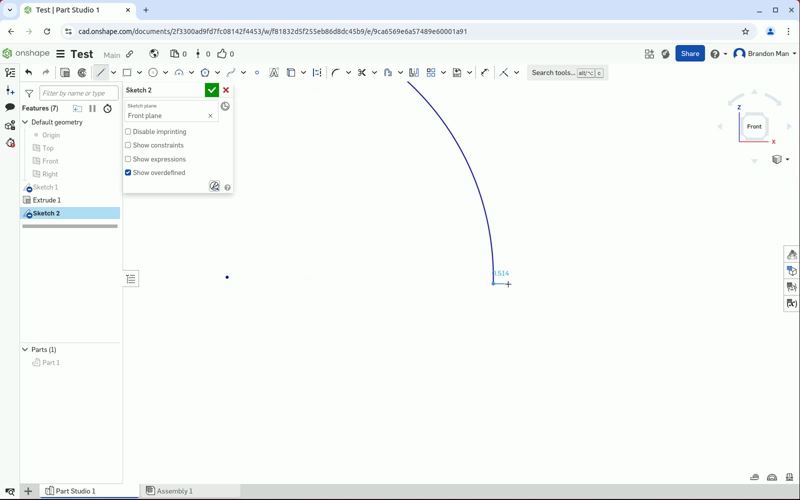
scroll(6)
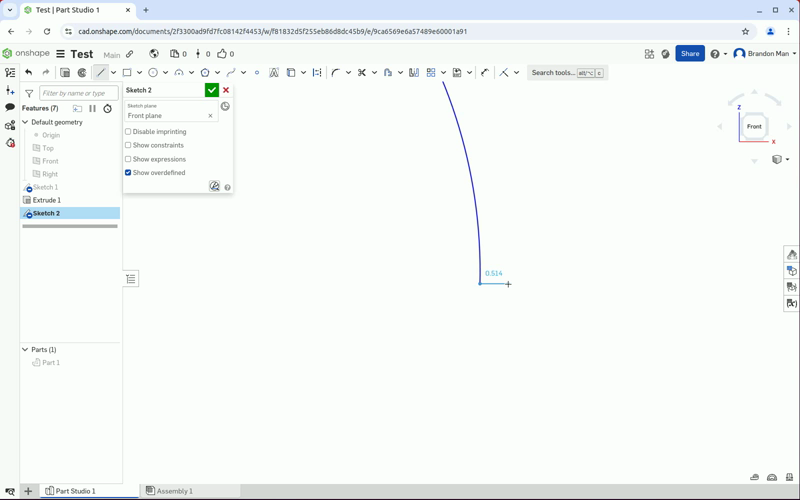
click(508, 283)
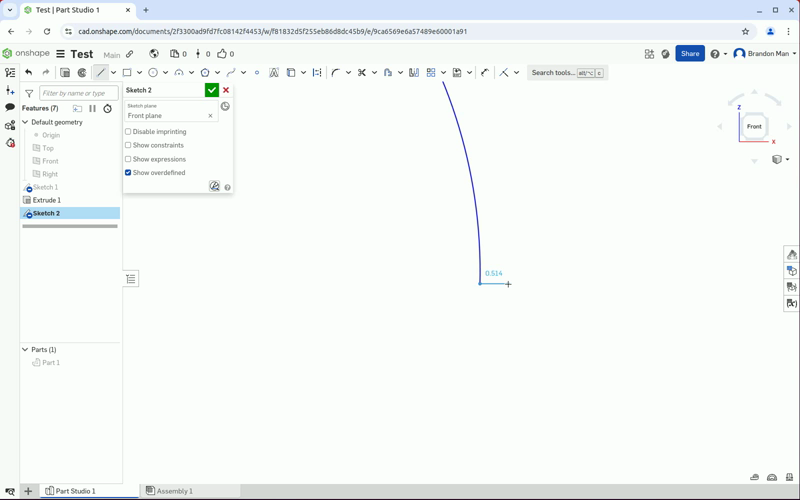
scroll(-6)
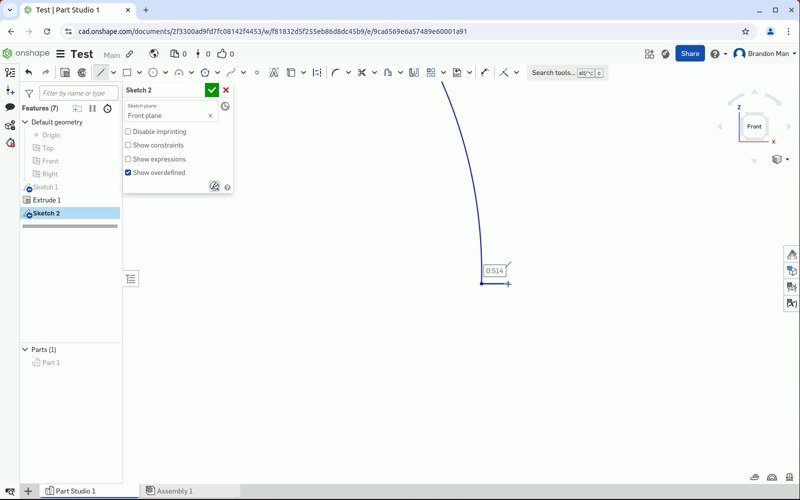
scroll(-6)
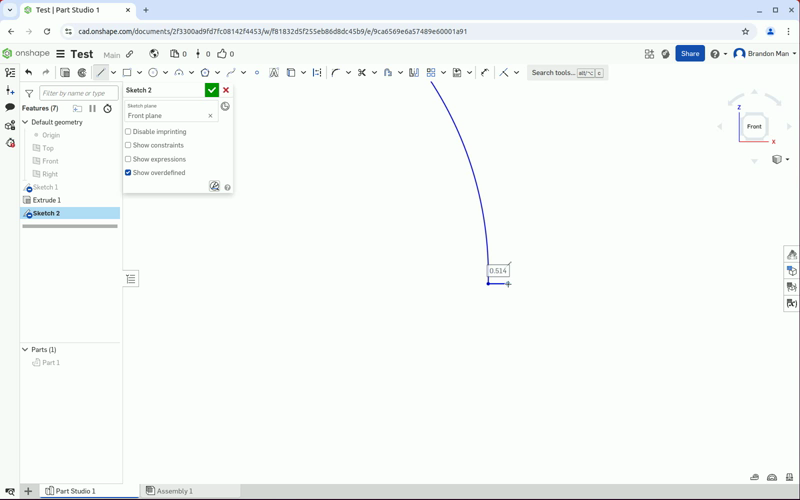
scroll(-6)
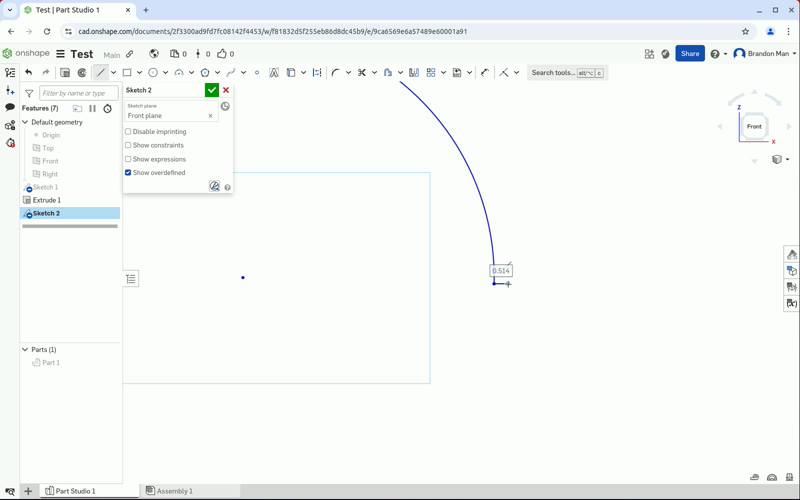
scroll(-6)
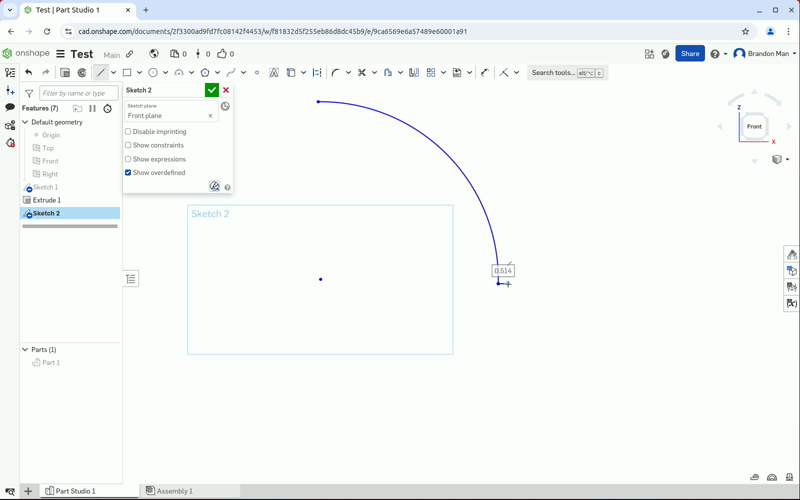
scroll(-6)
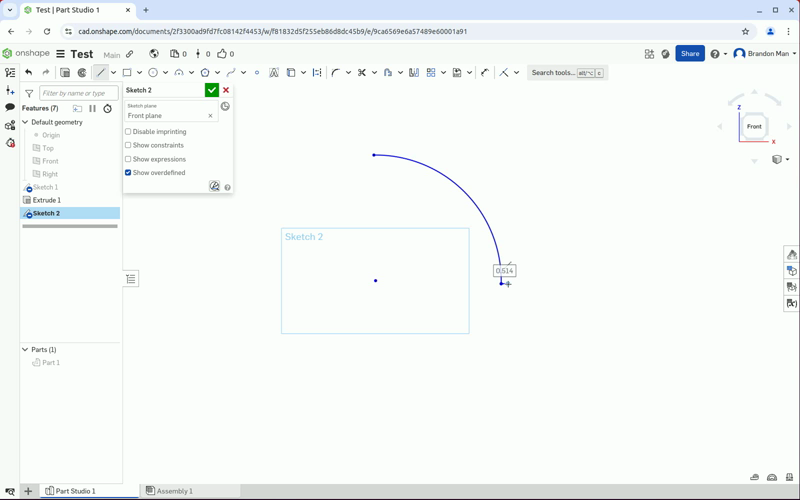
scroll(-6)
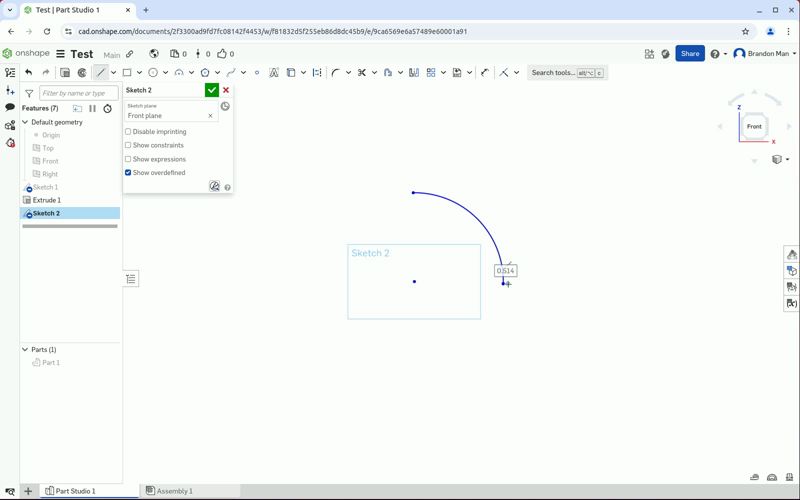
scroll(-6)
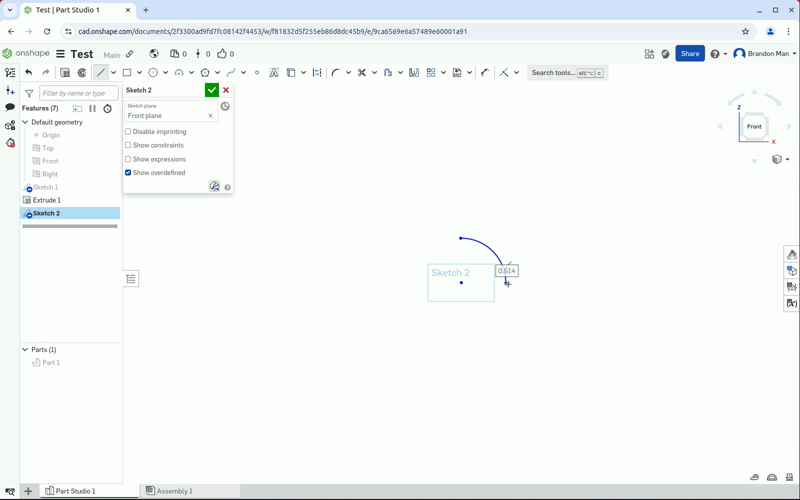
key_up(shift)
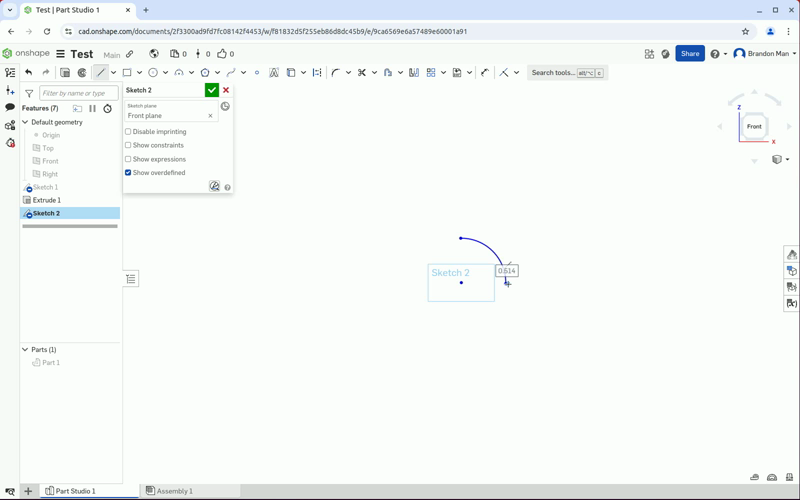
key(esc)
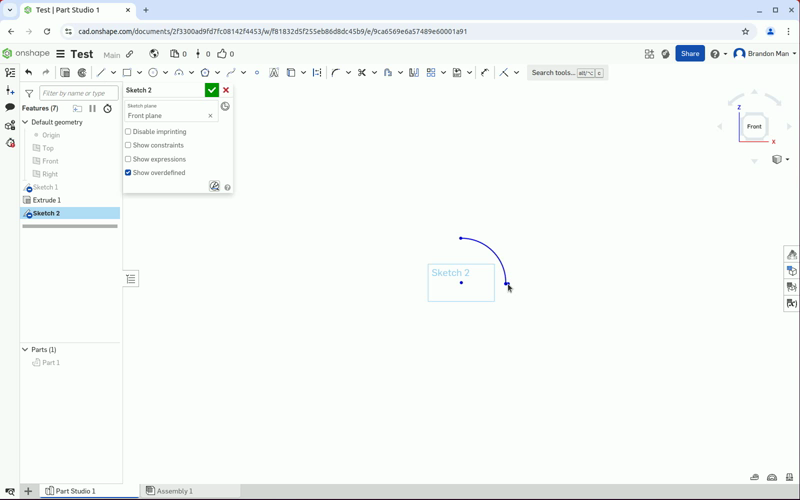
key(a)
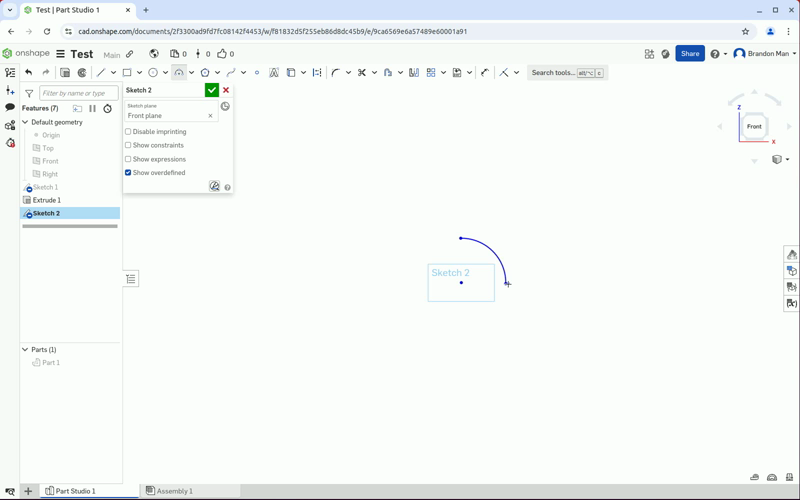
mouse_move(508, 283)
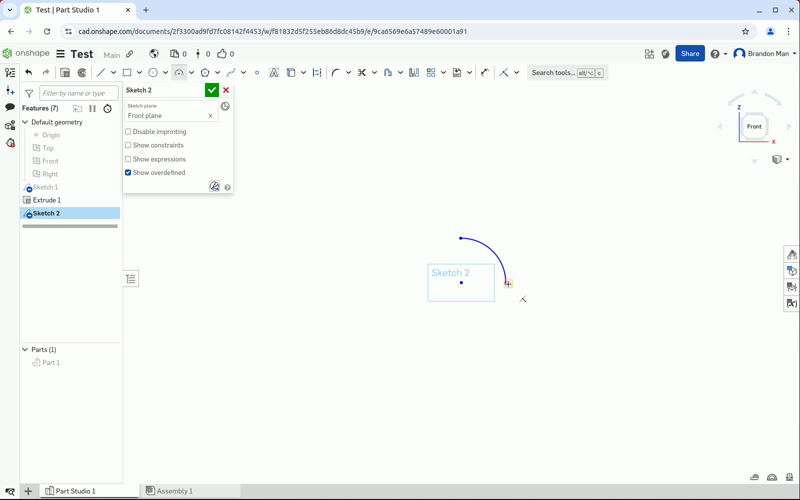
scroll(6)
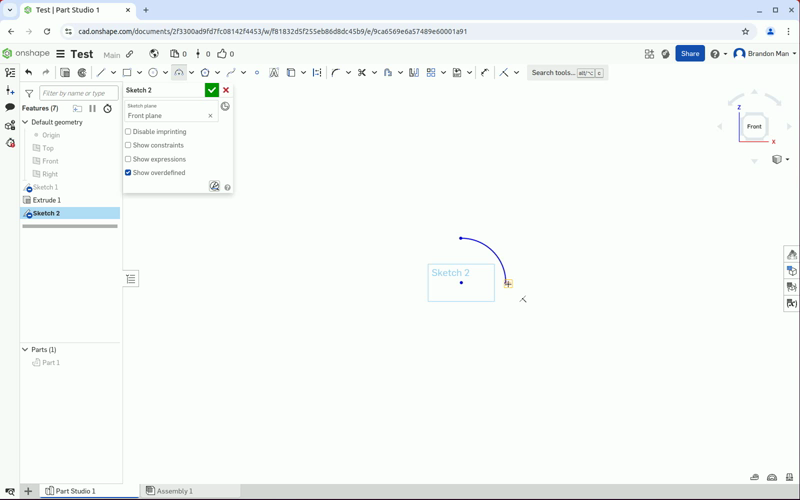
scroll(6)
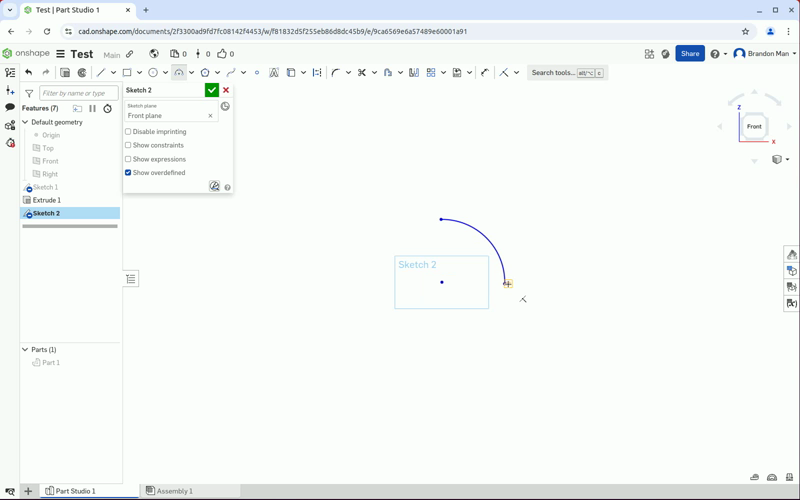
scroll(6)
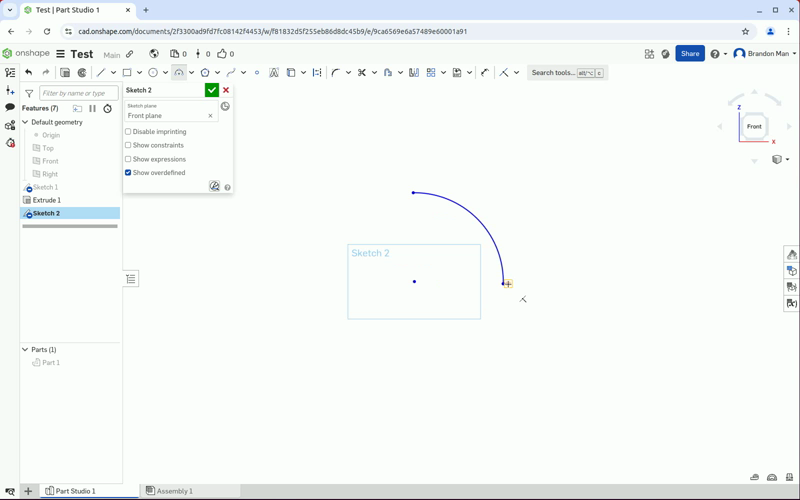
scroll(6)
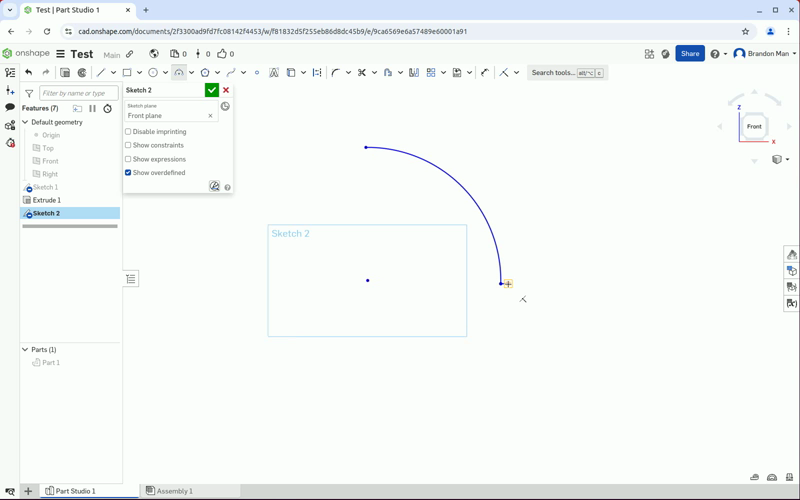
scroll(6)
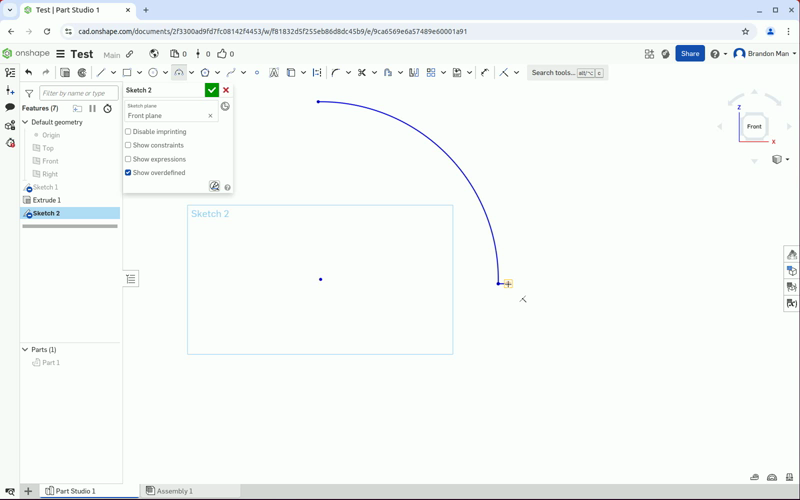
scroll(6)
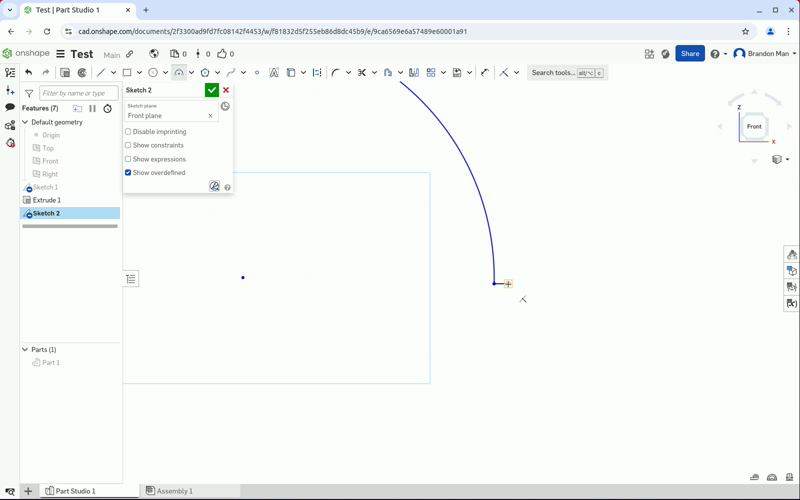
scroll(6)
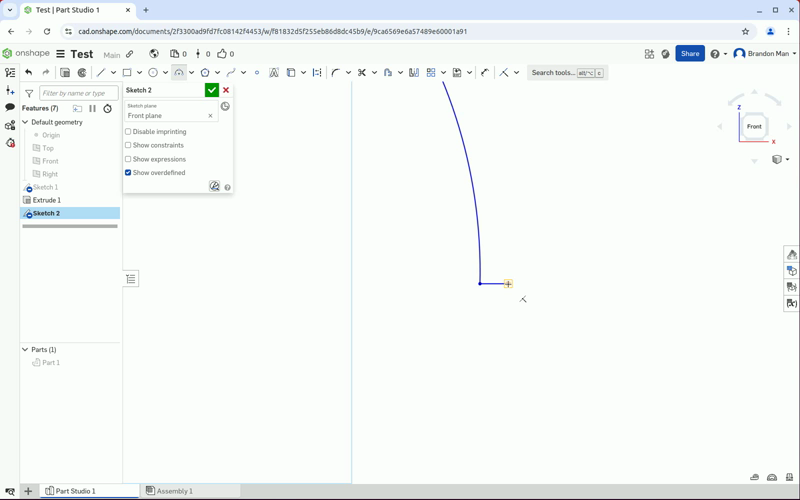
click(508, 283)
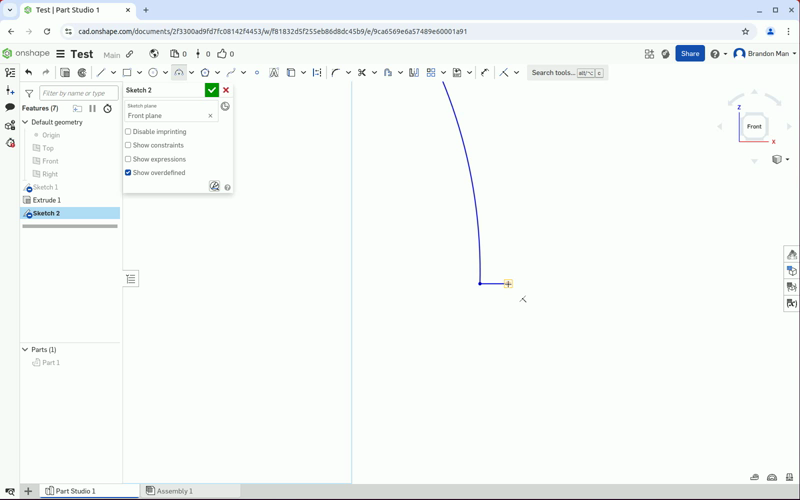
scroll(-6)
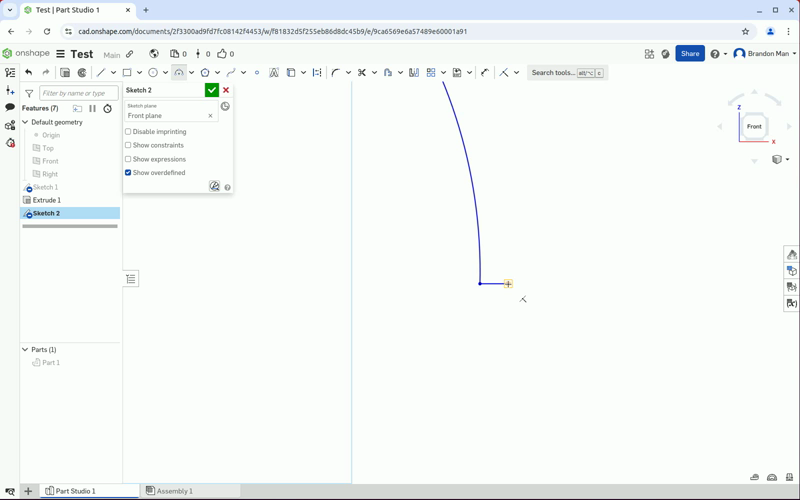
scroll(-6)
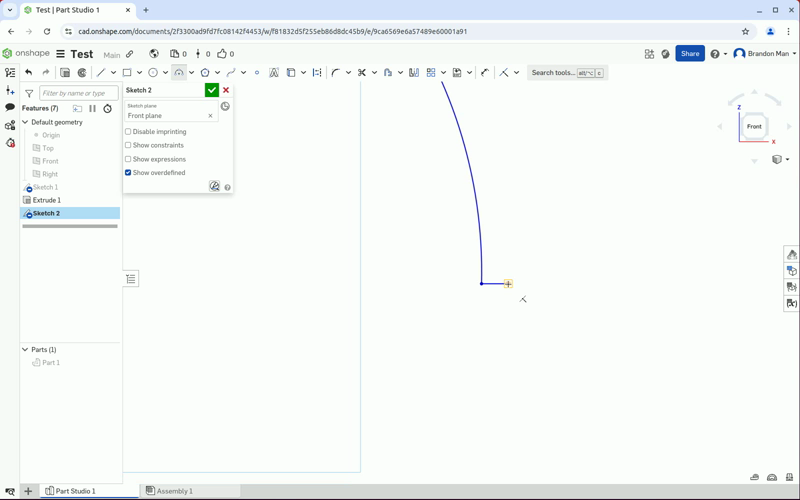
scroll(-6)
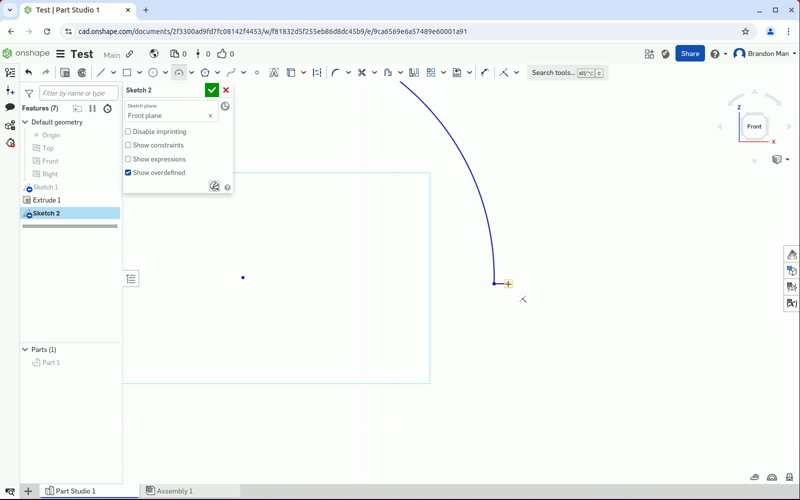
scroll(-6)
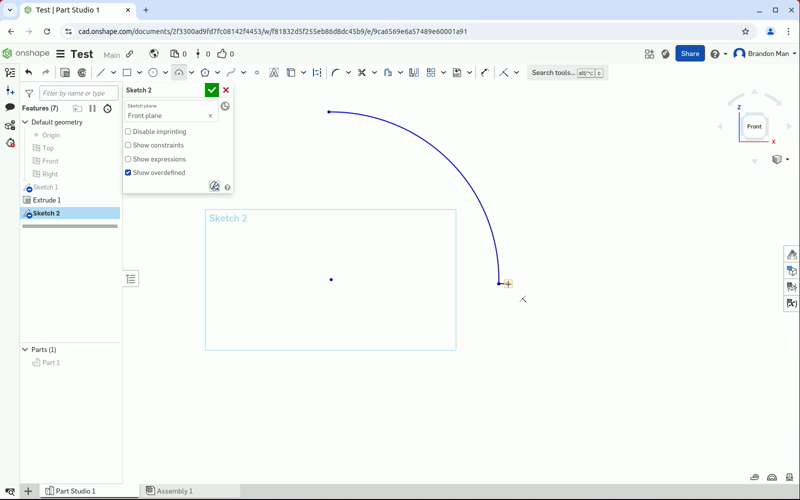
scroll(-6)
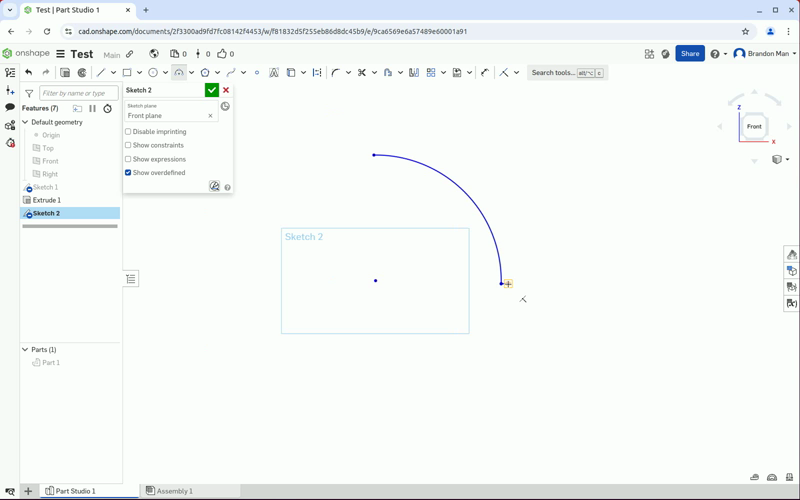
scroll(-6)
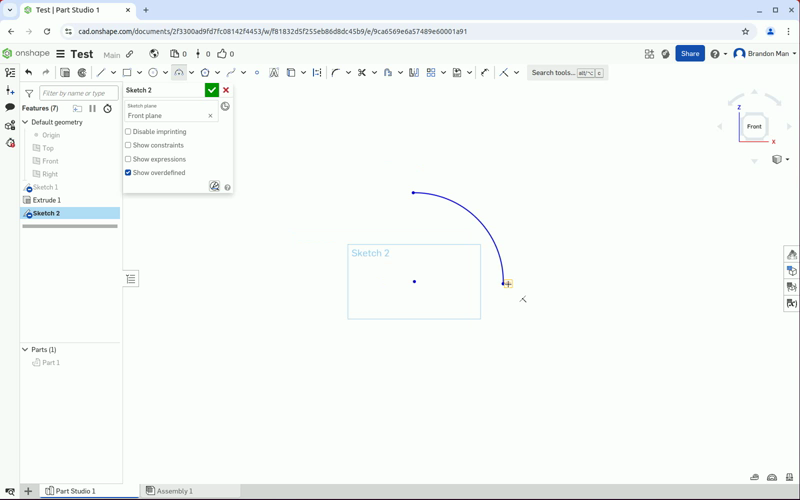
scroll(-6)
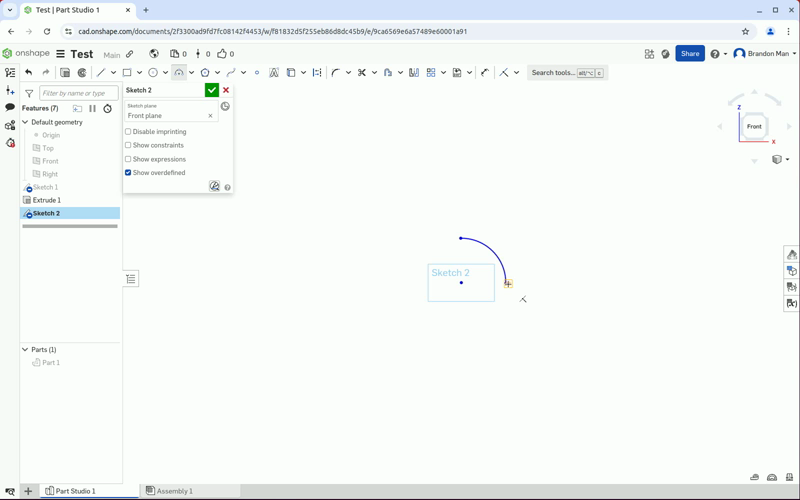
key_down(shift)
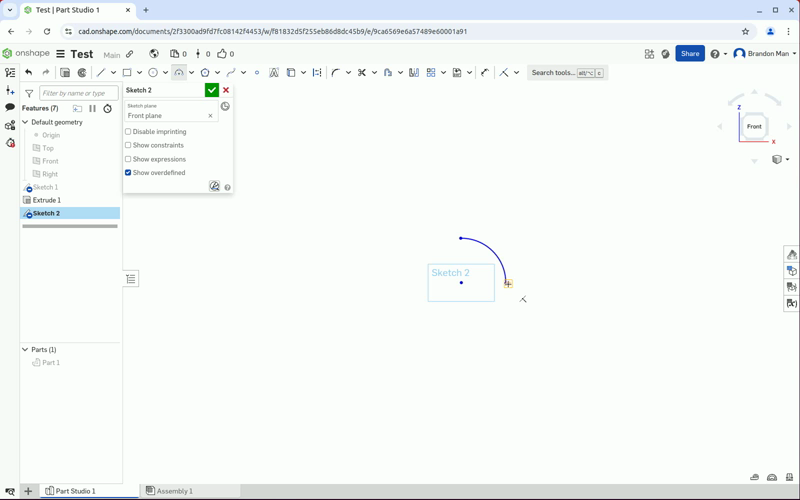
mouse_move(460, 235)
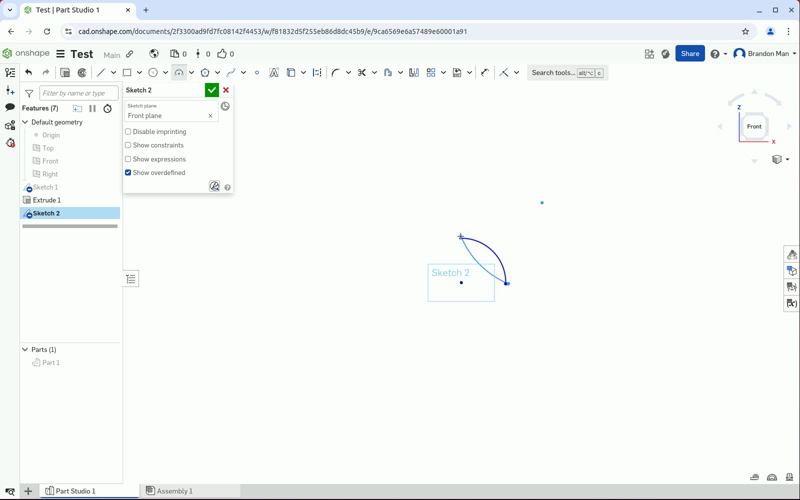
scroll(6)
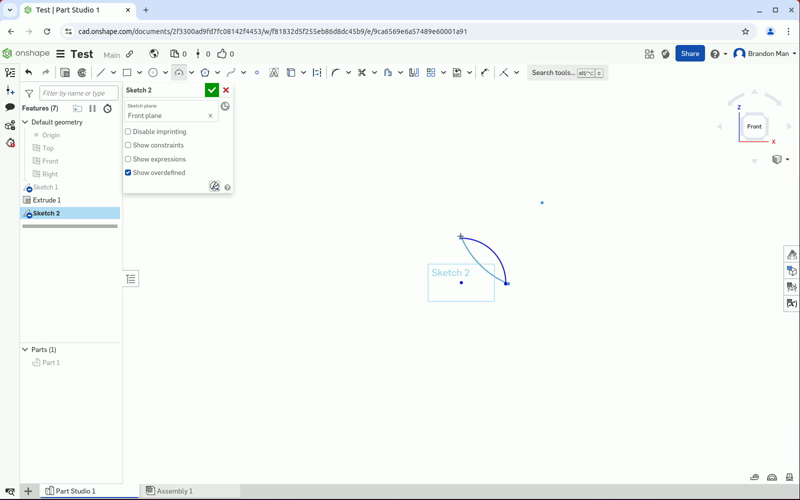
scroll(6)
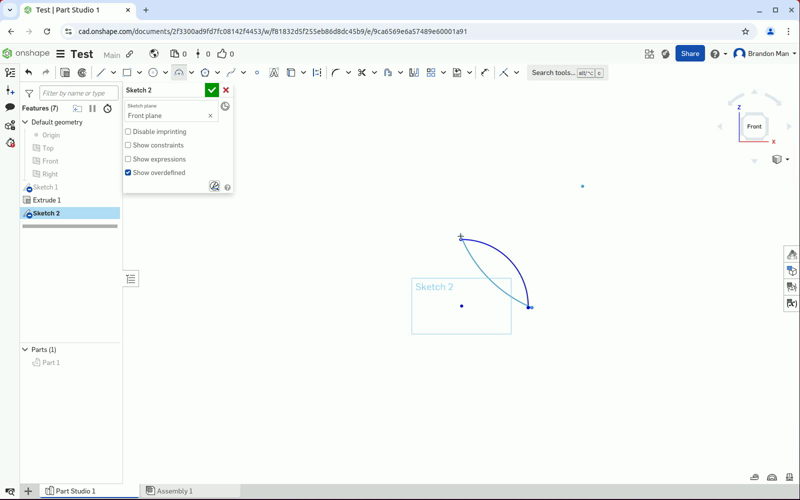
scroll(6)
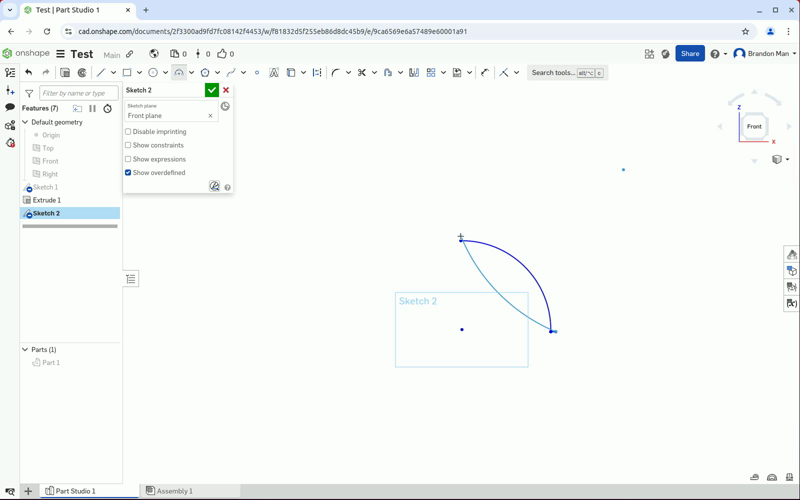
scroll(6)
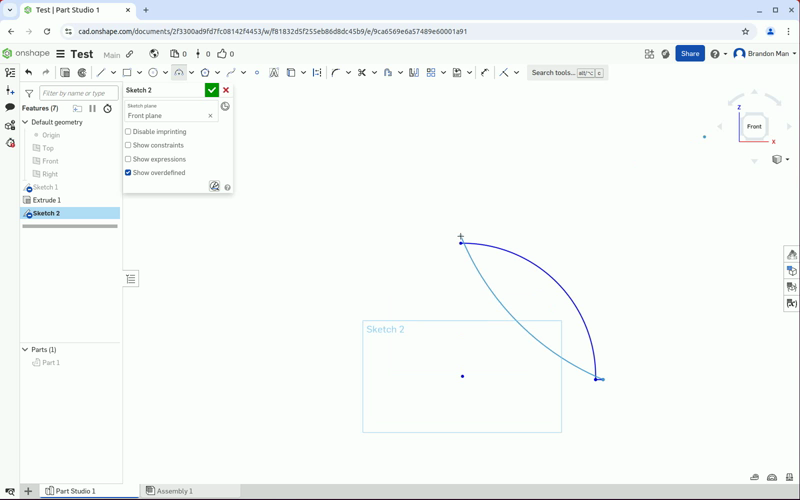
scroll(6)
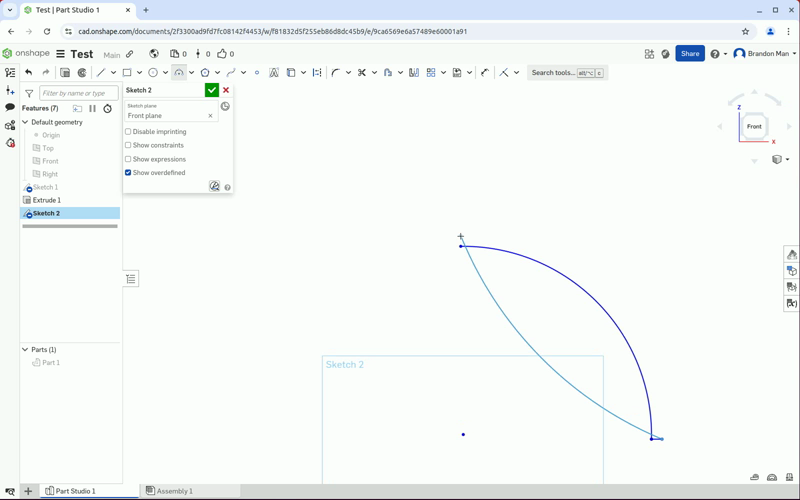
scroll(6)
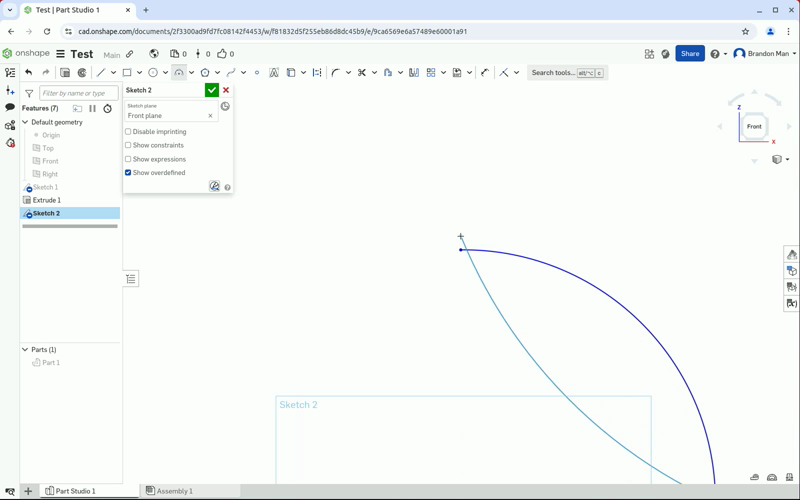
scroll(6)
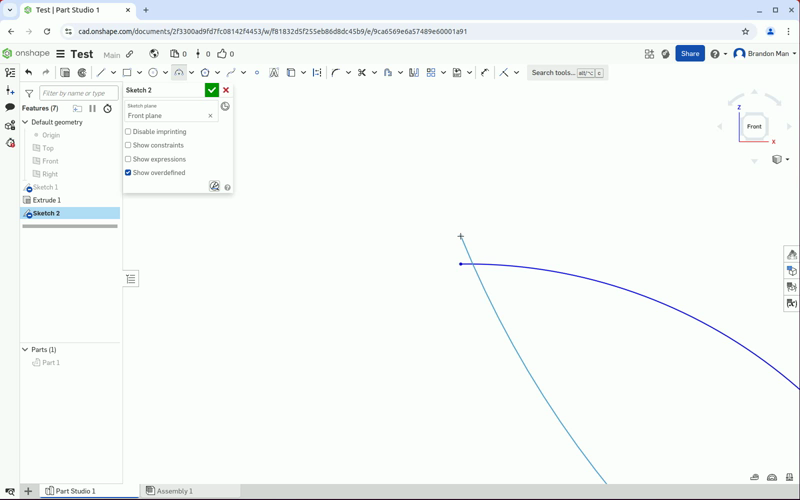
click(460, 235)
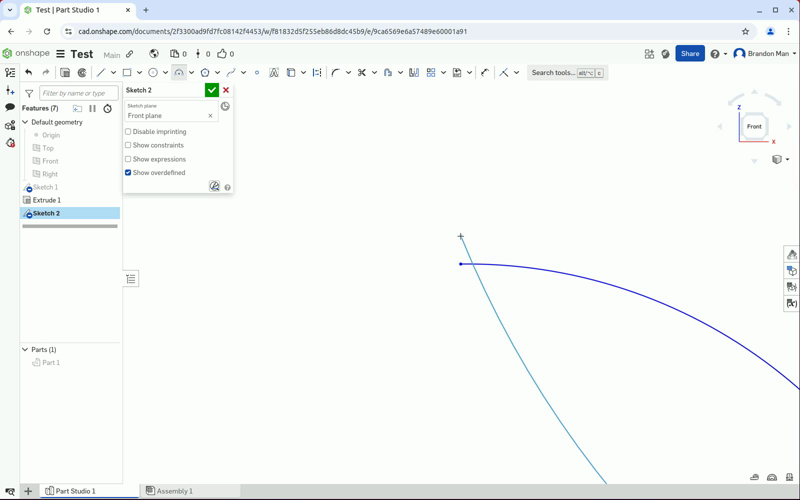
scroll(-6)
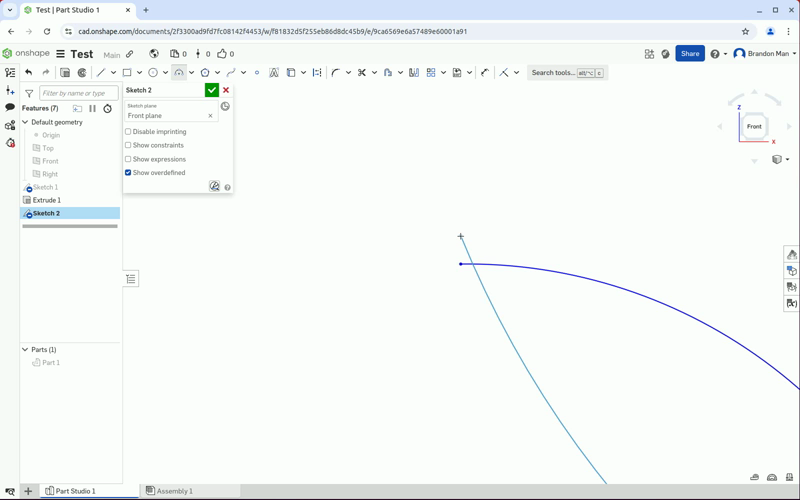
scroll(-6)
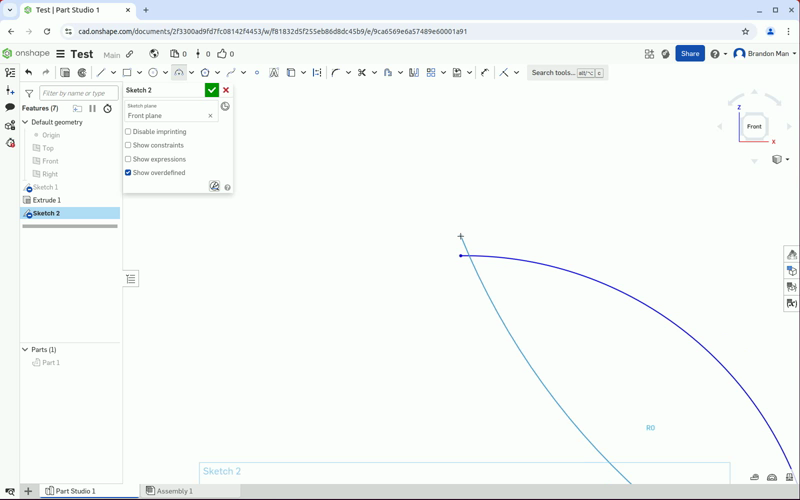
scroll(-6)
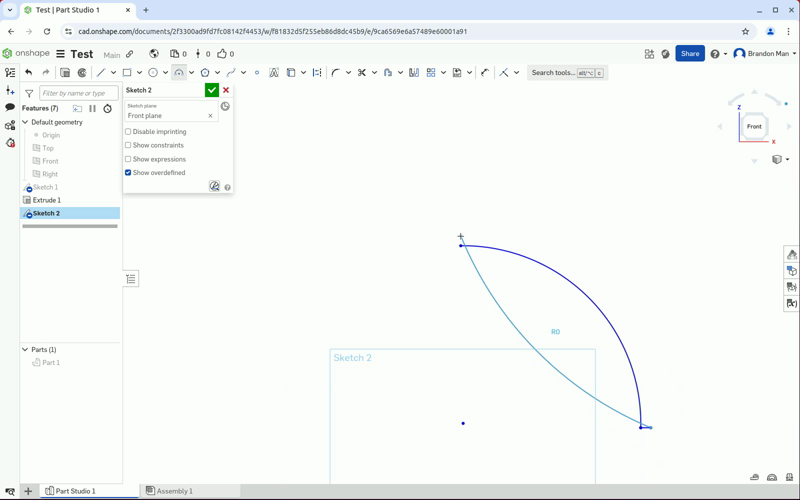
scroll(-6)
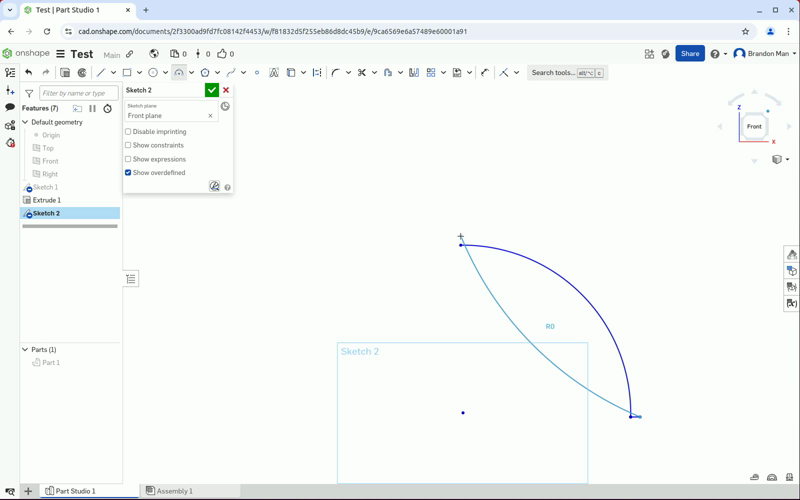
scroll(-6)
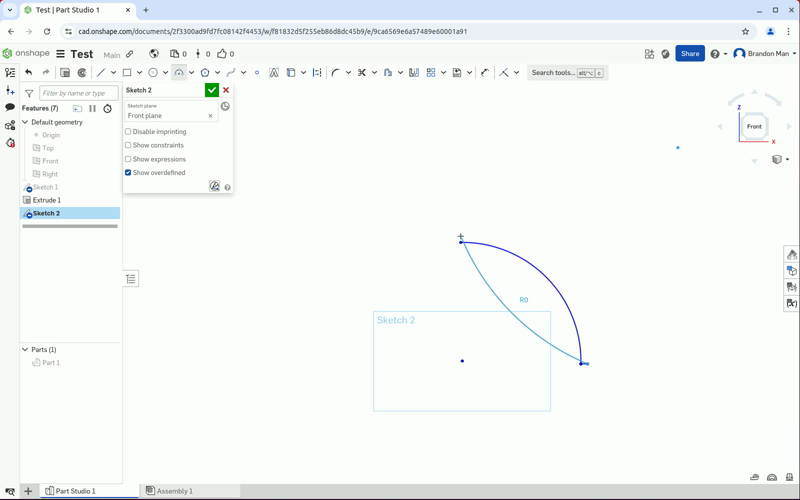
scroll(-6)
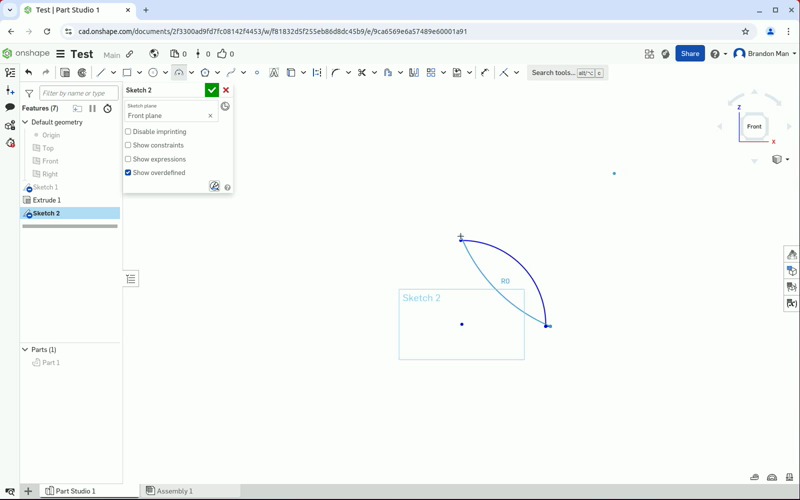
scroll(-6)
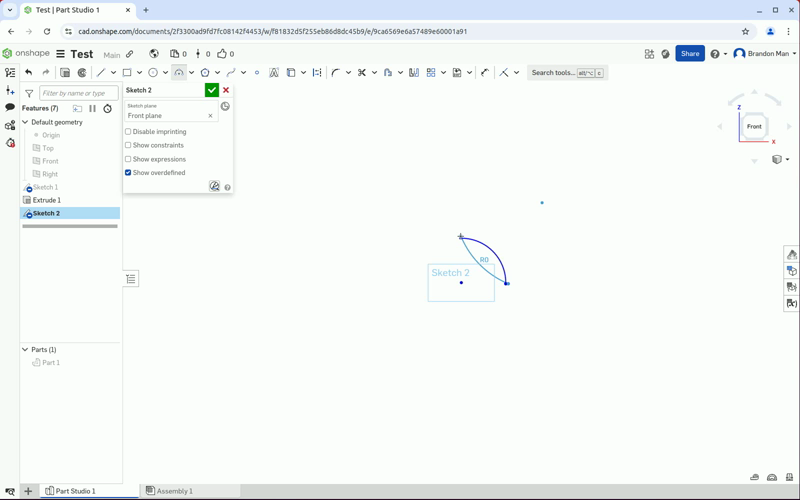
mouse_move(494, 249)
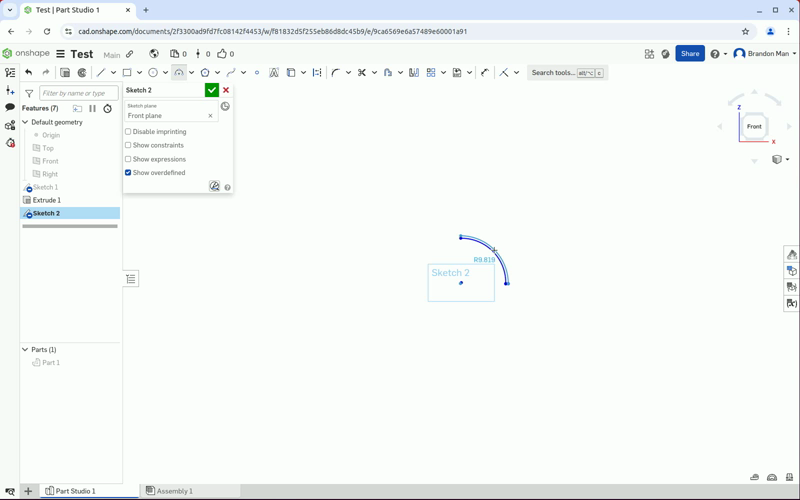
scroll(6)
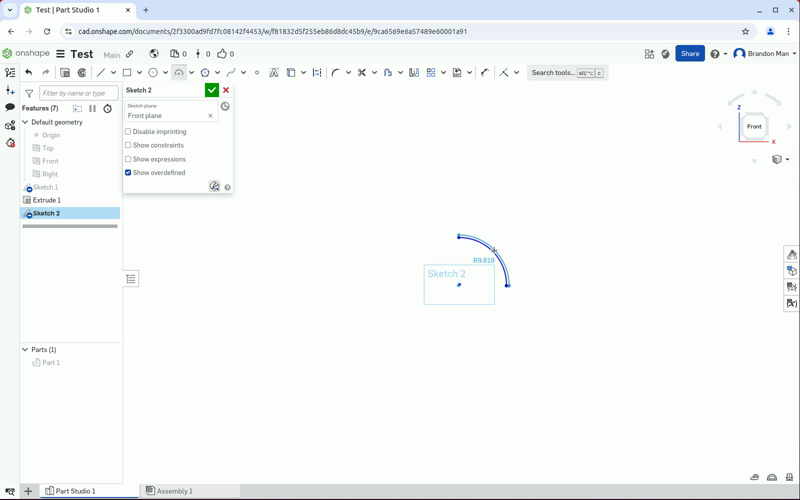
scroll(6)
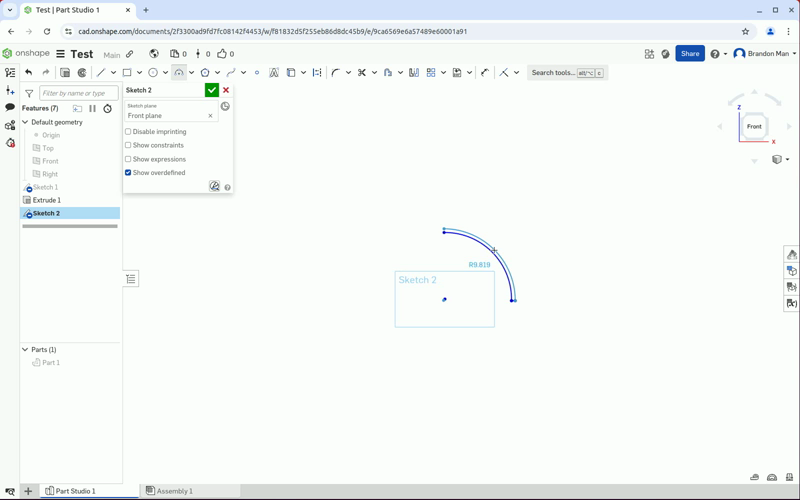
scroll(6)
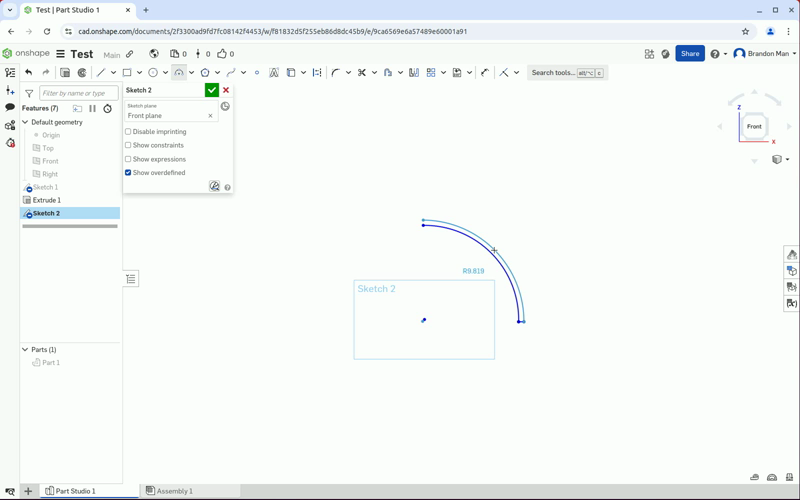
scroll(6)
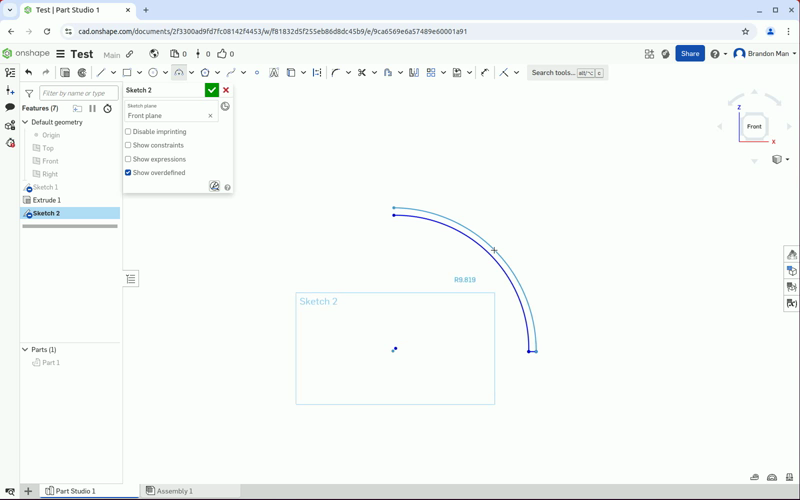
scroll(6)
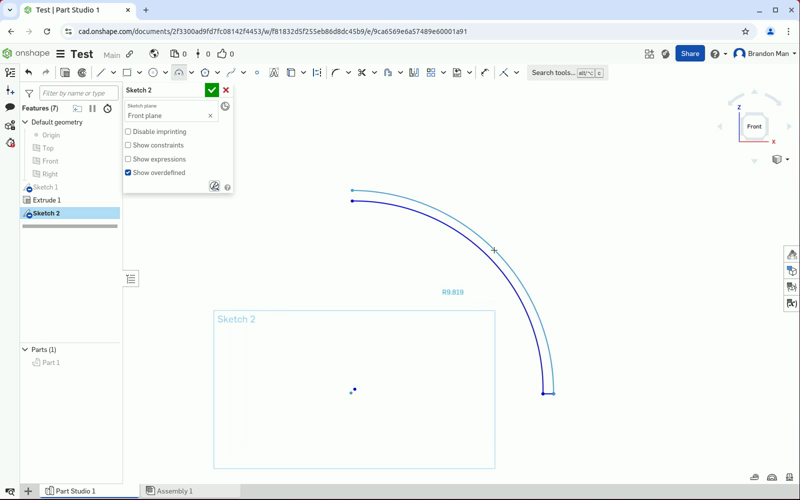
scroll(6)
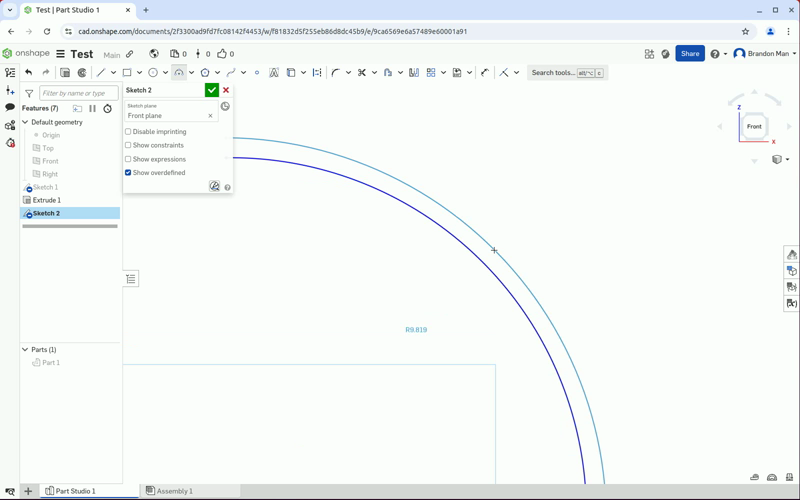
scroll(6)
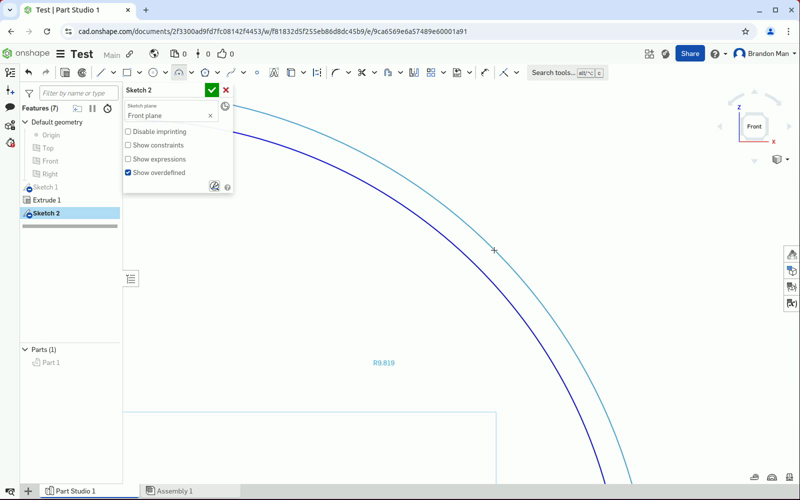
click(494, 249)
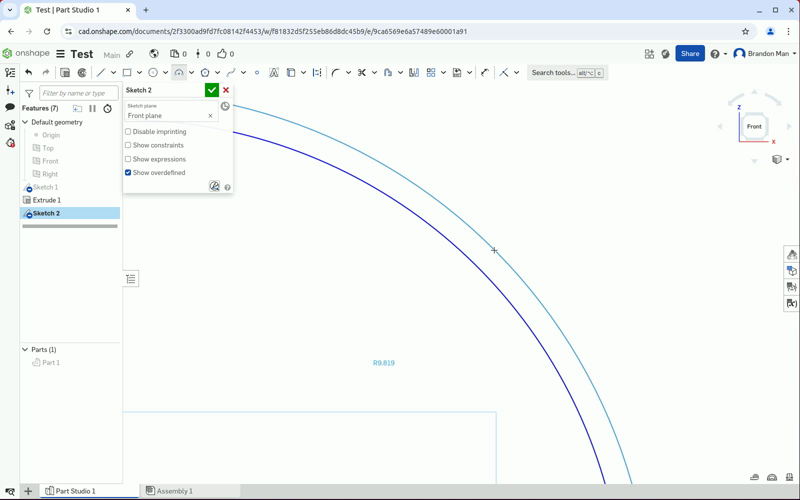
scroll(-6)
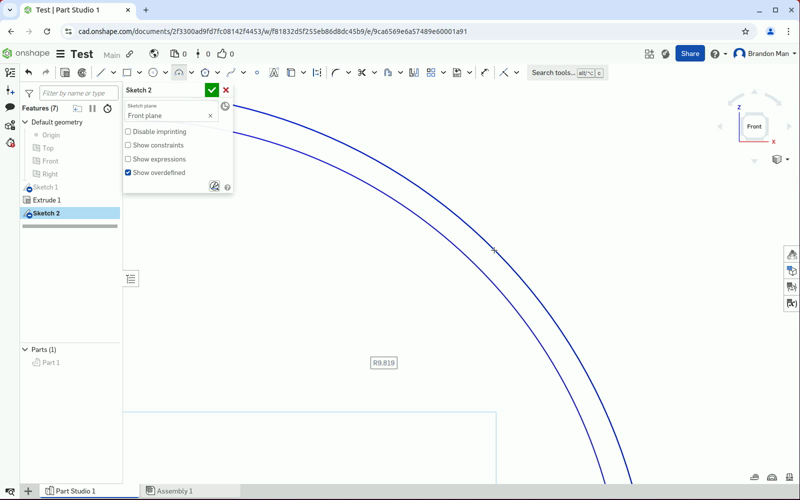
scroll(-6)
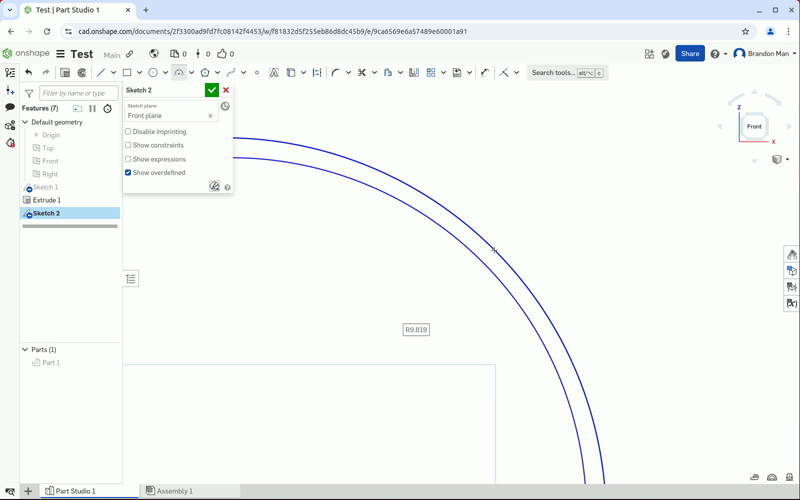
scroll(-6)
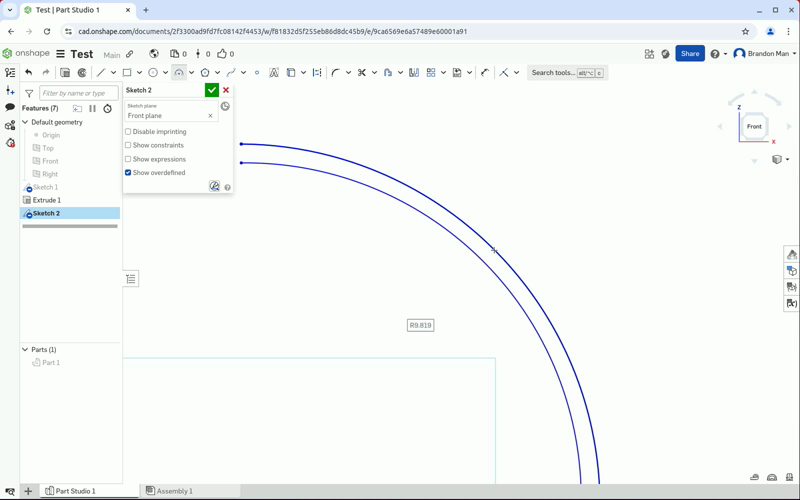
scroll(-6)
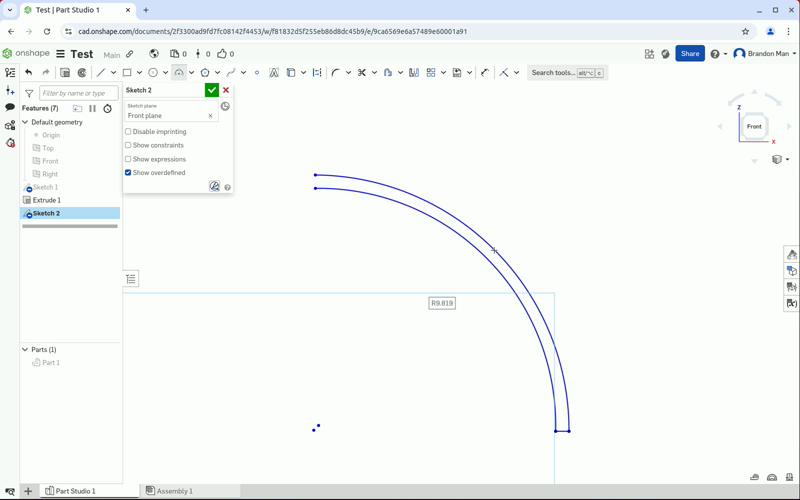
scroll(-6)
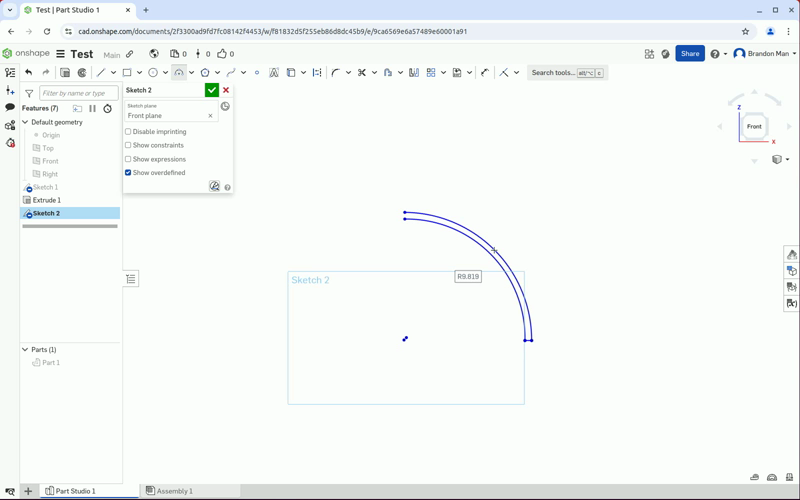
scroll(-6)
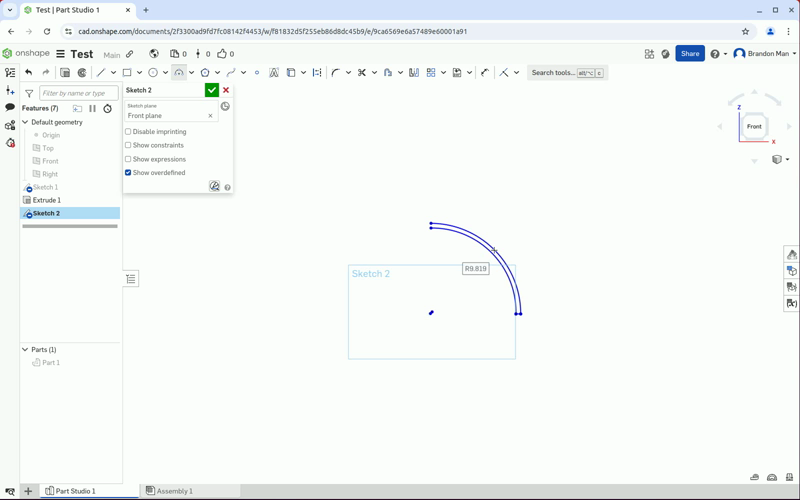
scroll(-6)
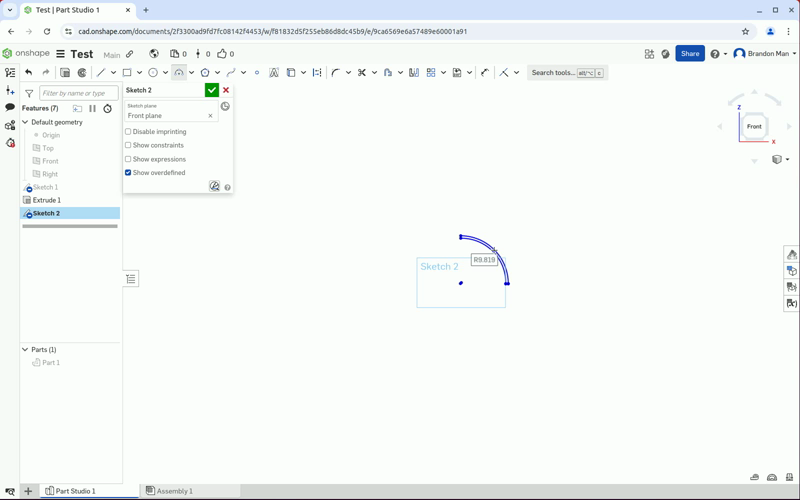
key_up(shift)
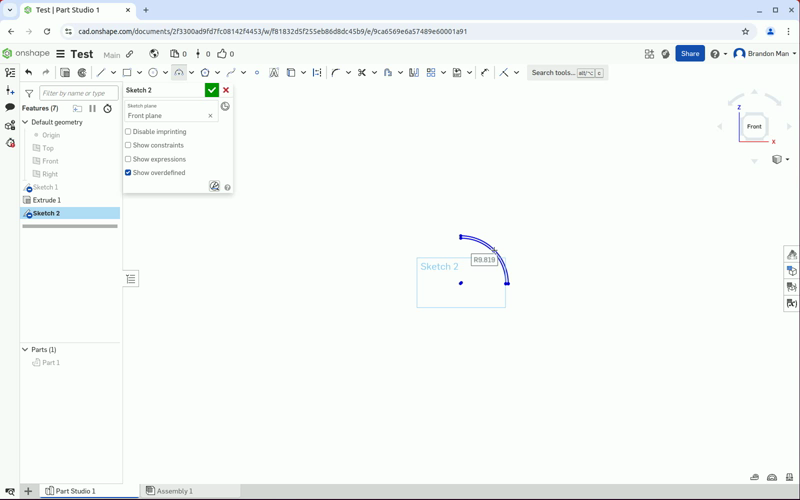
key(esc)
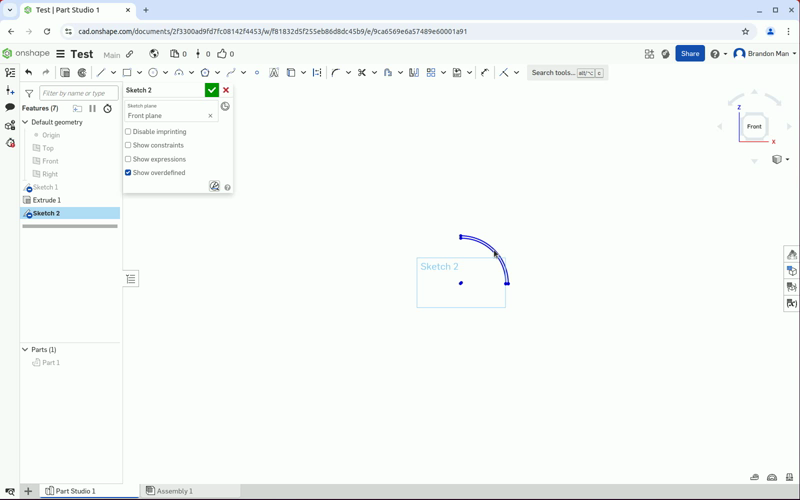
key(l)
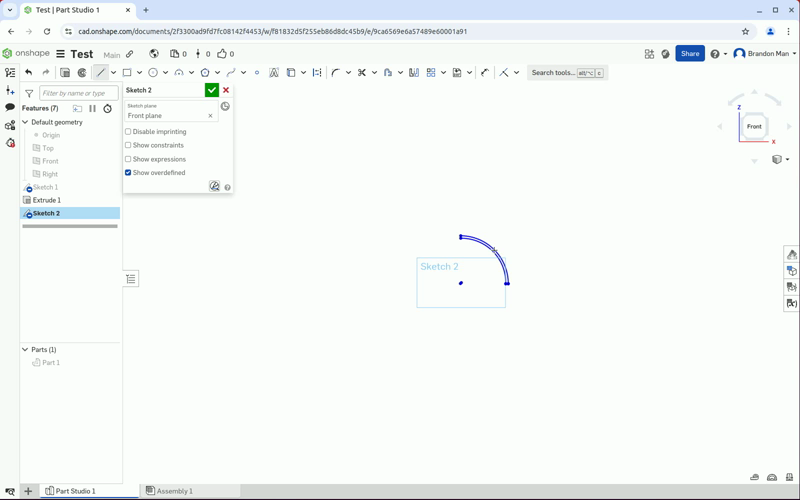
mouse_move(460, 235)
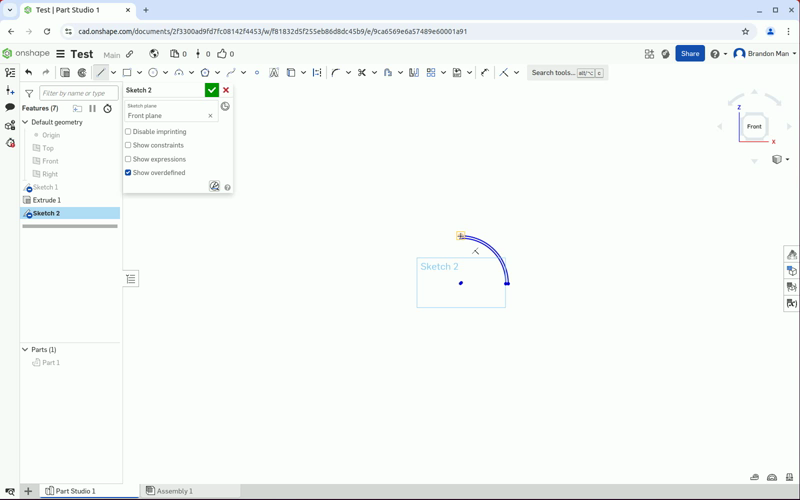
scroll(6)
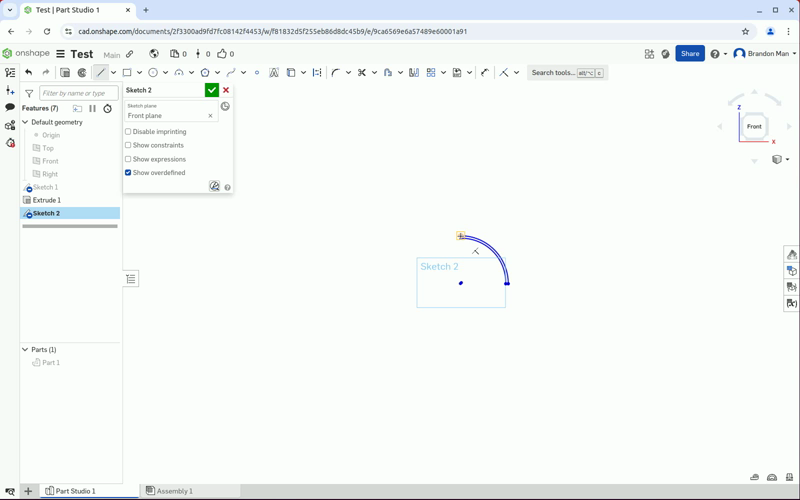
scroll(6)
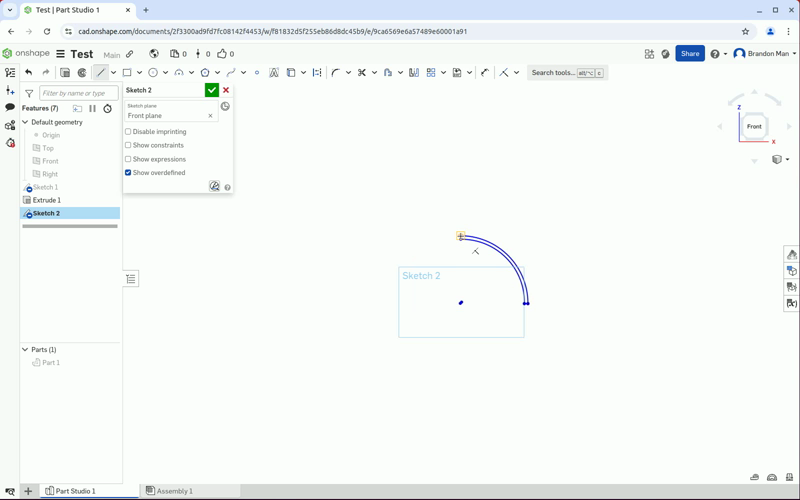
scroll(6)
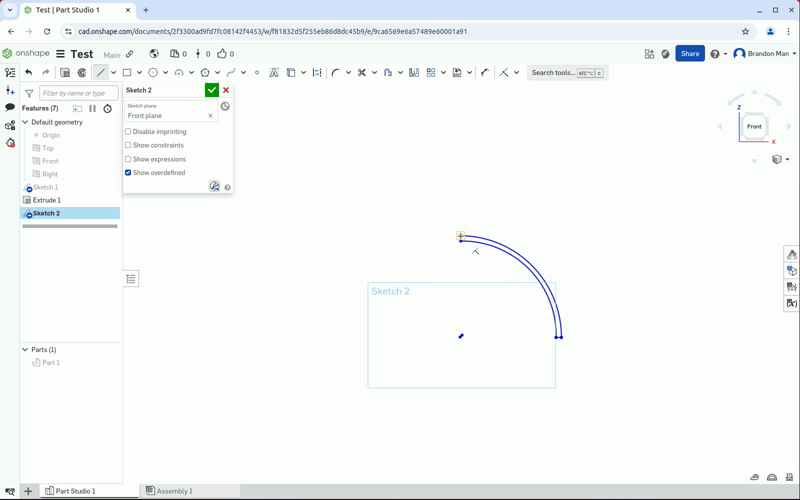
scroll(6)
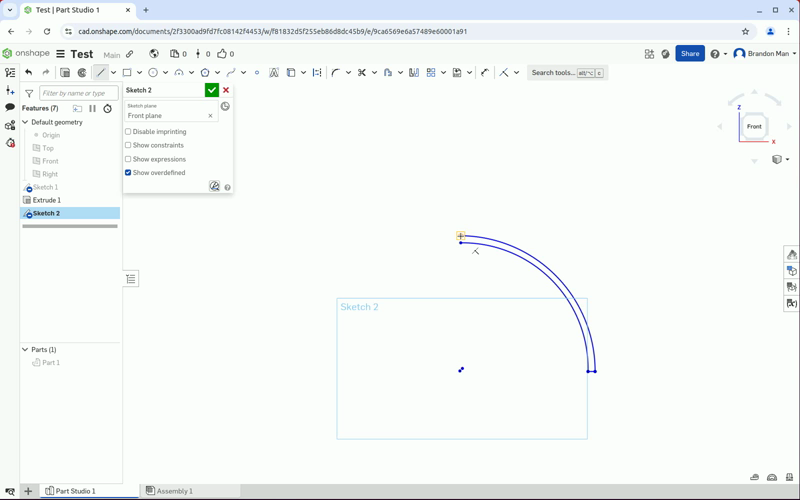
scroll(6)
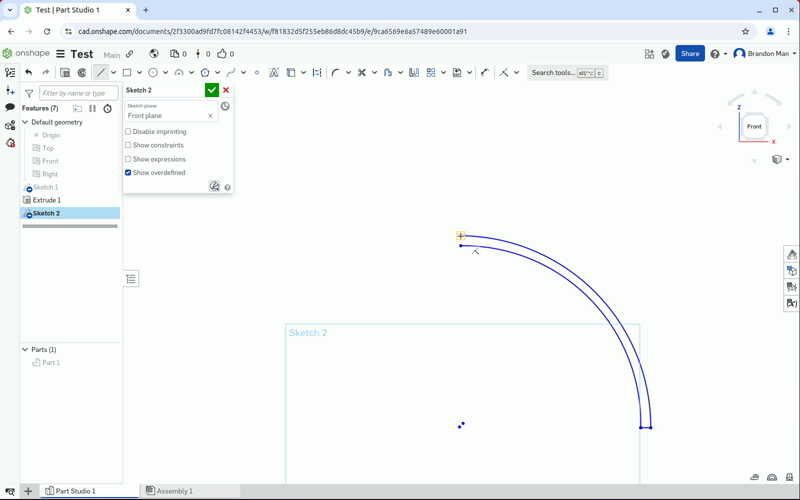
scroll(6)
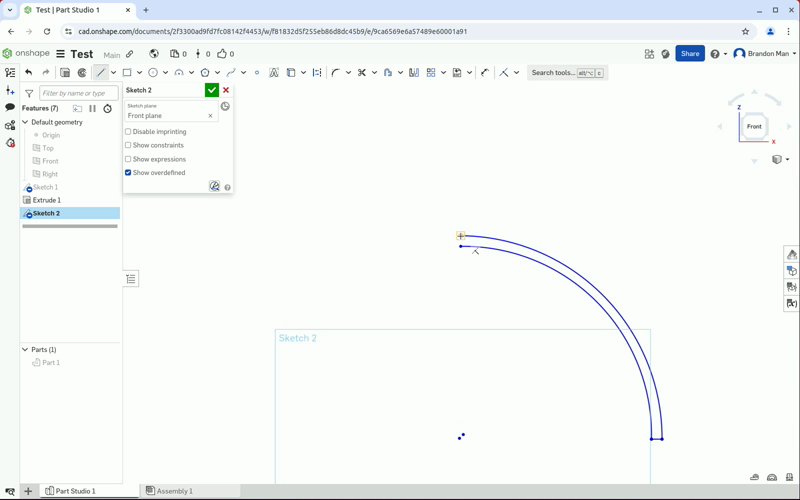
scroll(6)
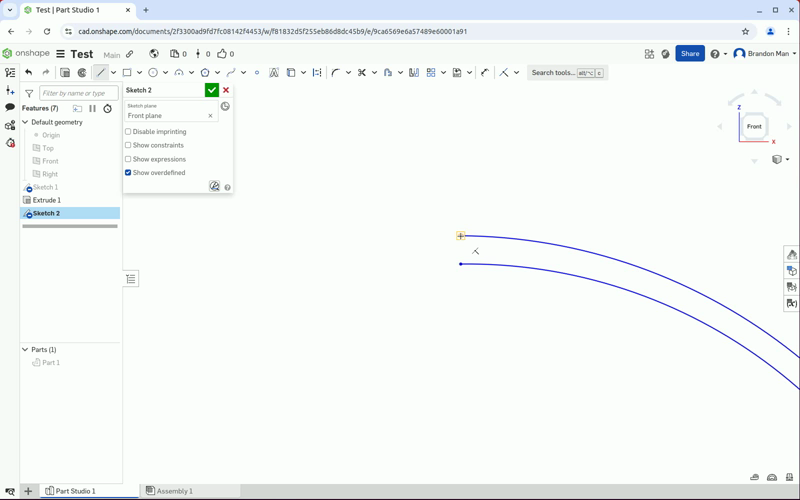
click(460, 235)
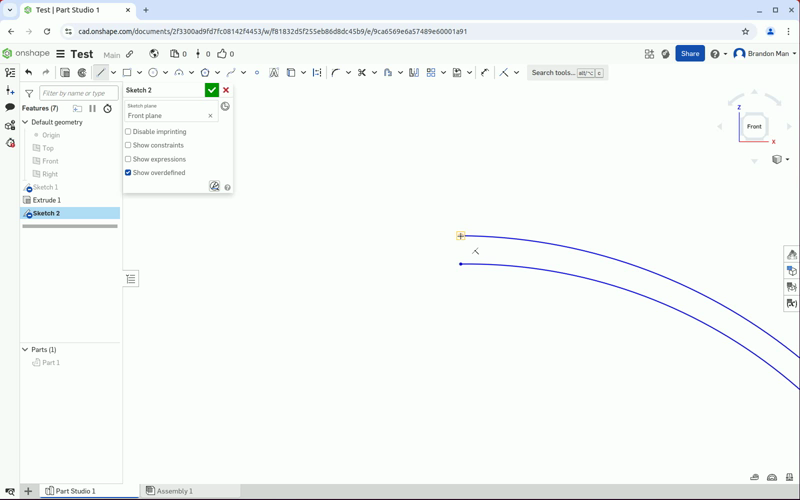
scroll(-6)
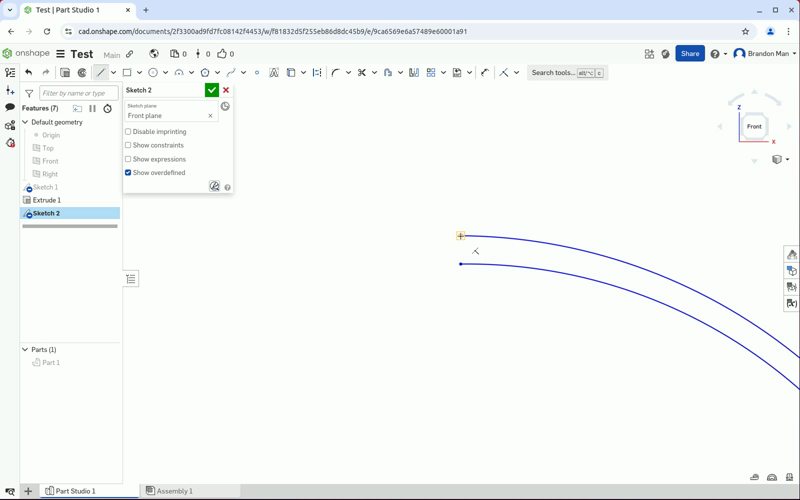
scroll(-6)
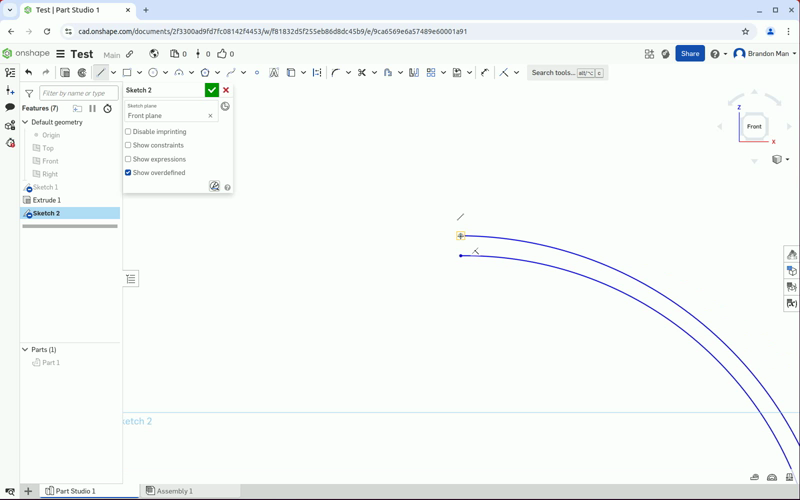
scroll(-6)
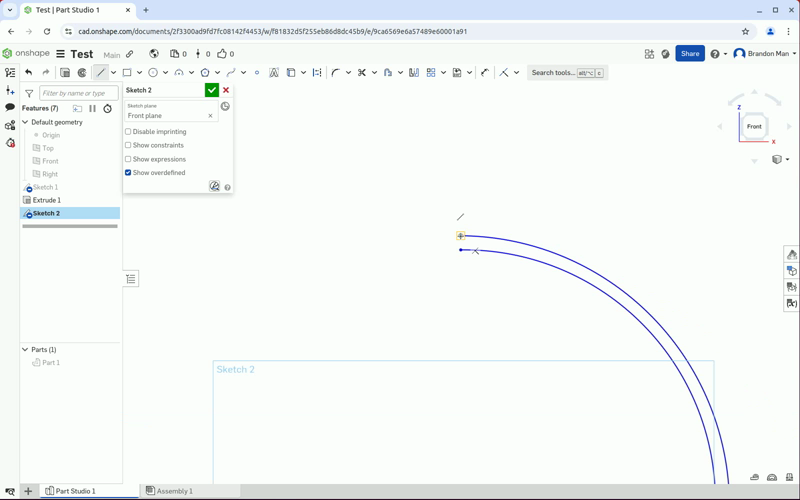
scroll(-6)
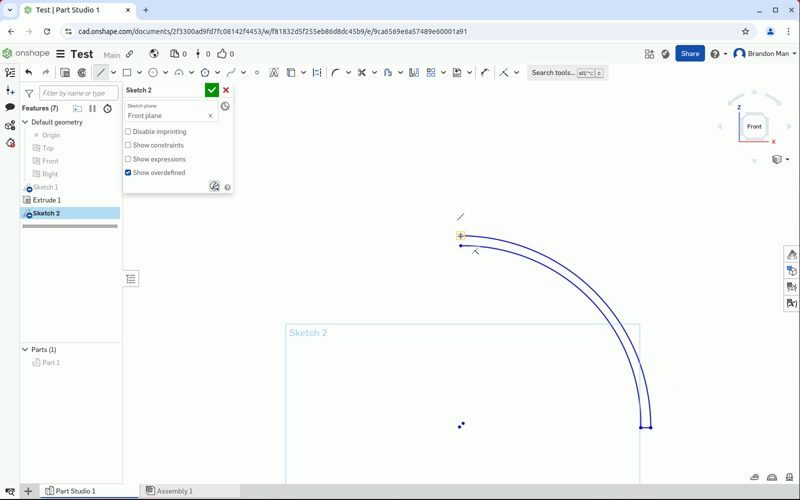
scroll(-6)
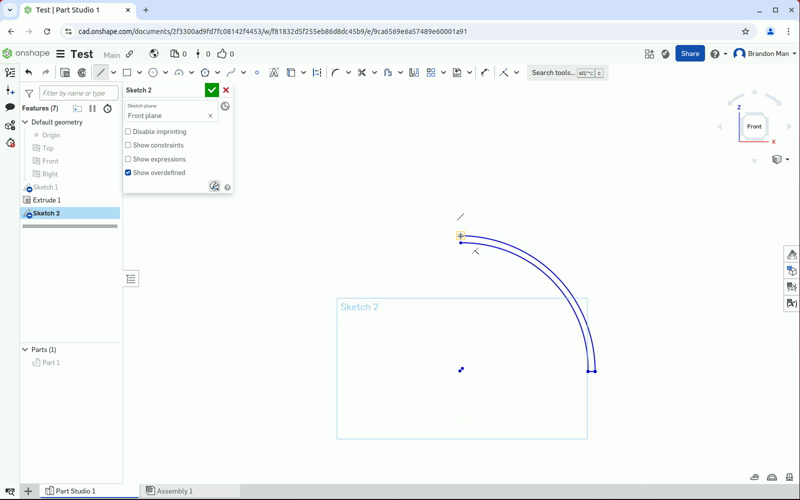
scroll(-6)
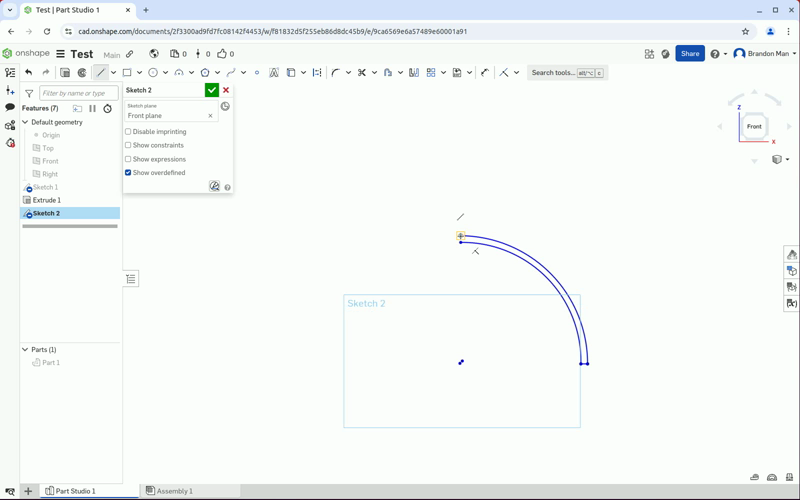
scroll(-6)
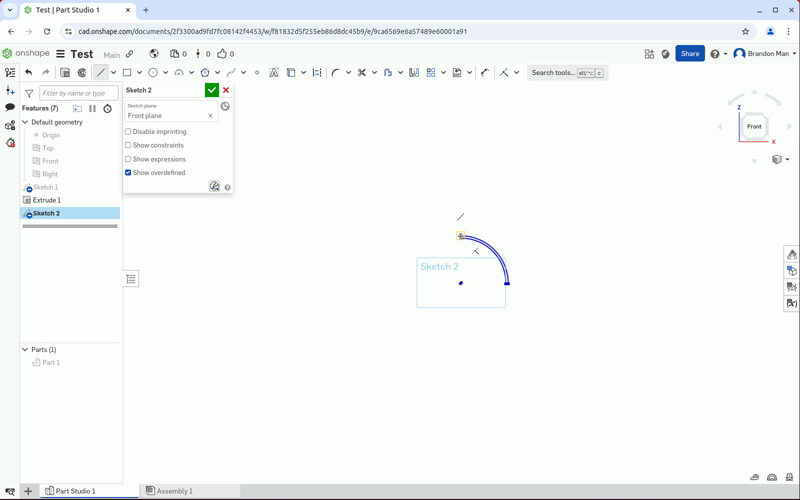
mouse_move(490, 235)
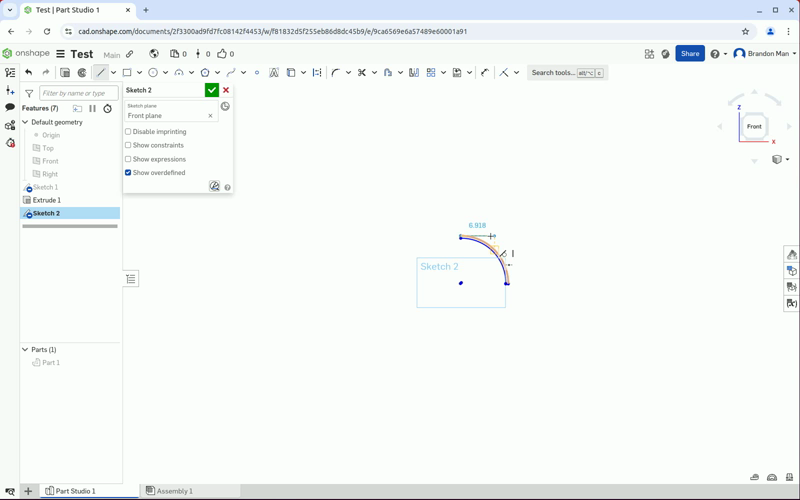
key_down(shift)
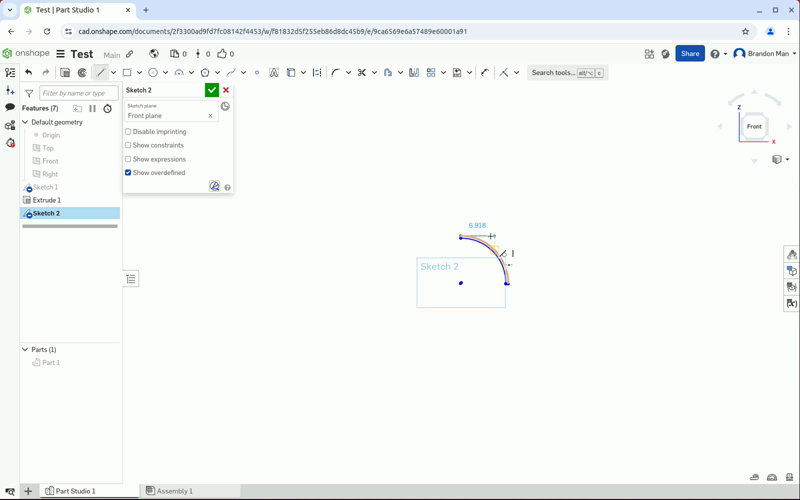
mouse_move(460, 238)
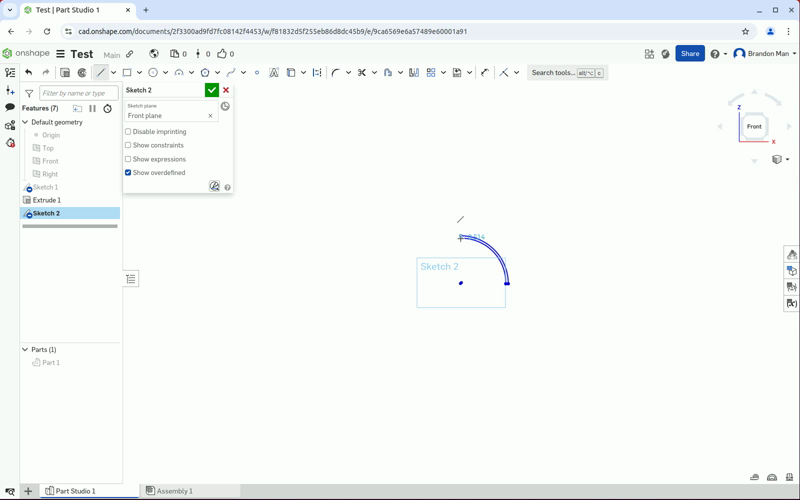
scroll(6)
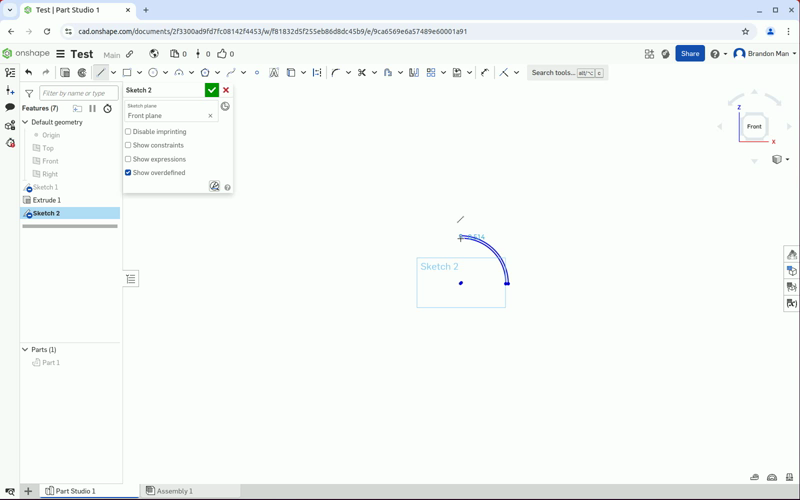
scroll(6)
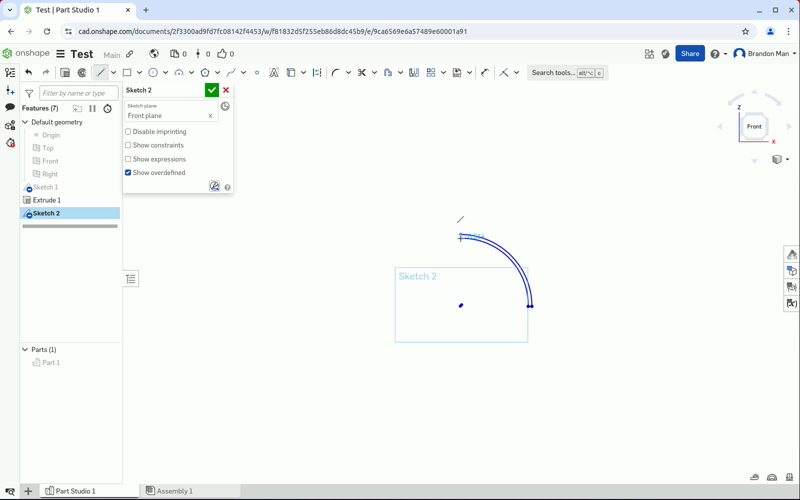
scroll(6)
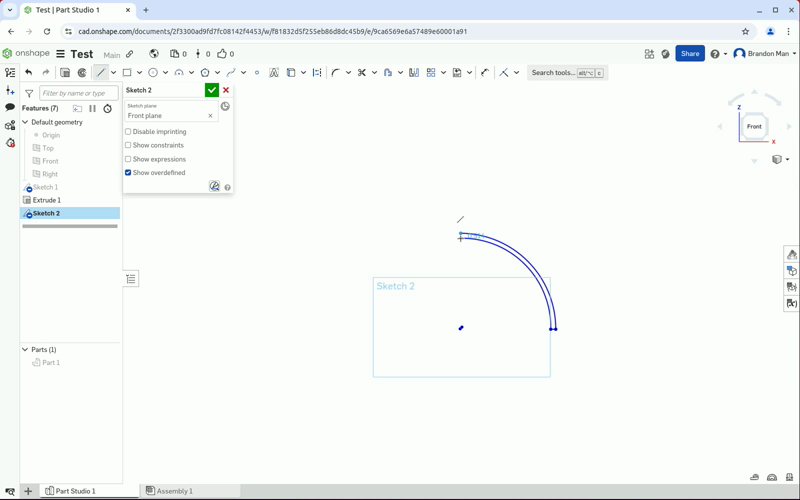
scroll(6)
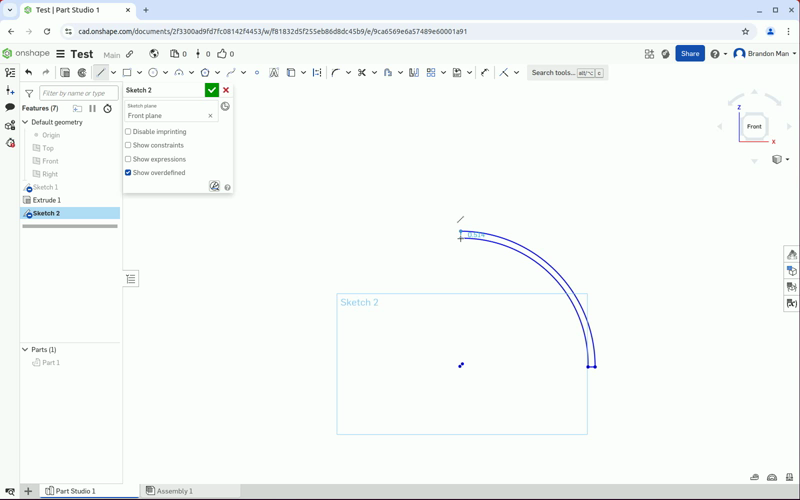
scroll(6)
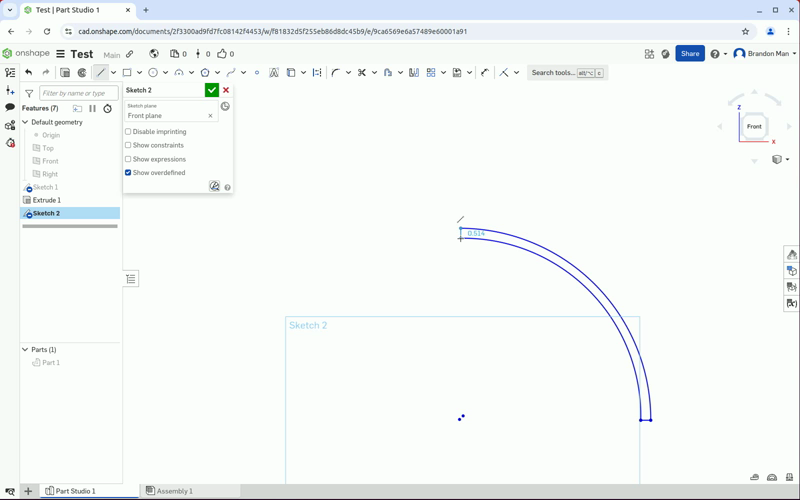
scroll(6)
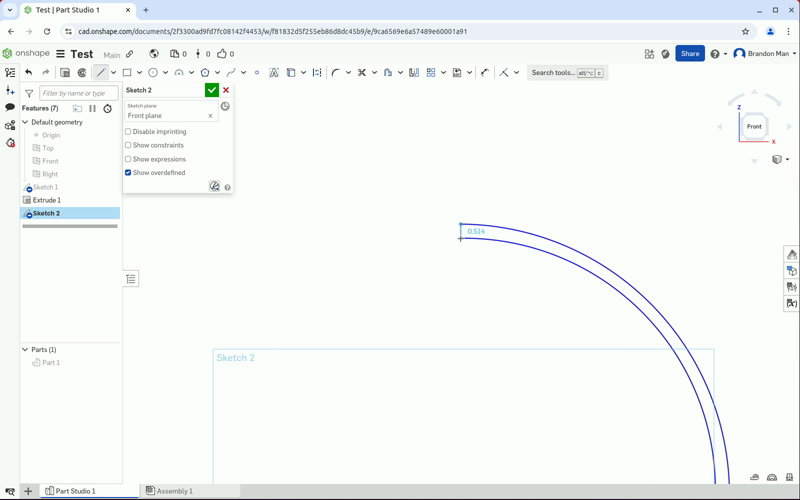
scroll(6)
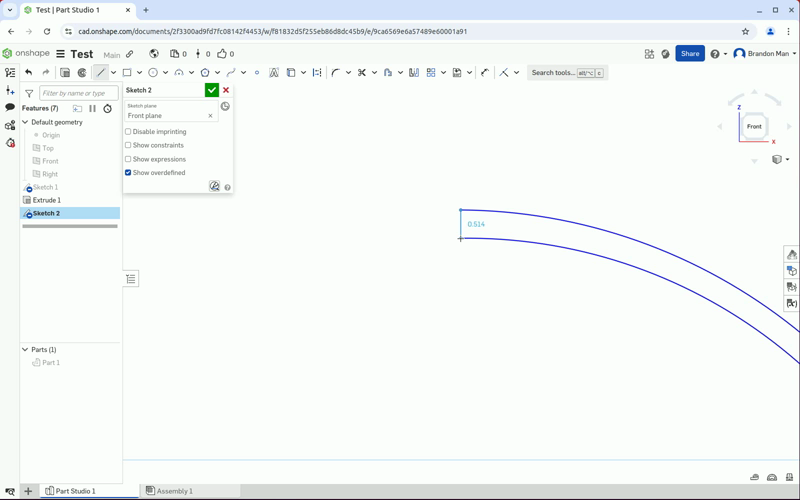
key_up(shift)
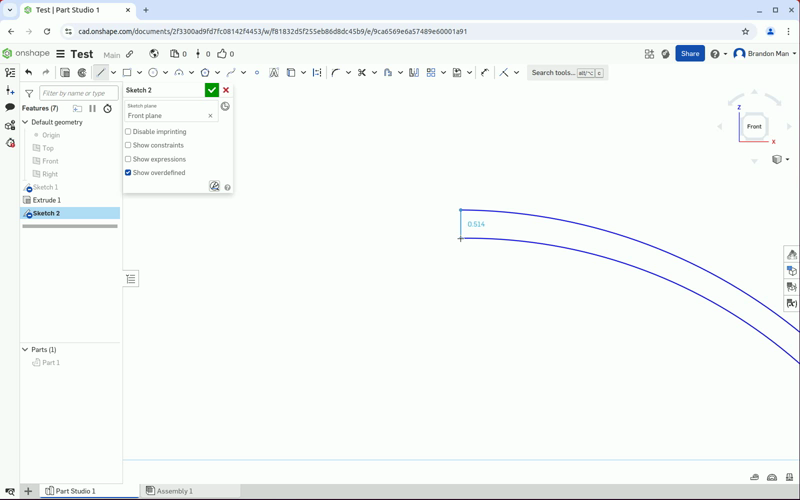
click(460, 238)
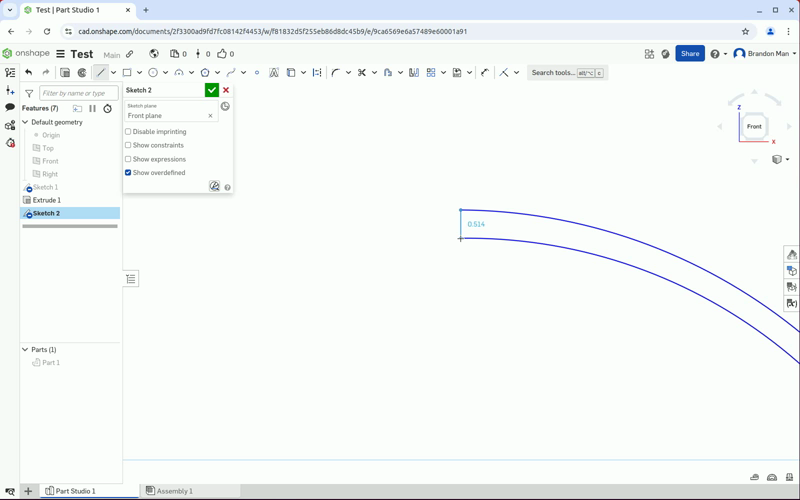
scroll(-6)
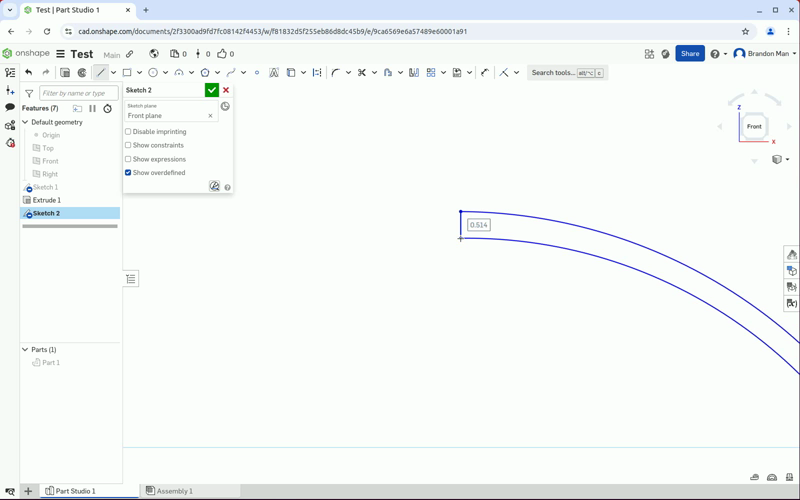
scroll(-6)
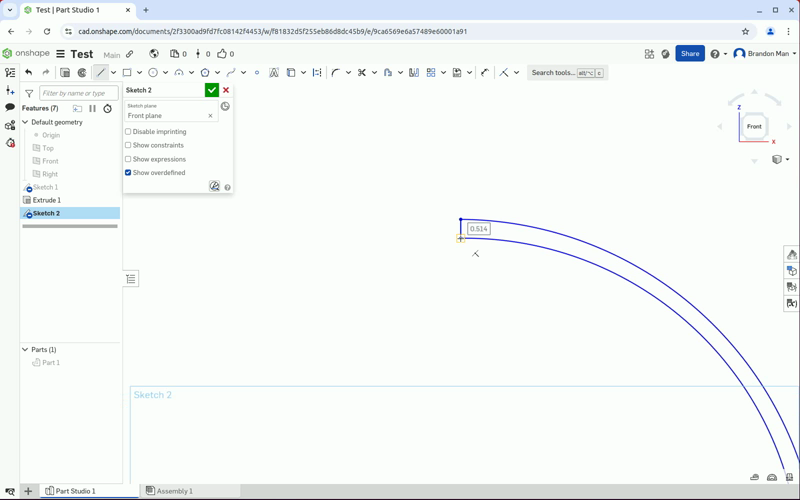
scroll(-6)
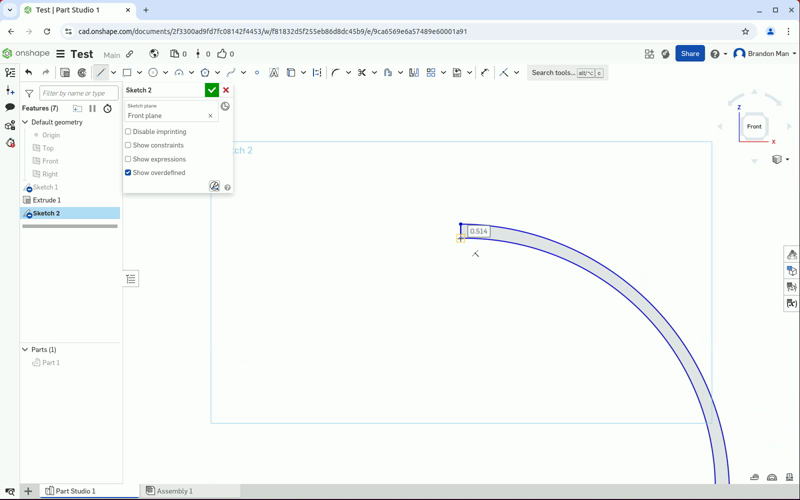
scroll(-6)
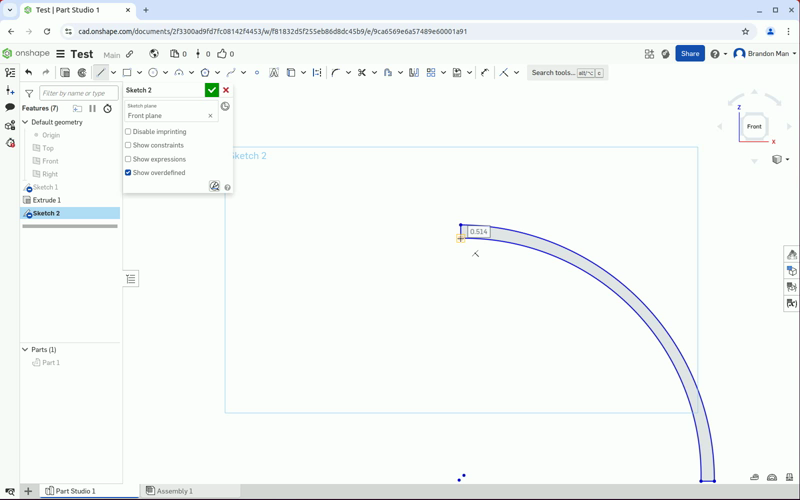
scroll(-6)
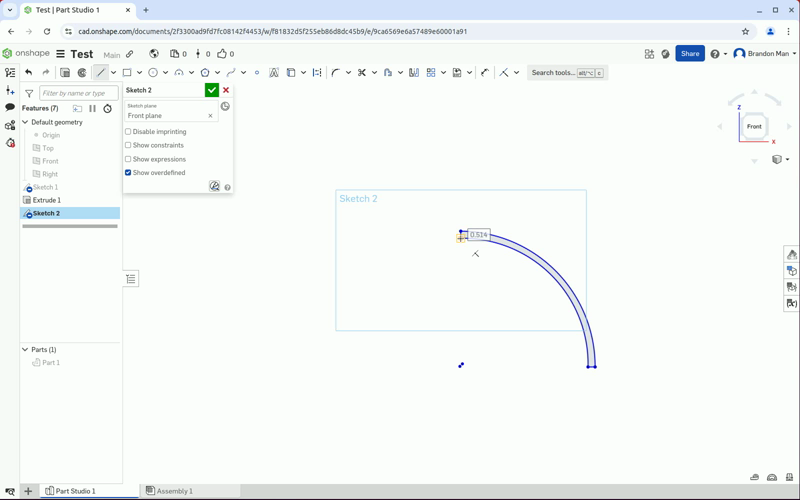
scroll(-6)
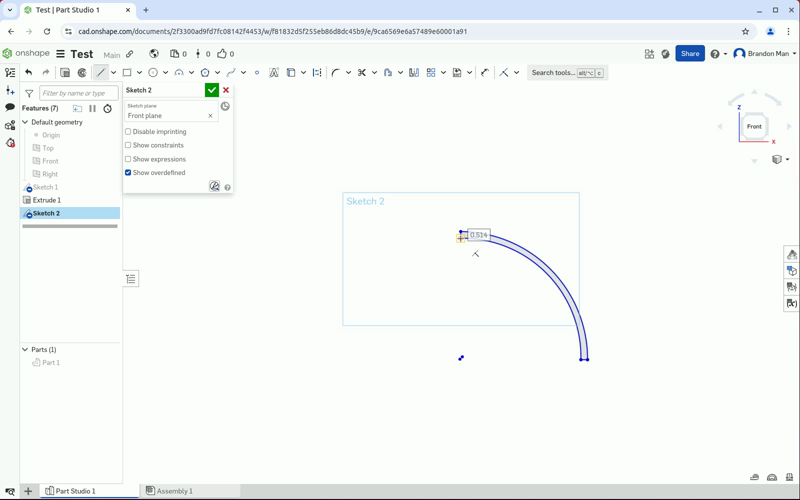
scroll(-6)
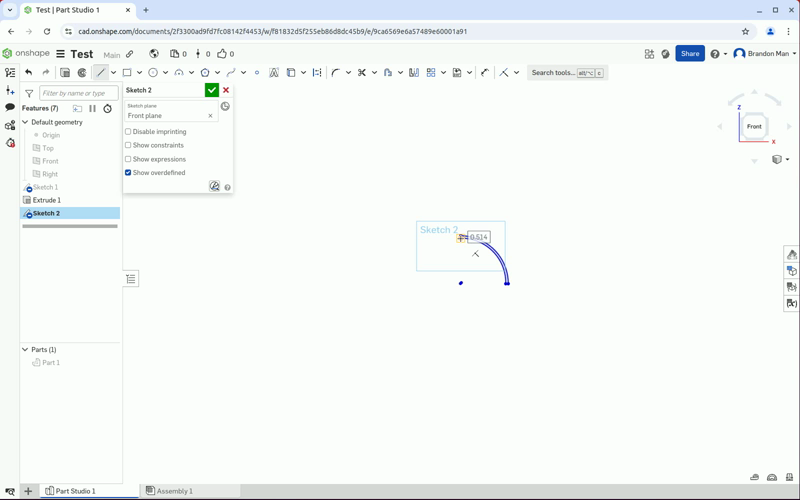
key(esc)
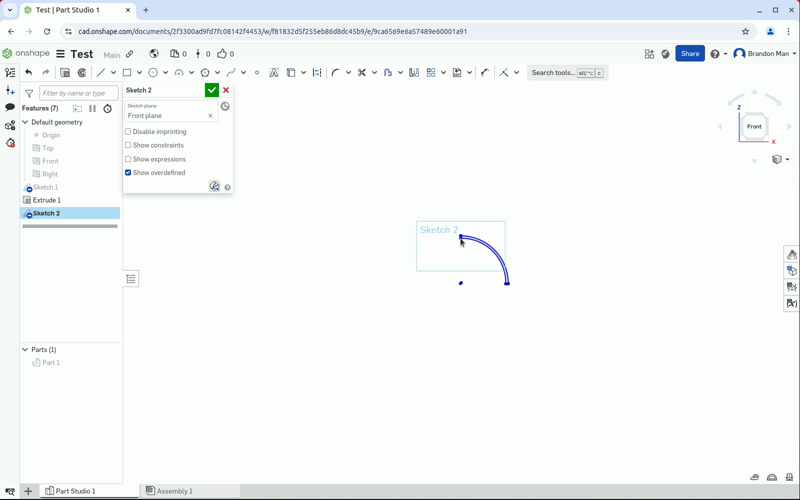
mouse_move(473, 239)
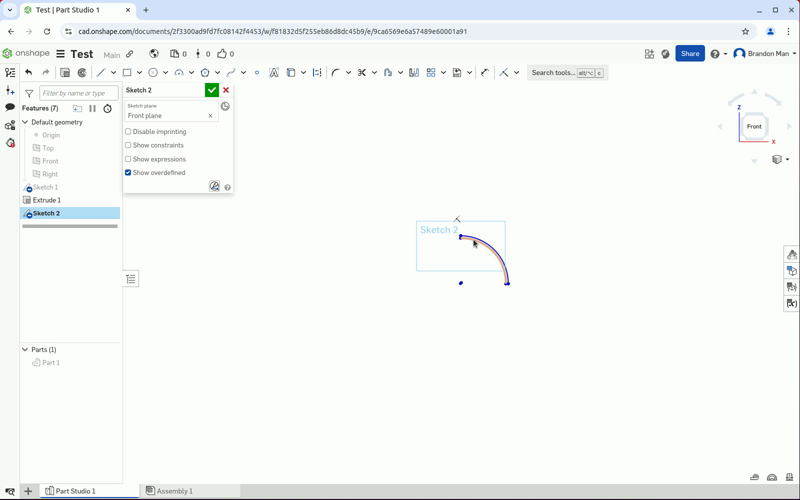
scroll(6)
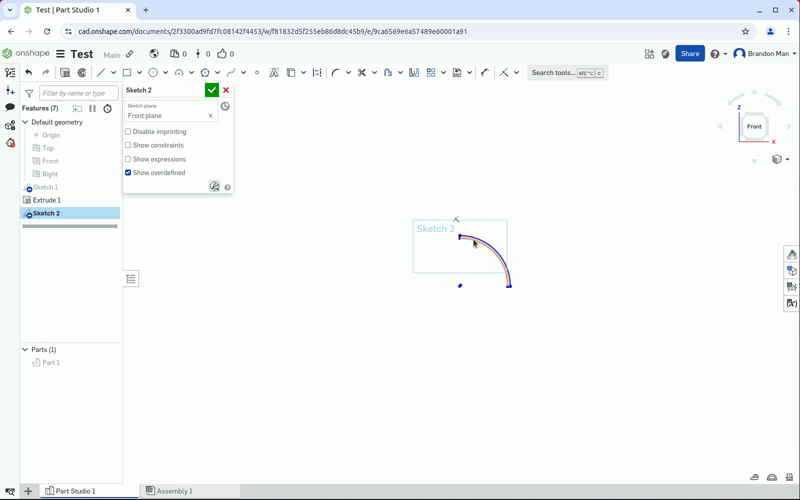
scroll(6)
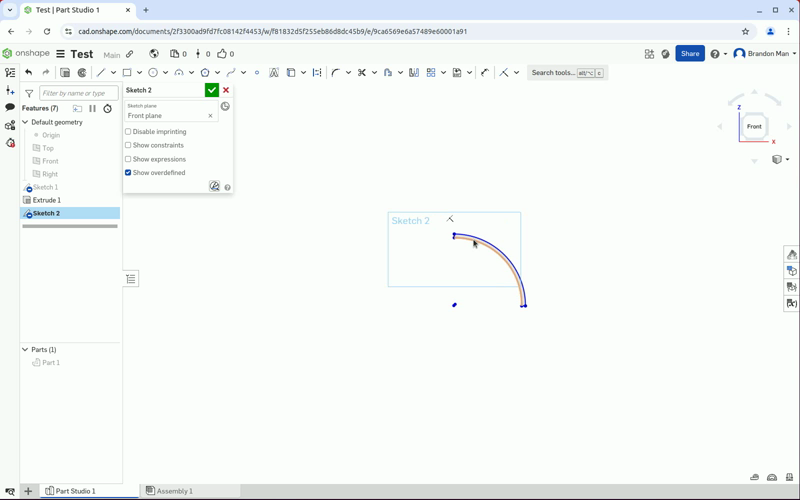
scroll(6)
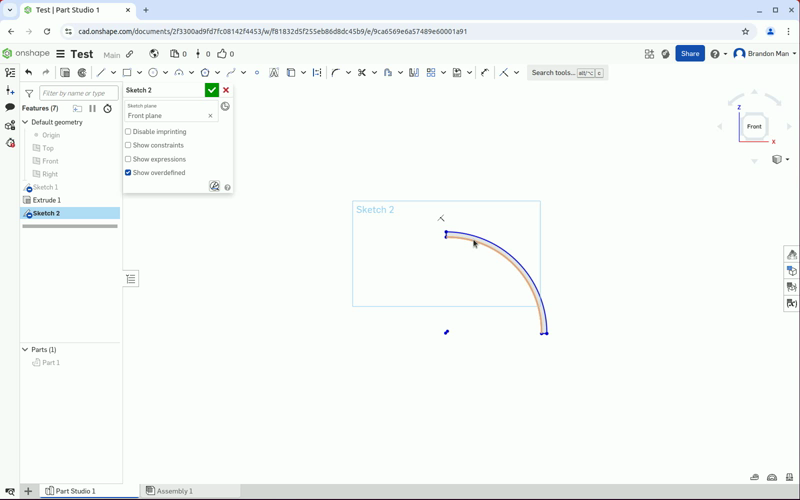
scroll(6)
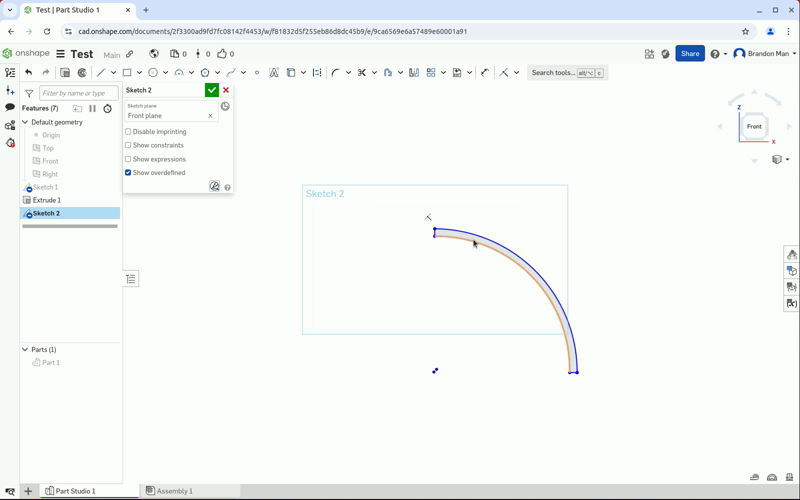
scroll(6)
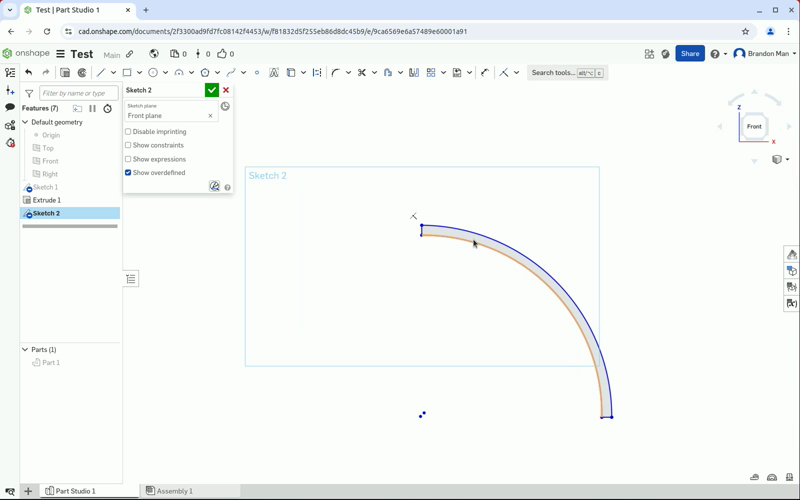
scroll(6)
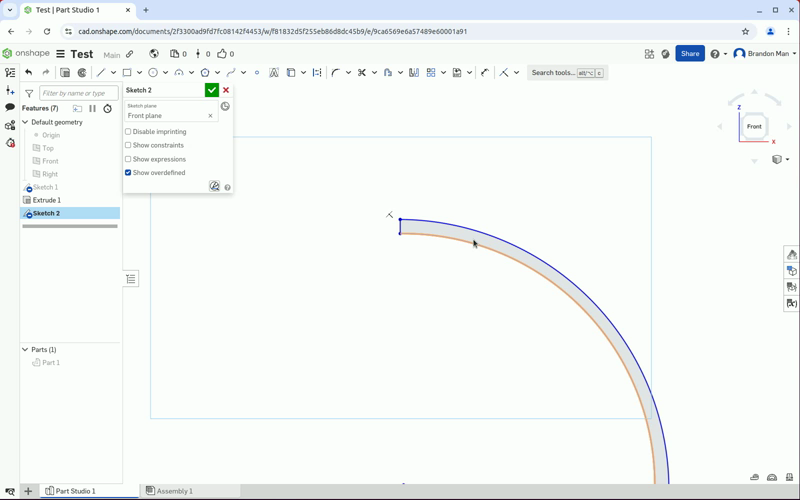
scroll(6)
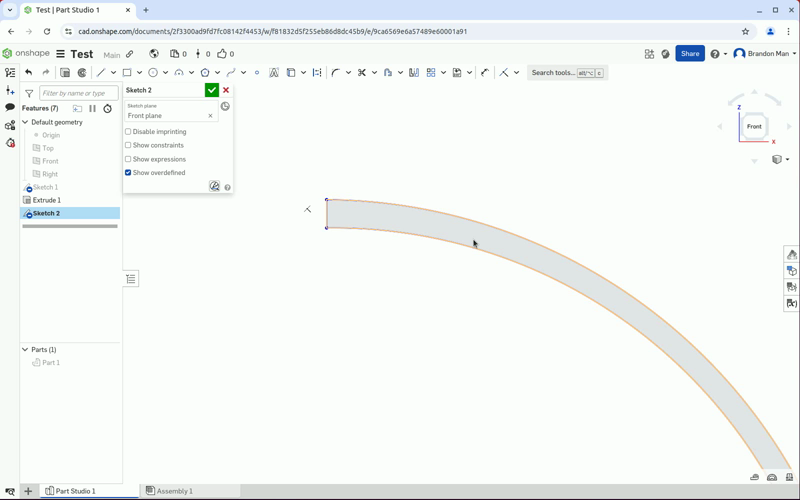
click(473, 239)
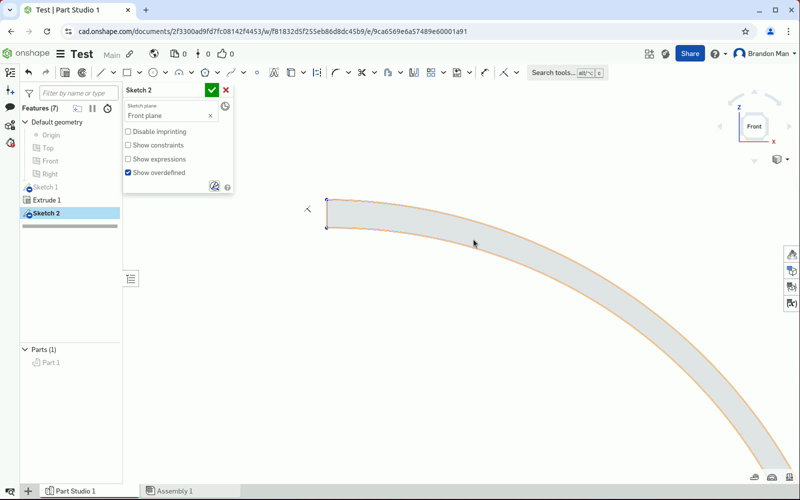
scroll(-6)
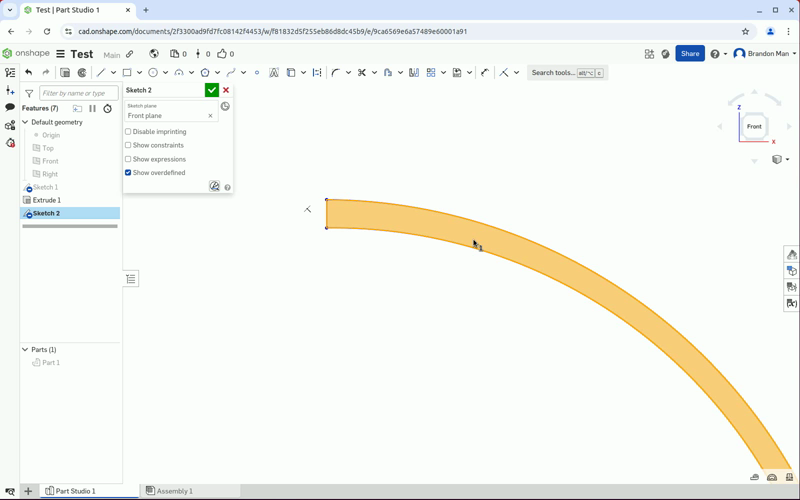
scroll(-6)
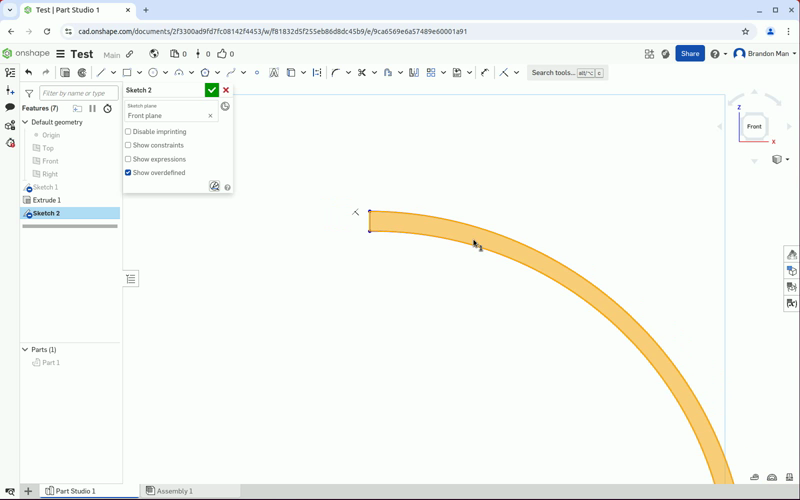
scroll(-6)
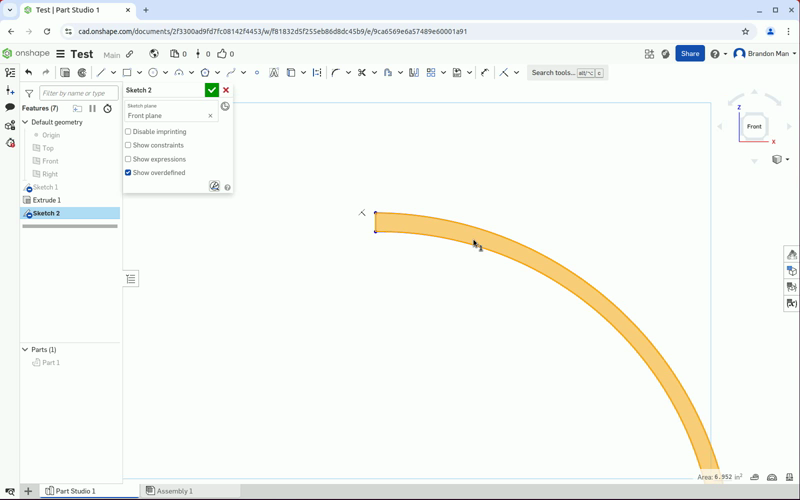
scroll(-6)
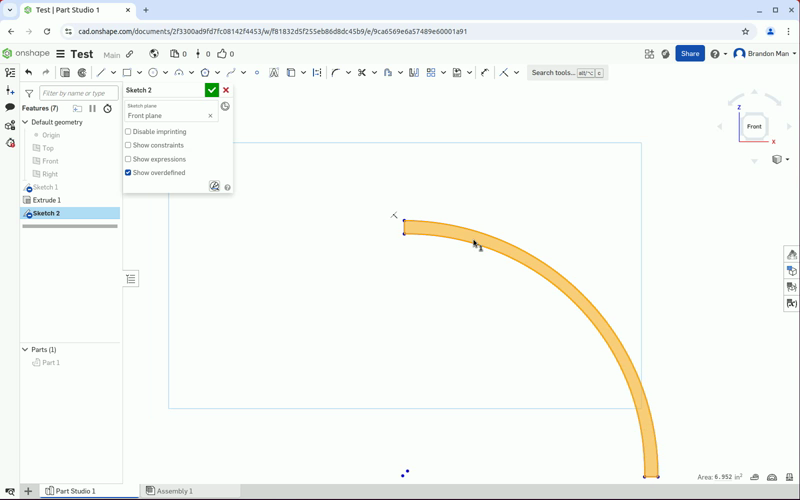
scroll(-6)
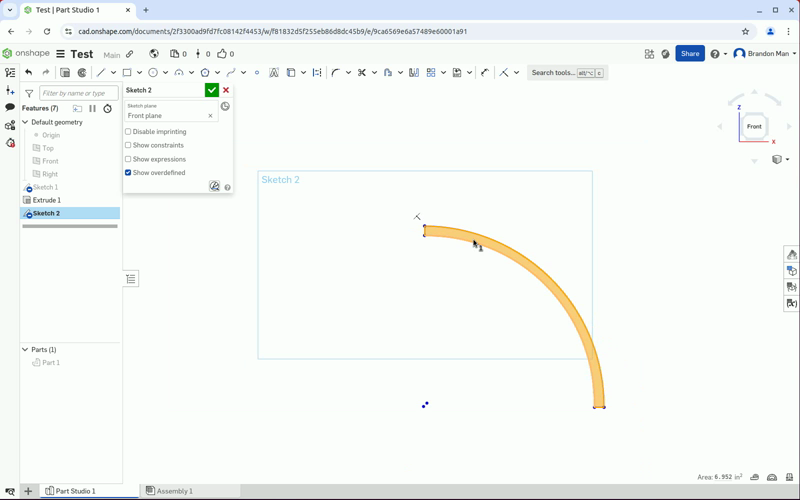
scroll(-6)
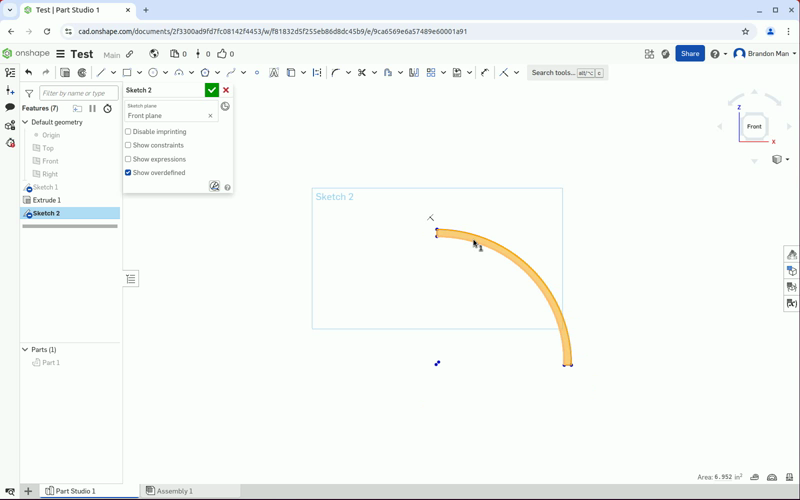
scroll(-6)
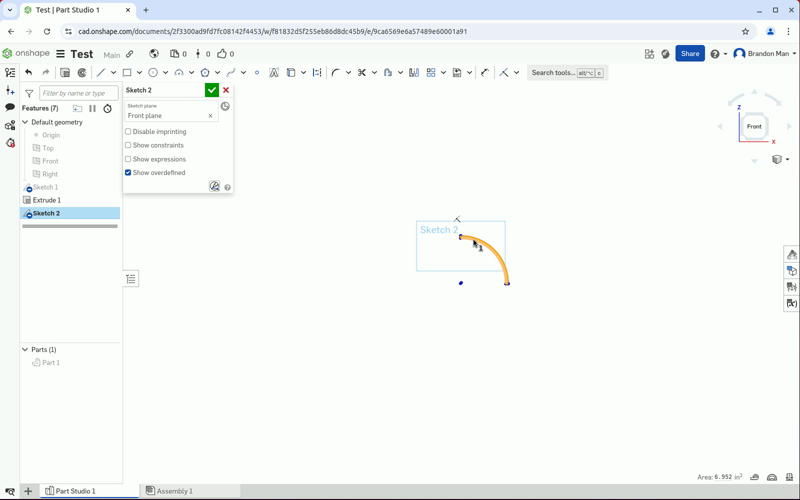
mouse_move(73, 352)
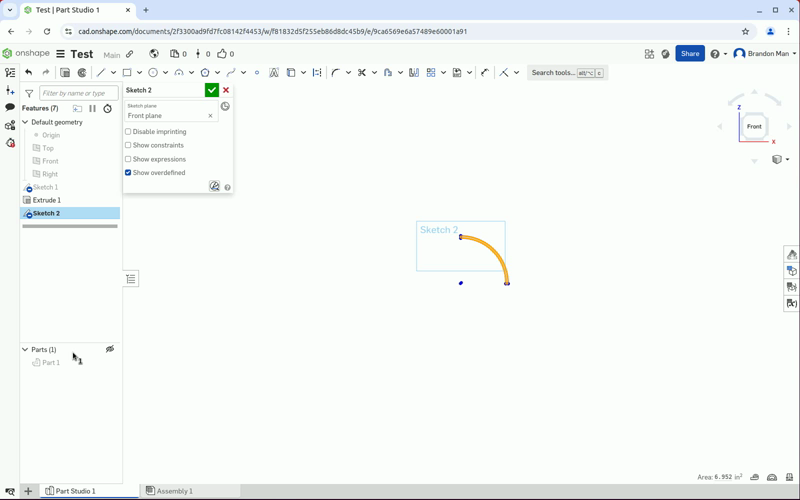
key(shift+y)
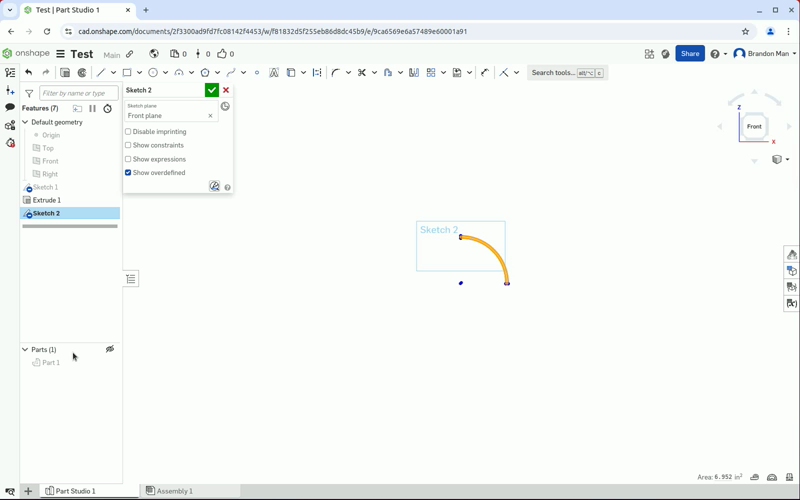
key(shift+e)
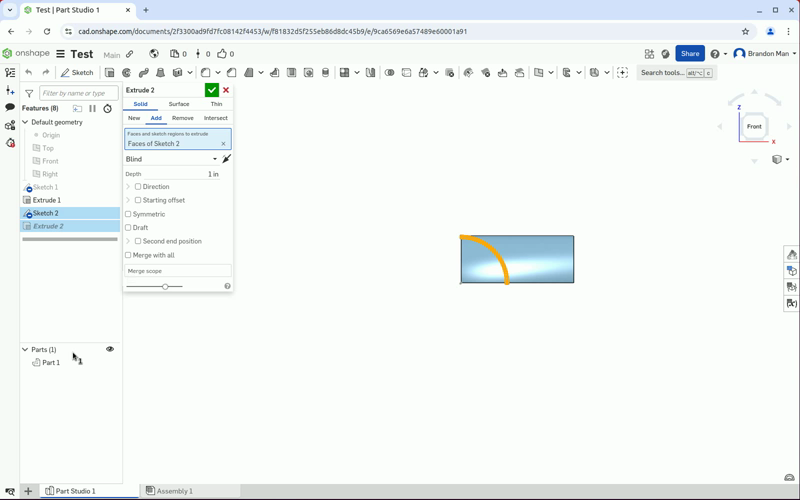
mouse_move(143, 106)
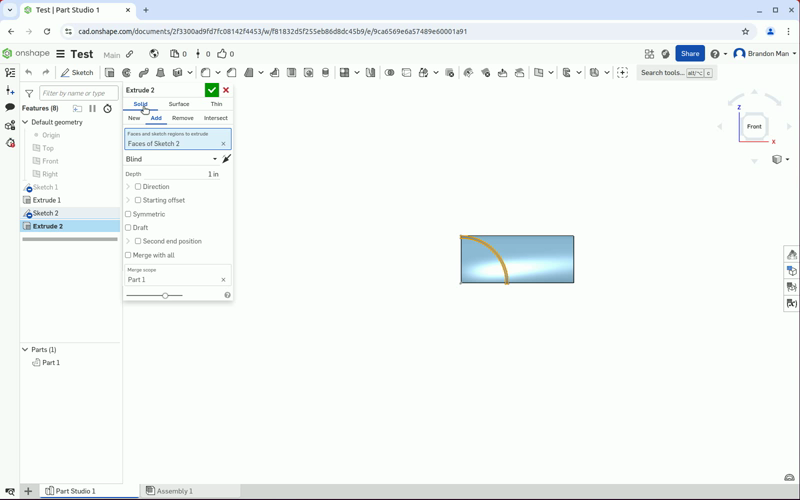
click(143, 106)
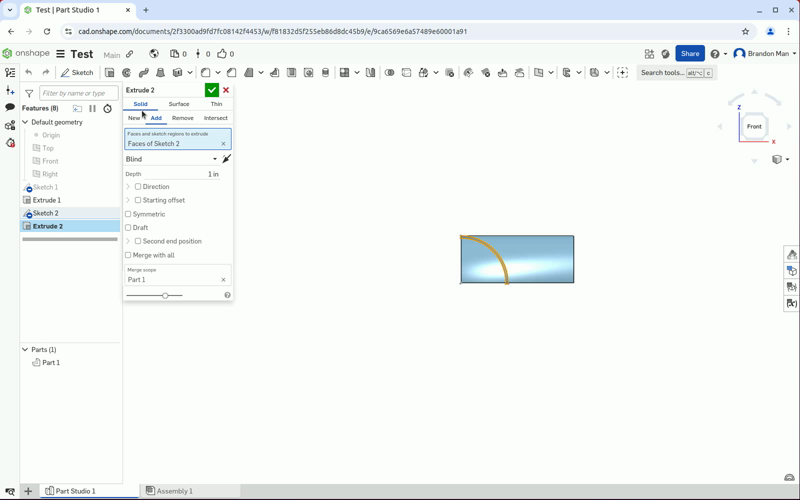
mouse_move(137, 120)
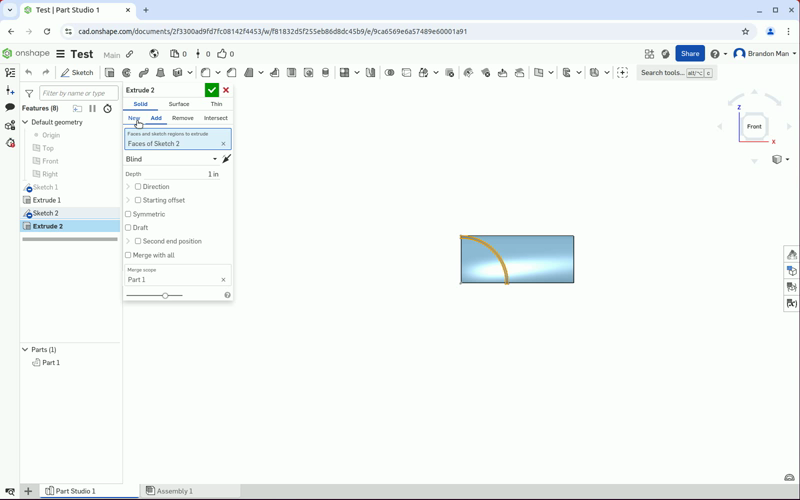
click(137, 120)
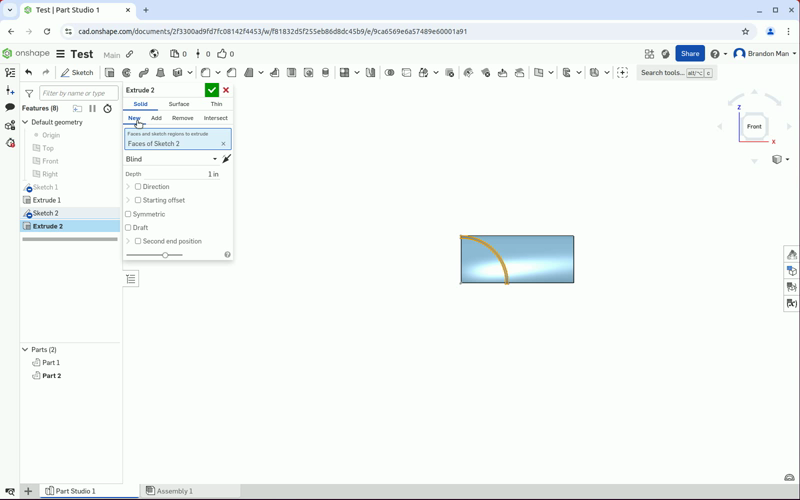
key(tab, 4)
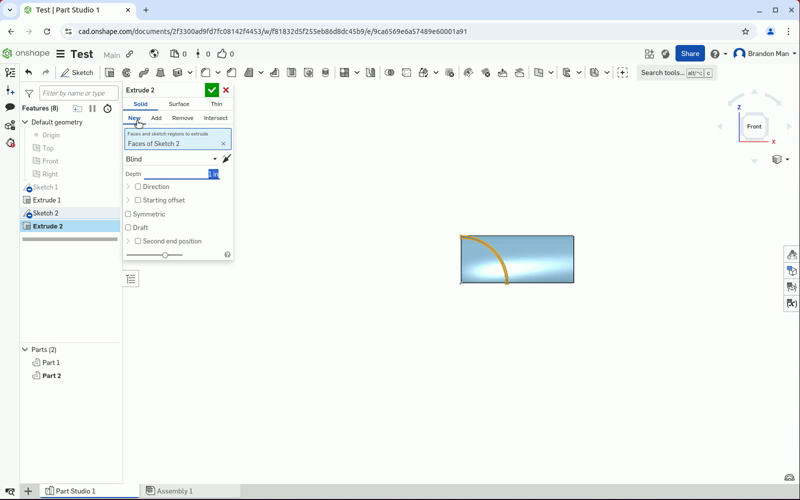
text(23.108)
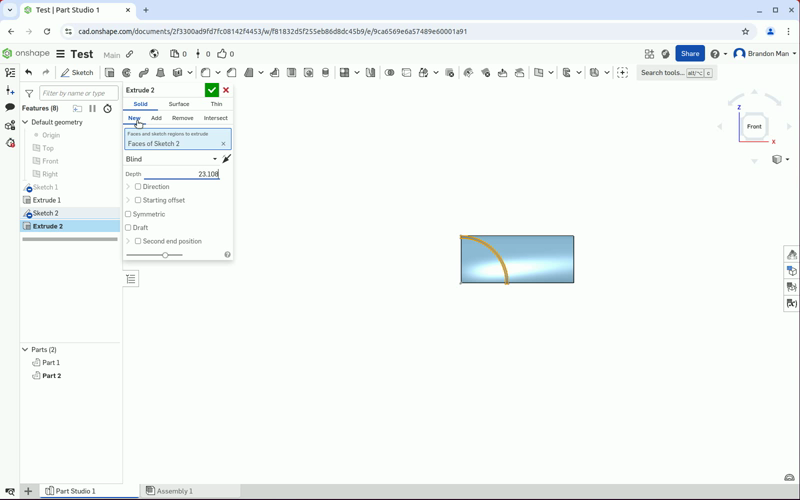
key(enter)
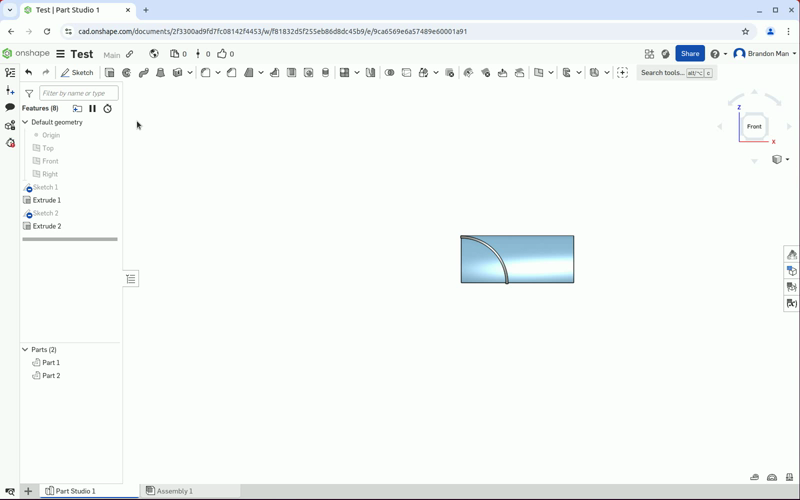
key(shift+h)
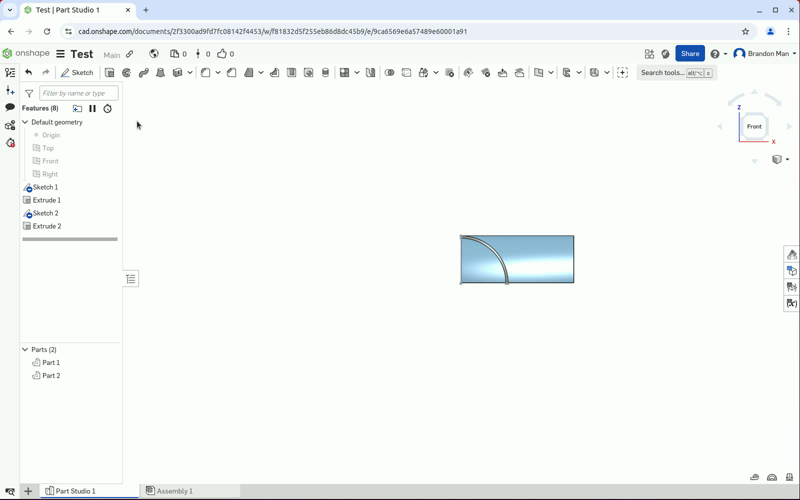
key(shift+h)
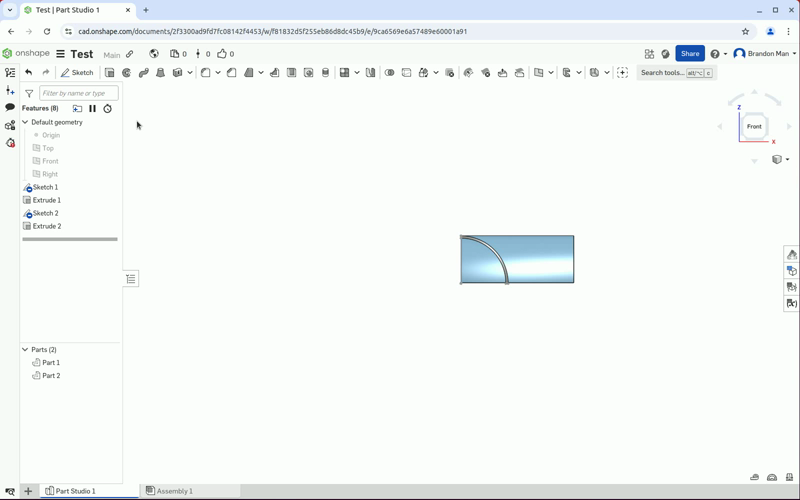
key(shift+7)
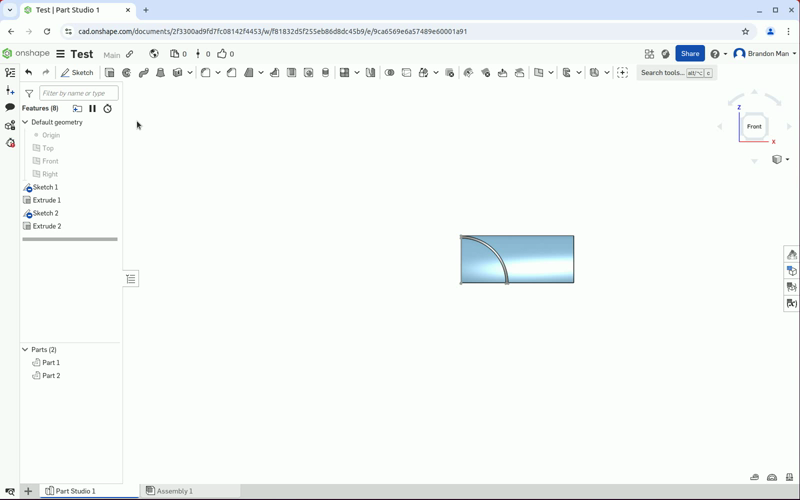
key(left, 2)
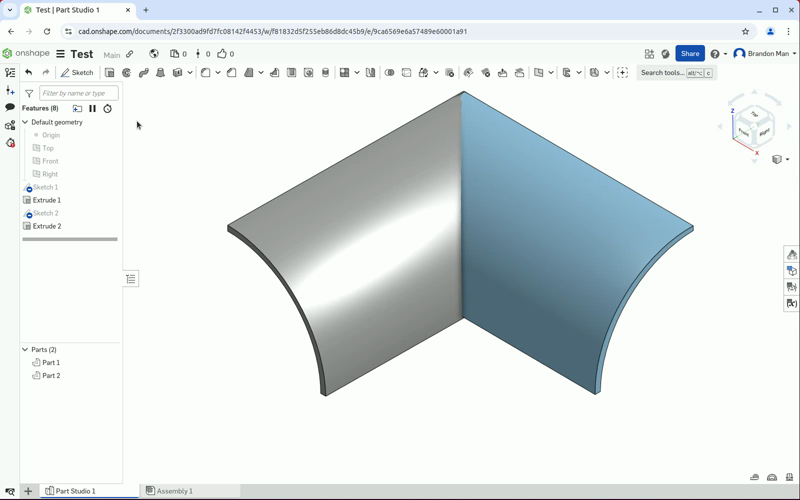
key(down, 2)
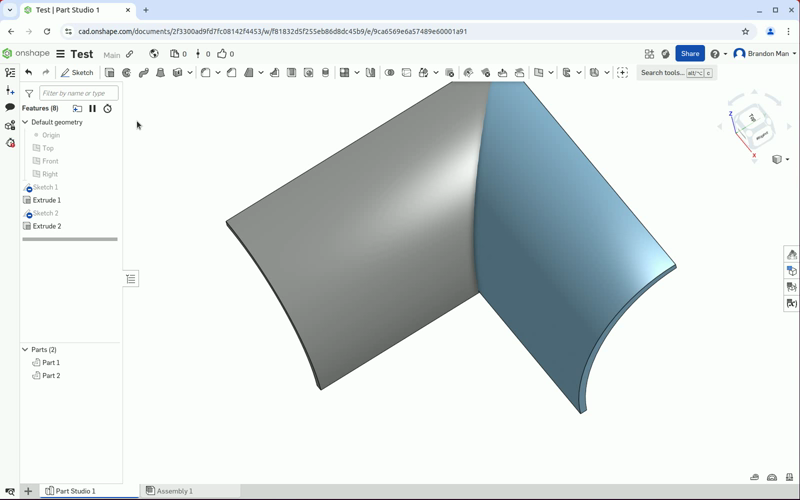
key(up, 2)
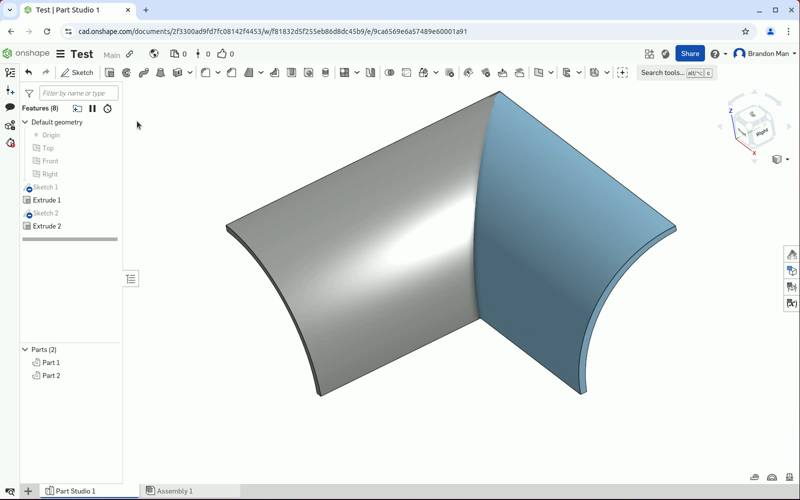
key(right, 2)
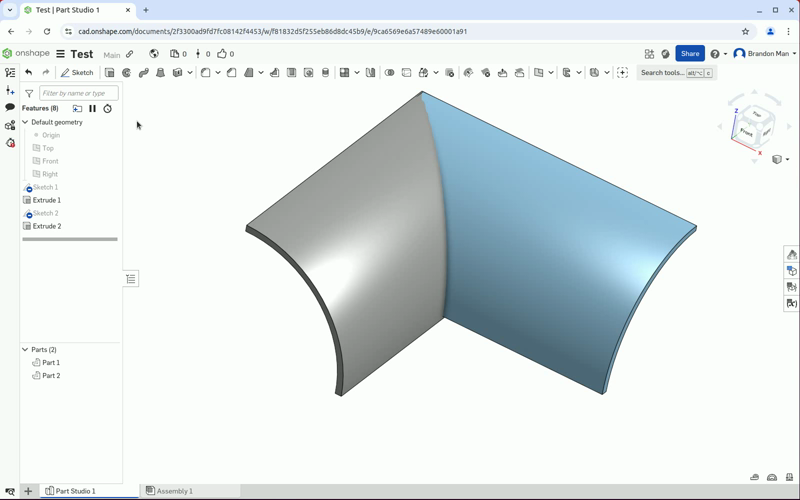
mouse_move(73, 189)
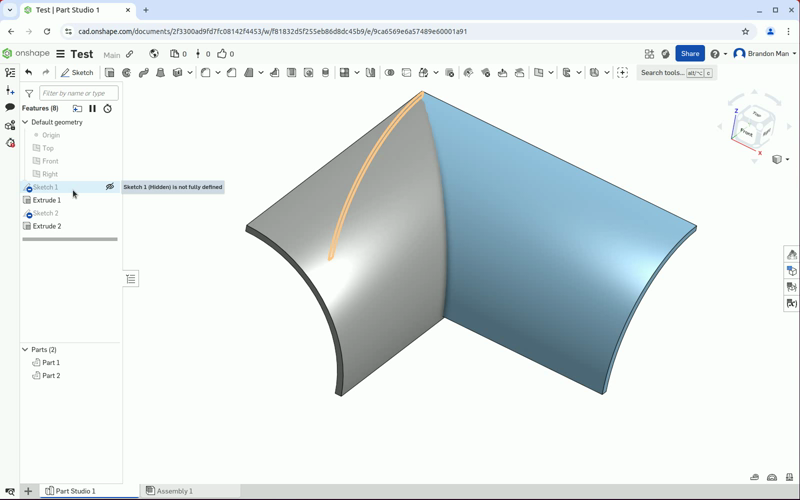
click(73, 189)